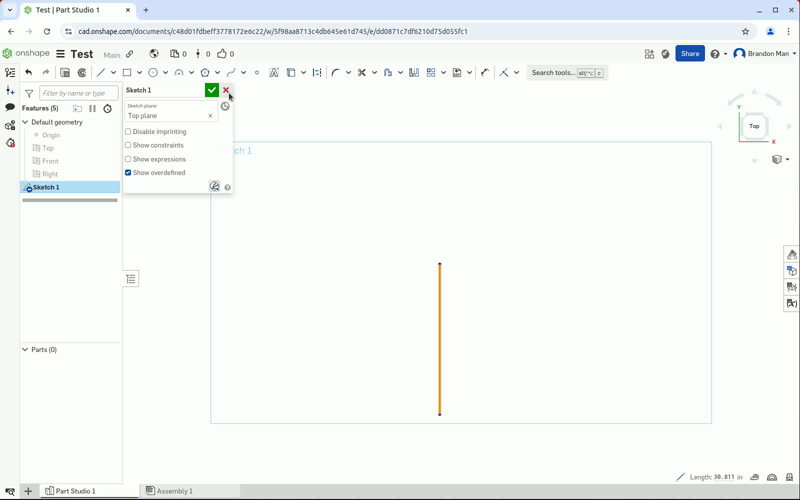
key(shift+h)
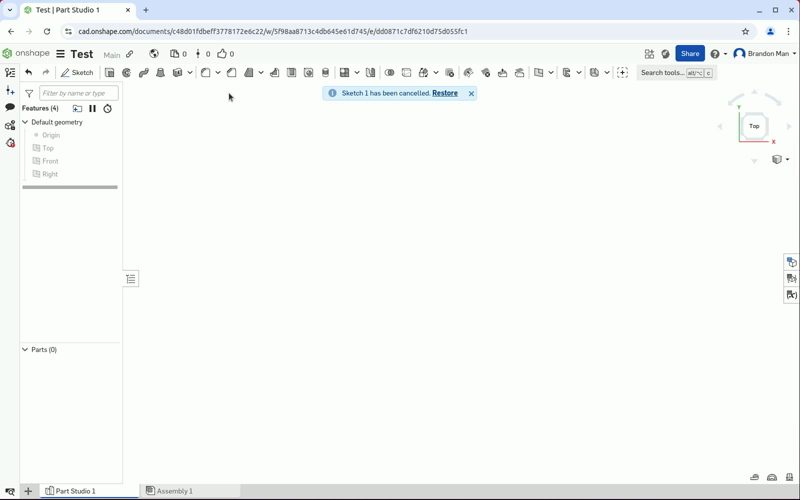
mouse_move(73, 352)
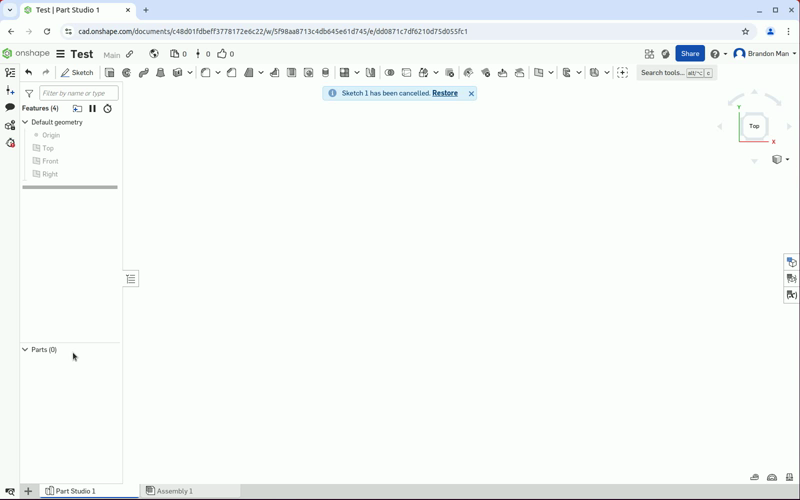
key(y)
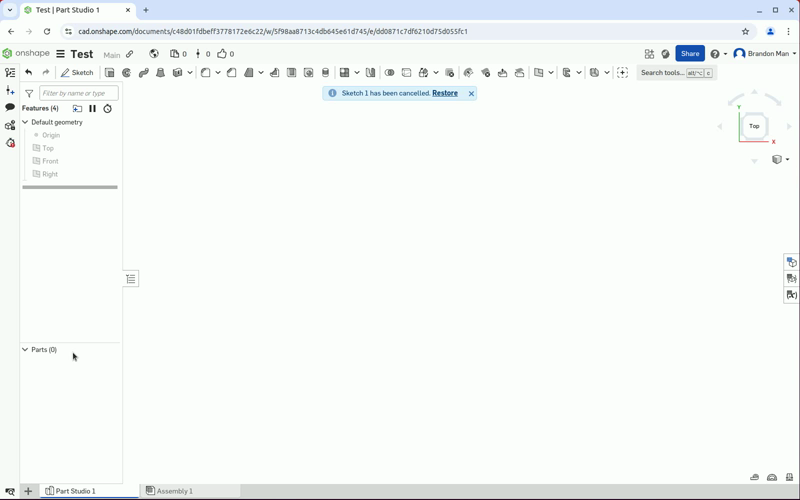
key(shift+p)
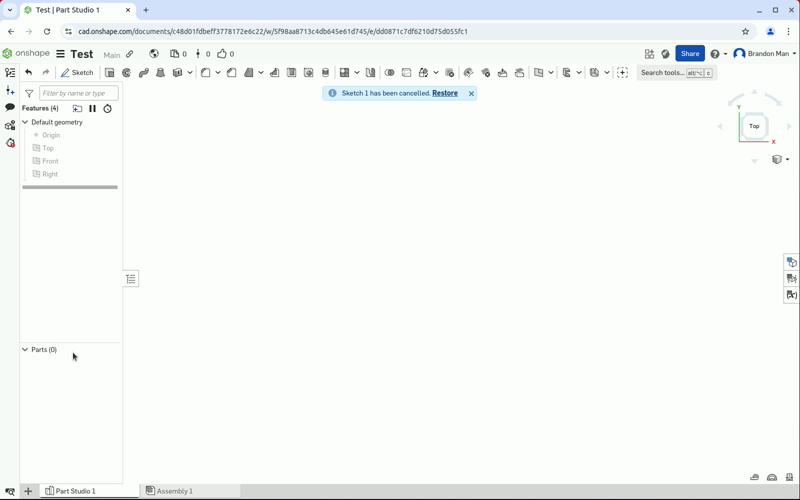
key(space)
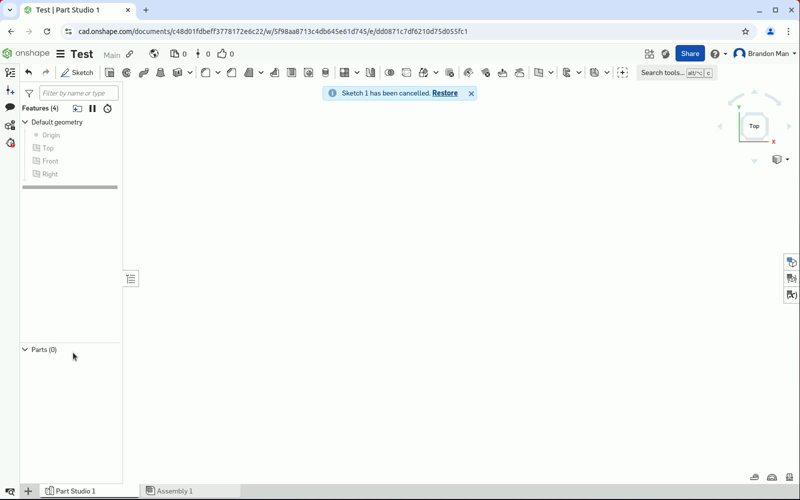
key_down(shift)
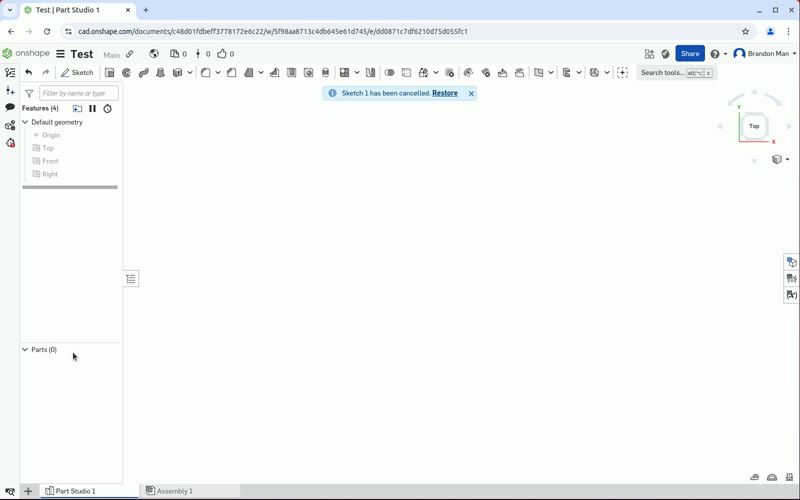
key(up)
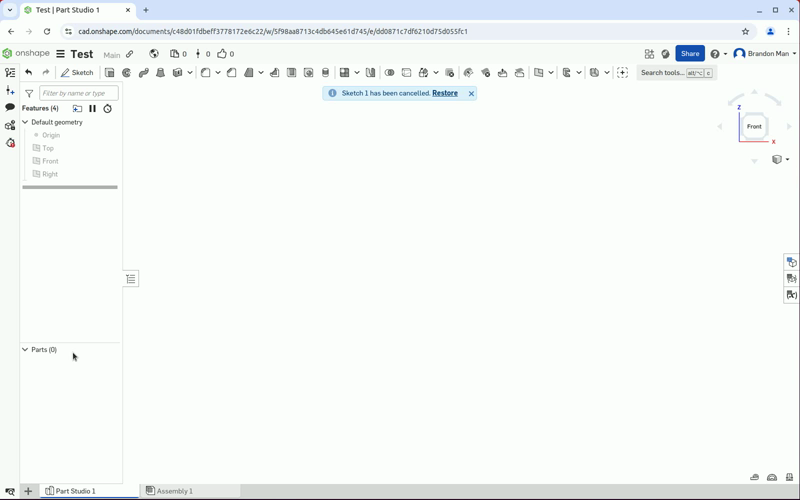
key_up(shift)
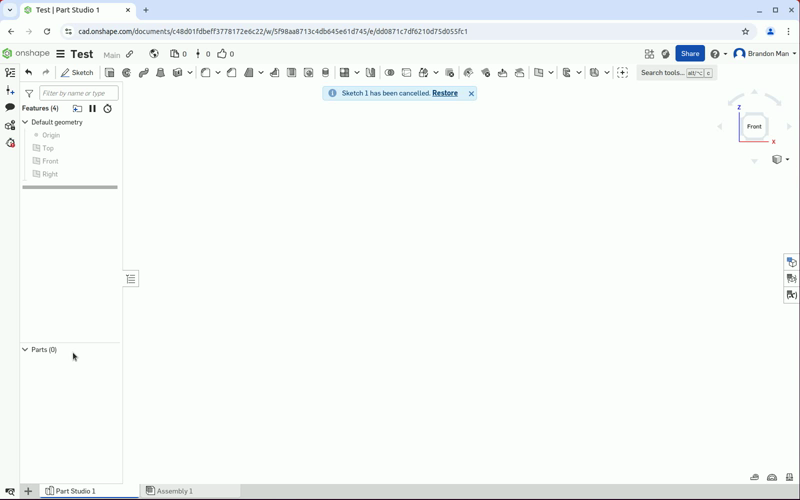
mouse_move(73, 352)
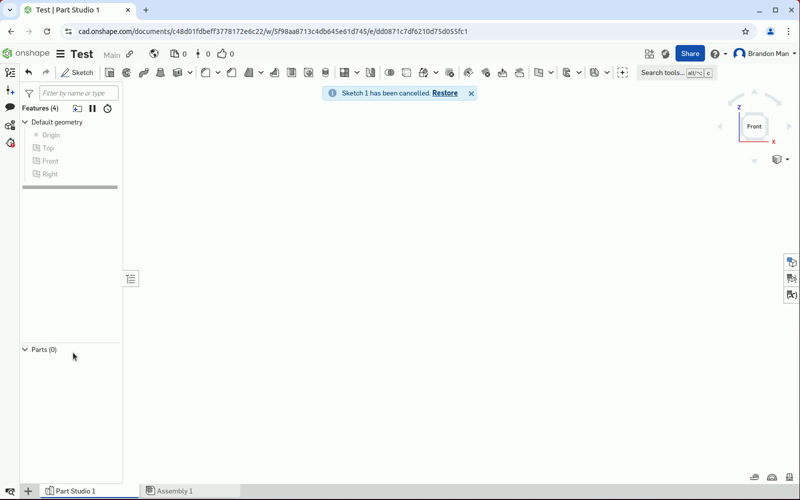
key(shift+y)
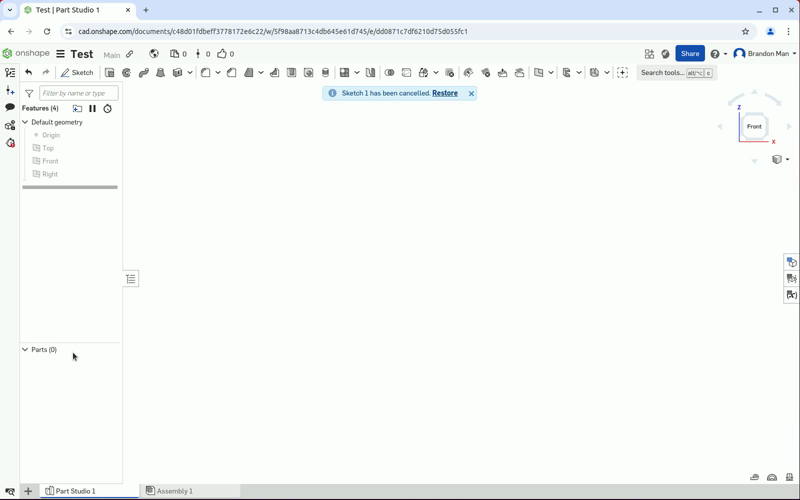
key(shift+s)
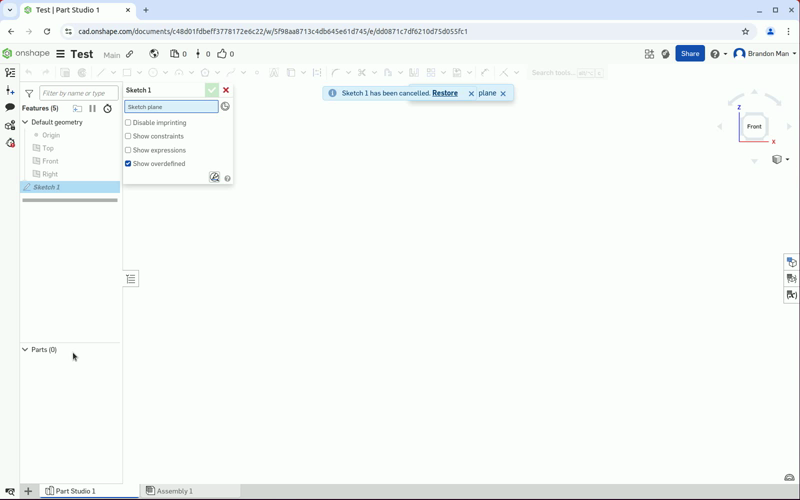
mouse_move(73, 163)
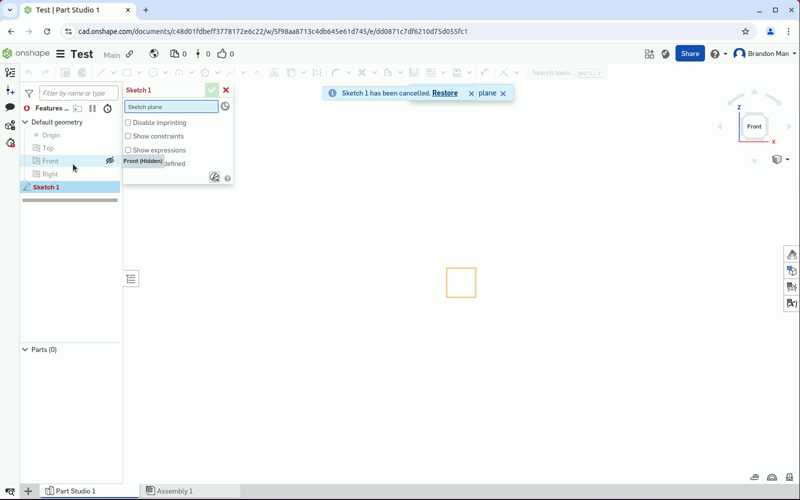
click(73, 163)
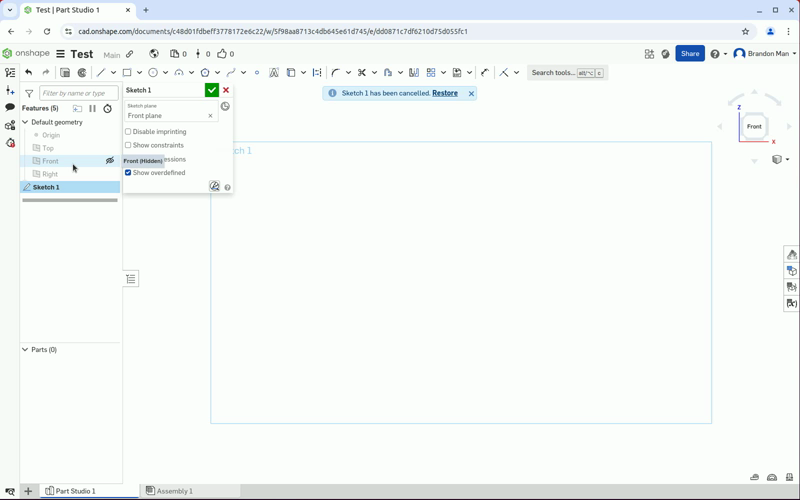
mouse_move(73, 352)
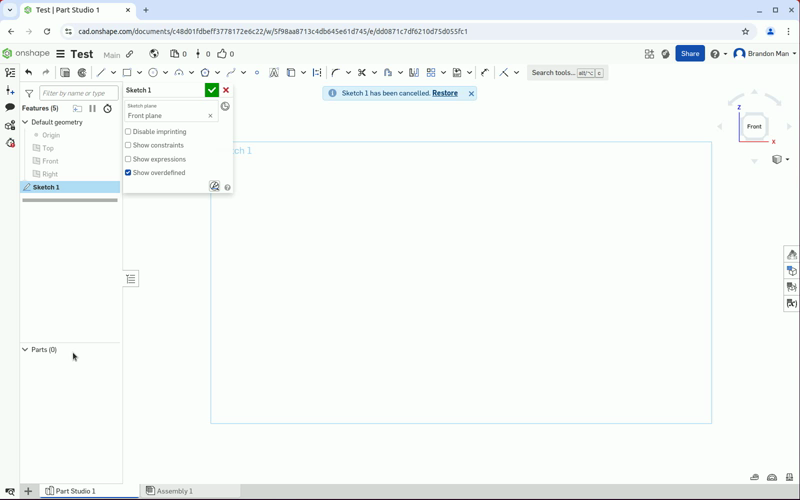
key(y)
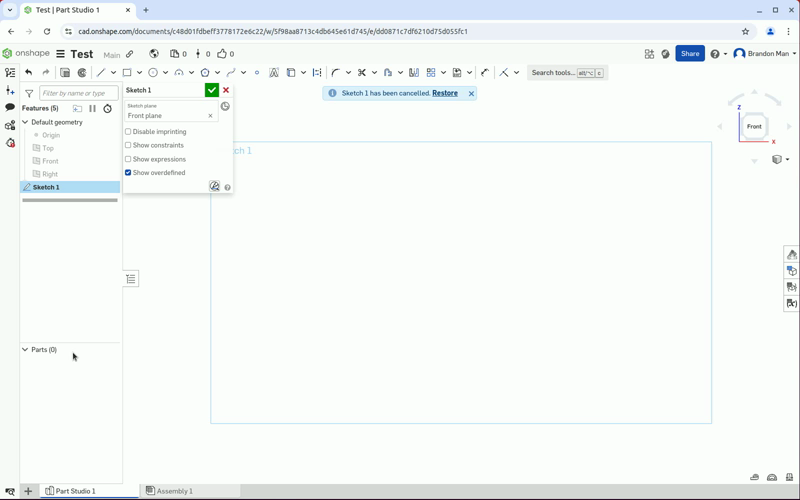
key(c)
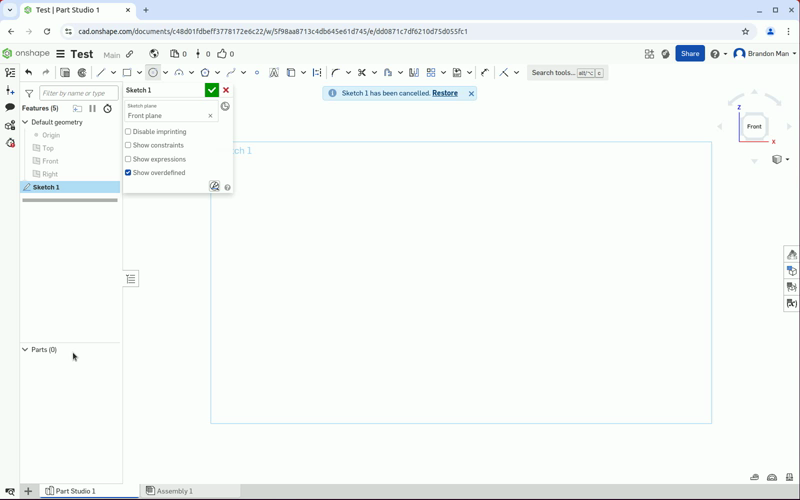
key_down(shift)
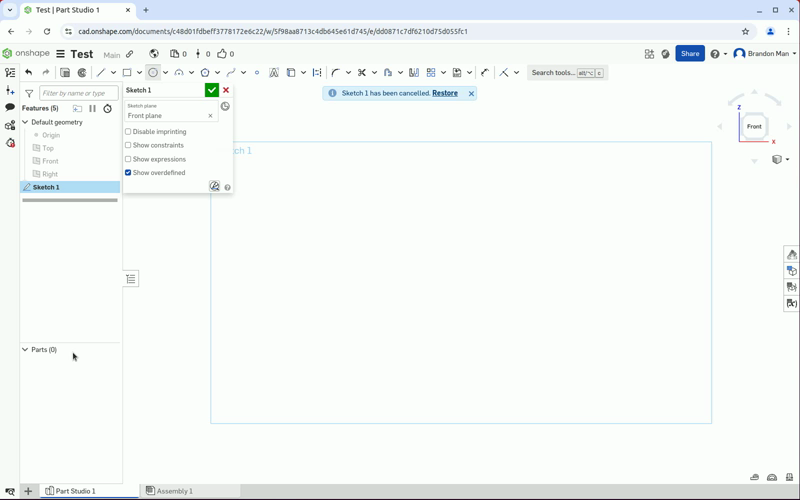
mouse_move(461, 282)
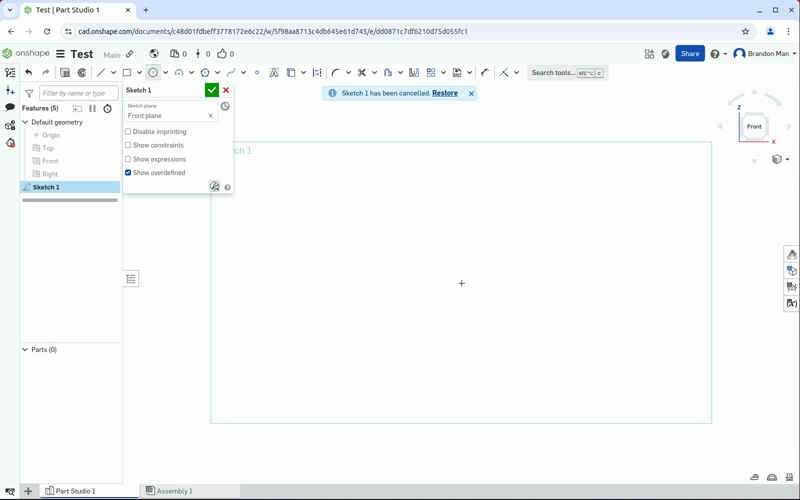
click(461, 282)
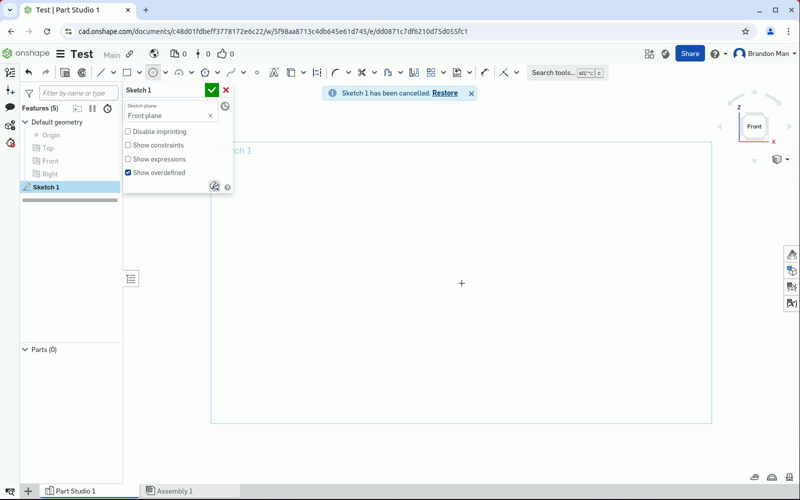
key_up(shift)
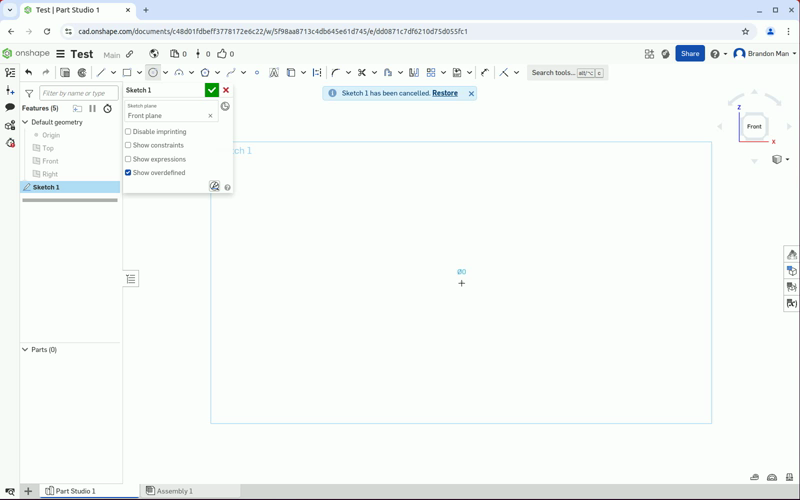
mouse_move(466, 282)
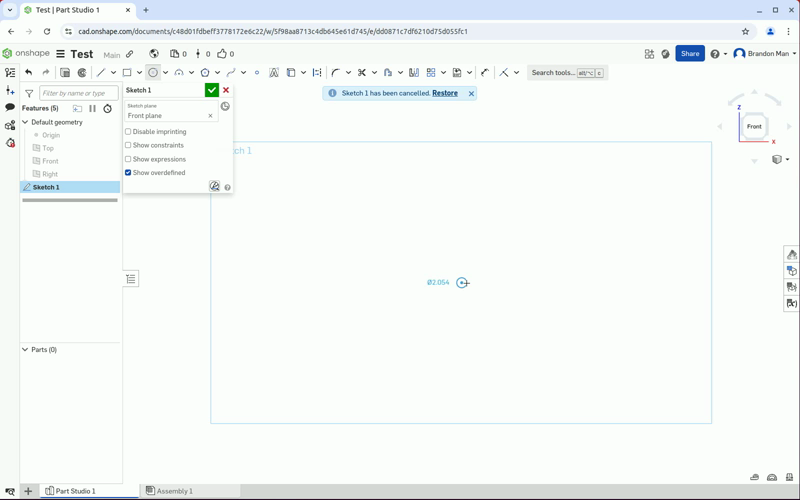
click(466, 282)
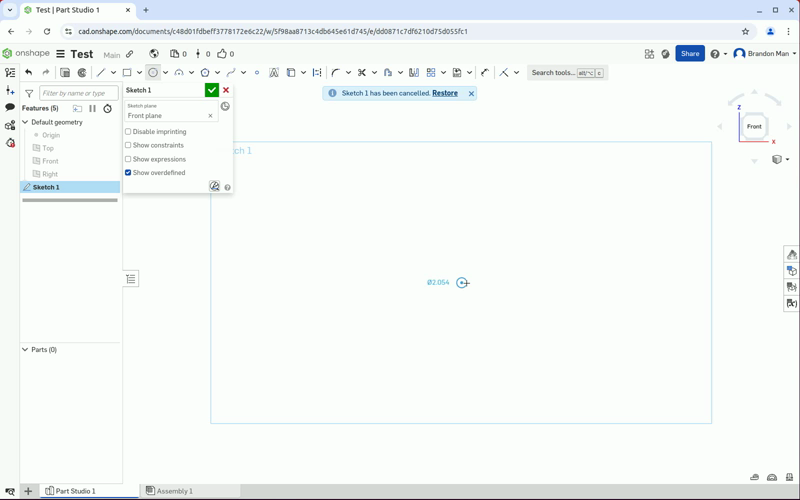
key(esc)
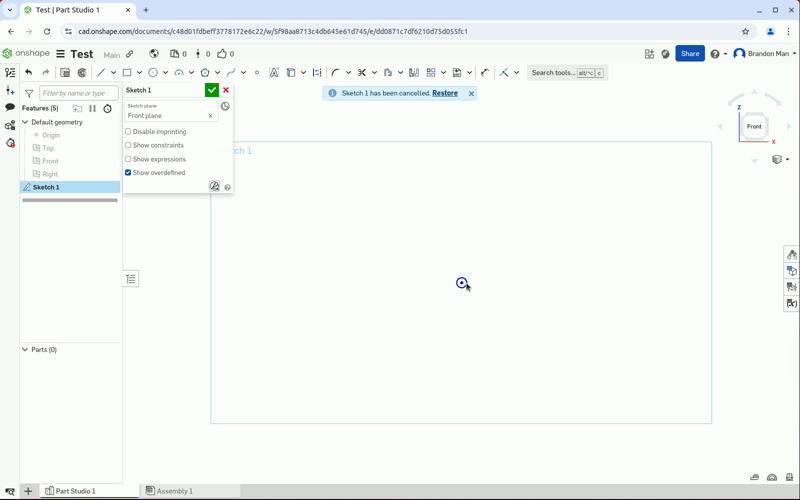
mouse_move(464, 284)
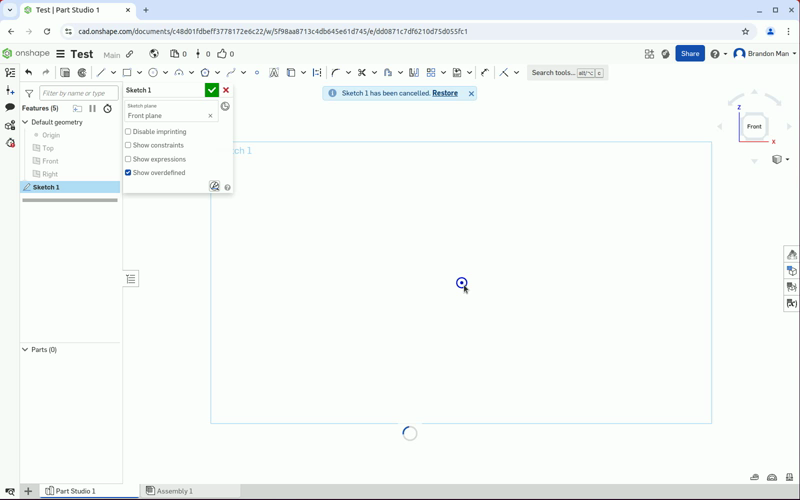
scroll(6)
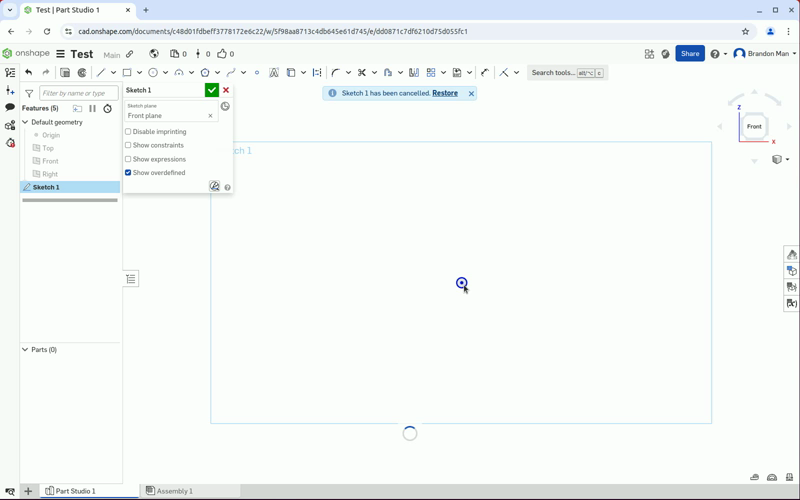
scroll(6)
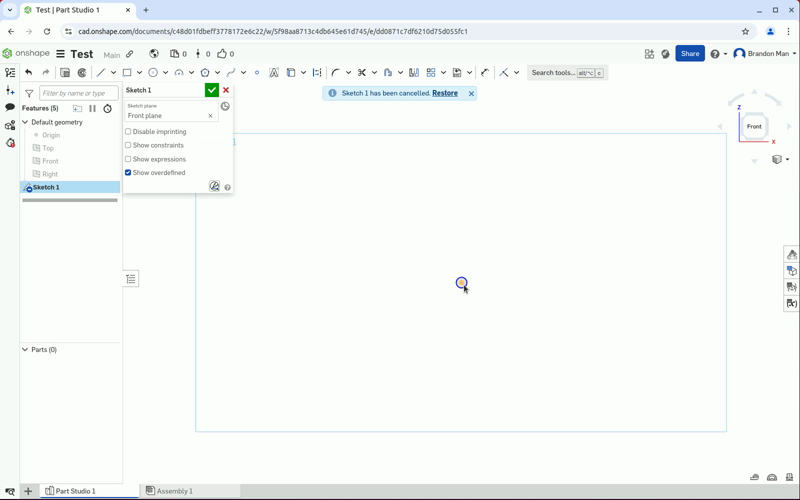
scroll(6)
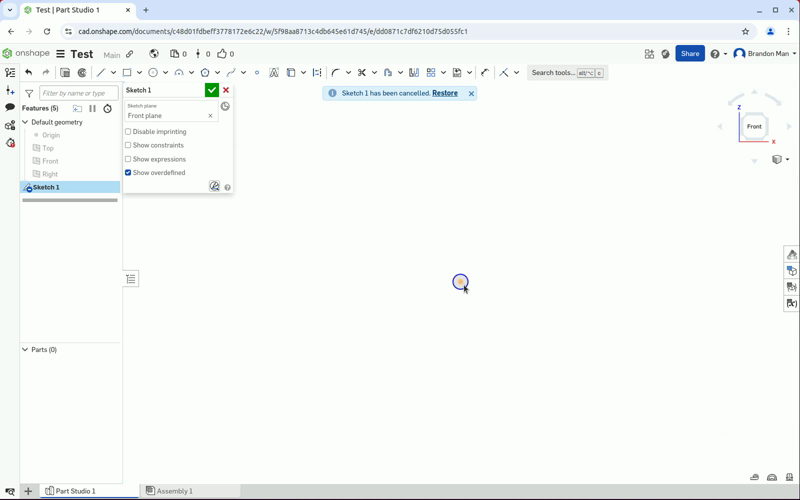
scroll(6)
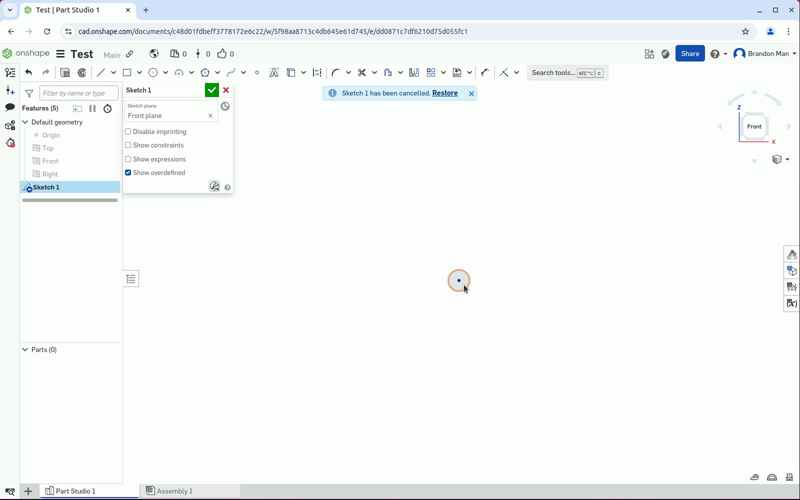
scroll(6)
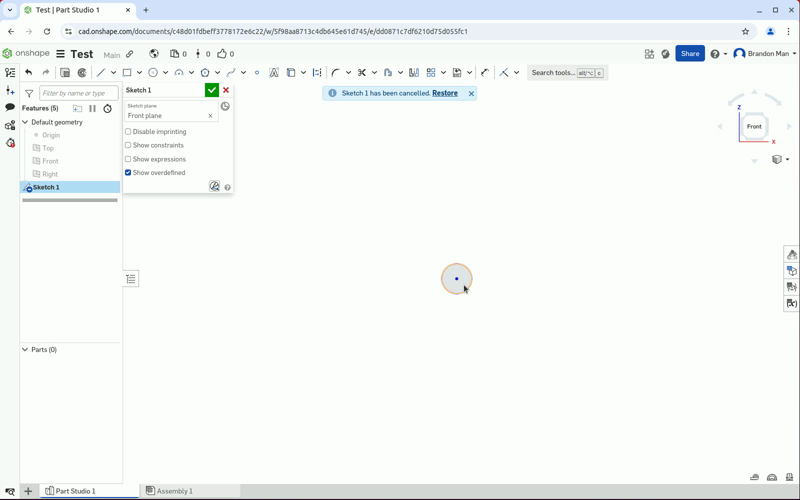
scroll(6)
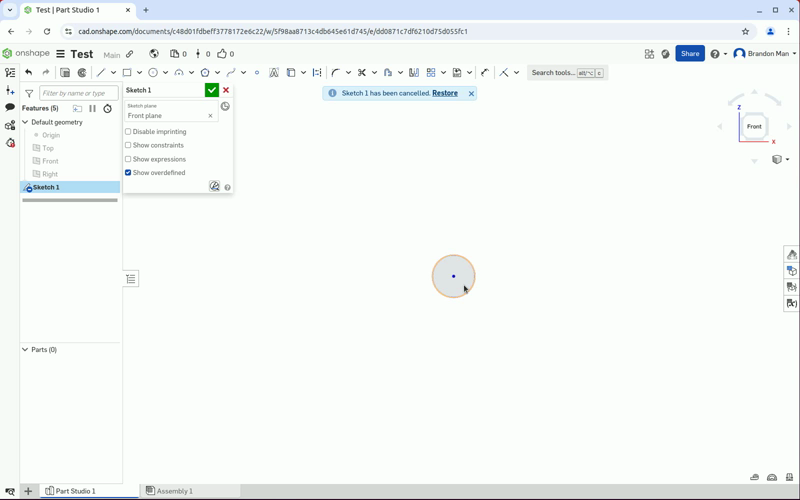
scroll(6)
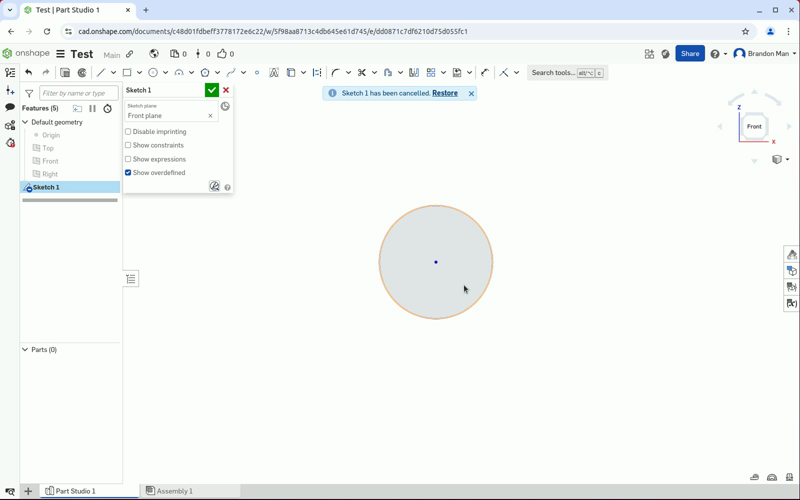
click(464, 284)
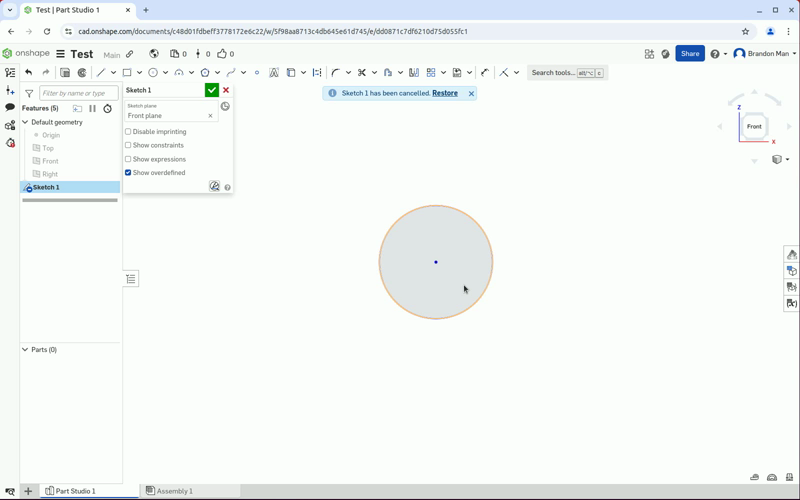
scroll(-6)
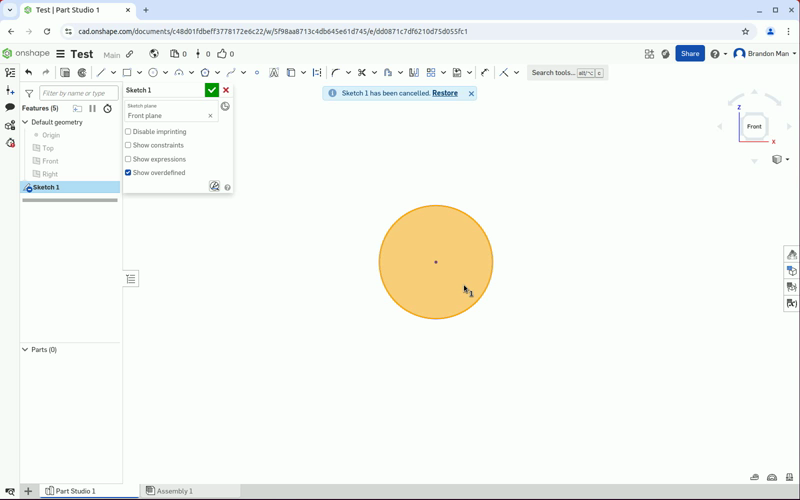
scroll(-6)
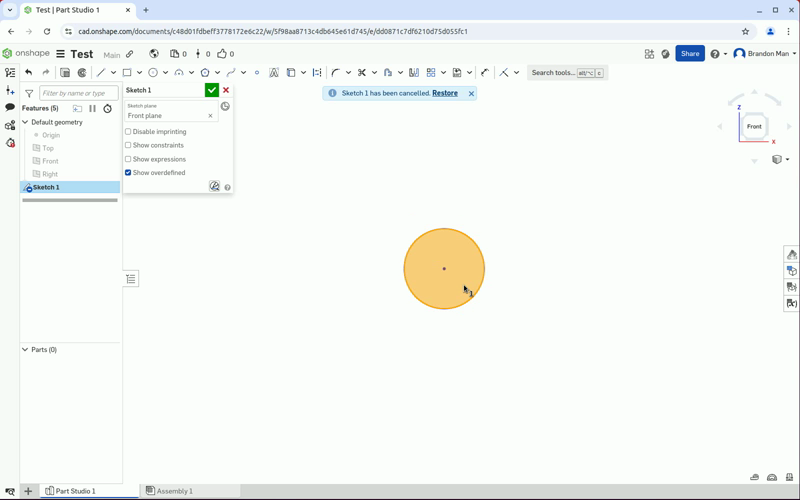
scroll(-6)
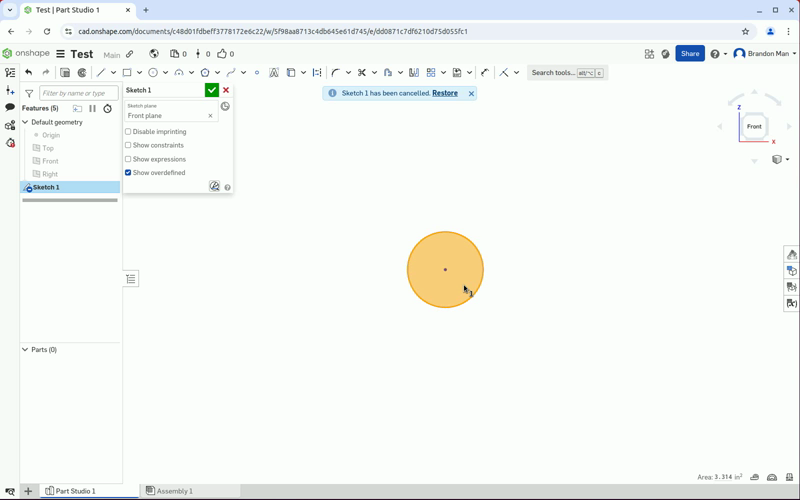
scroll(-6)
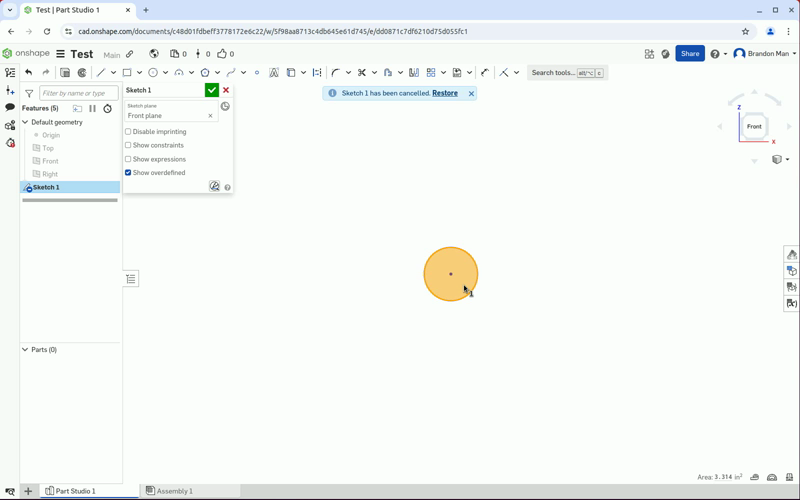
scroll(-6)
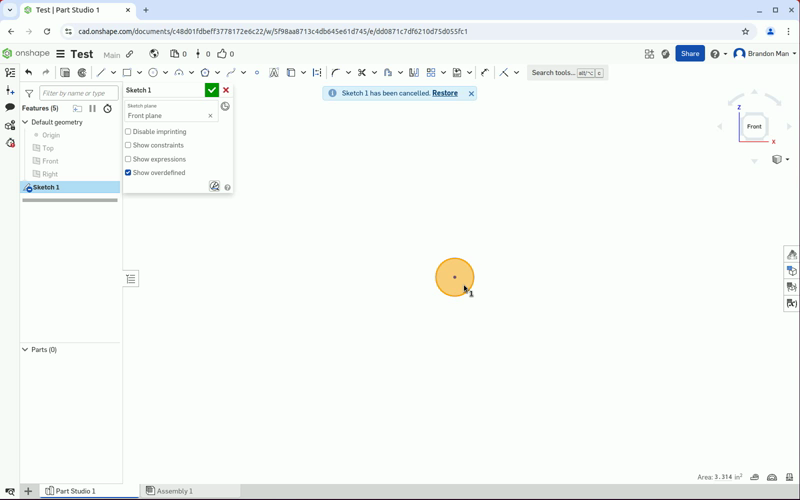
scroll(-6)
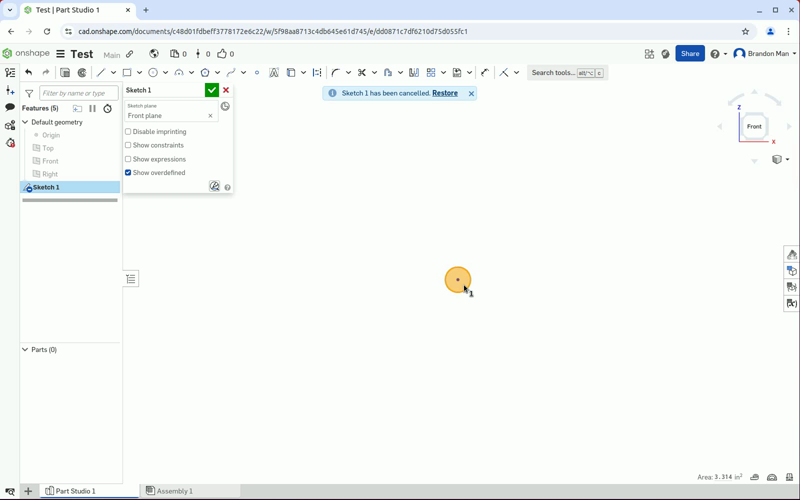
scroll(-6)
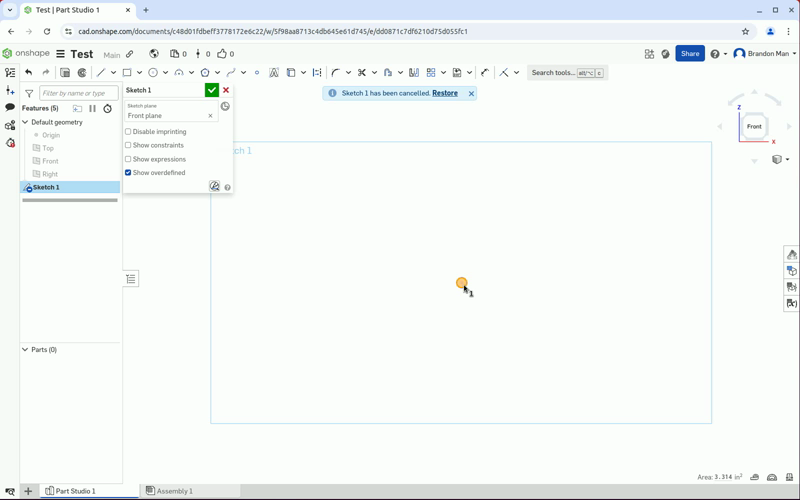
mouse_move(73, 352)
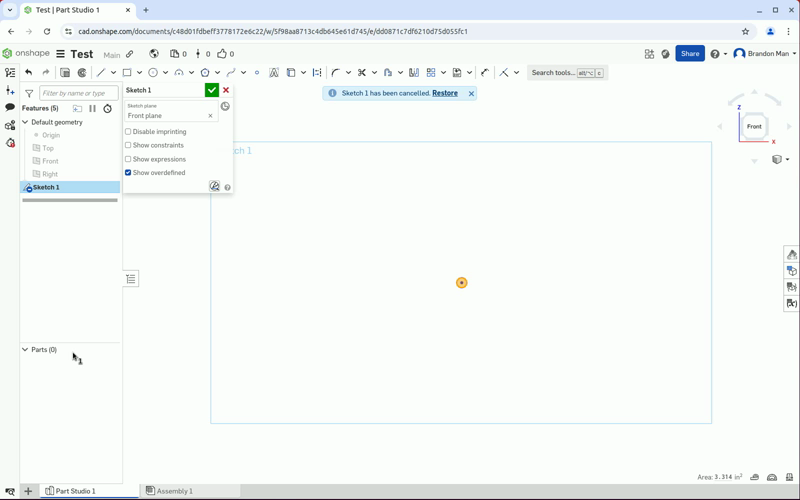
key(shift+y)
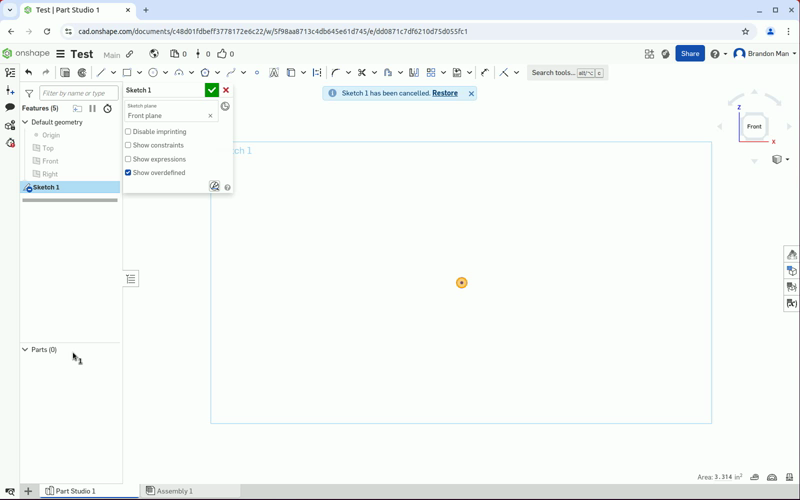
key(shift+e)
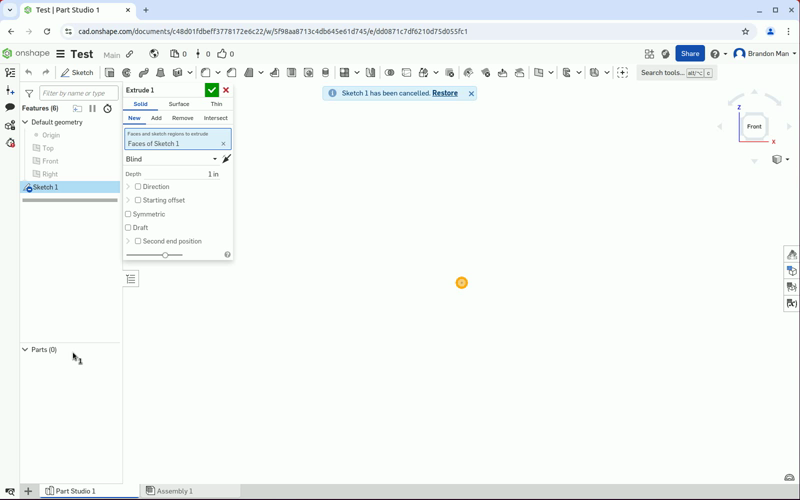
mouse_move(143, 106)
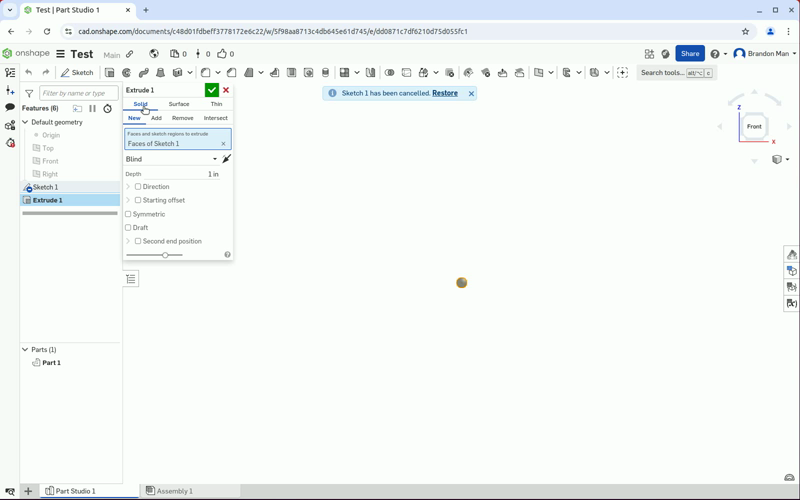
click(143, 106)
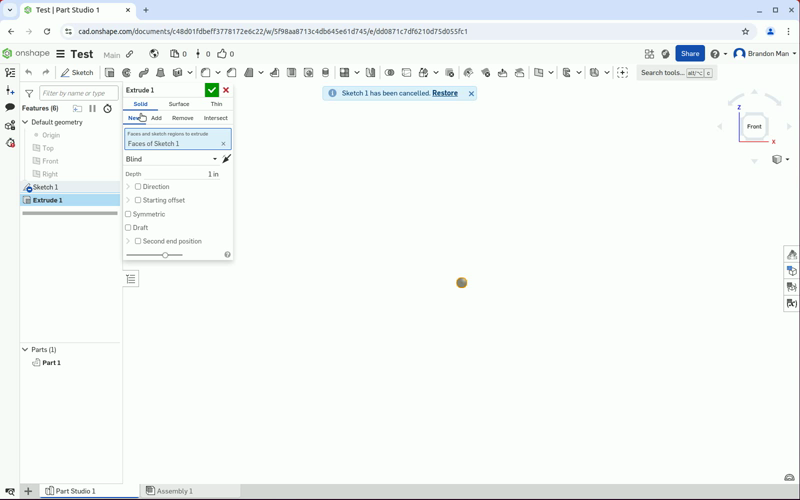
mouse_move(137, 120)
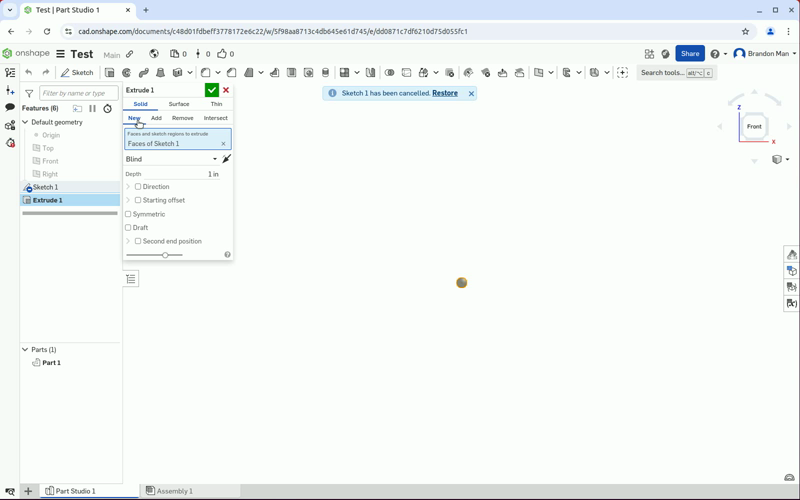
click(137, 120)
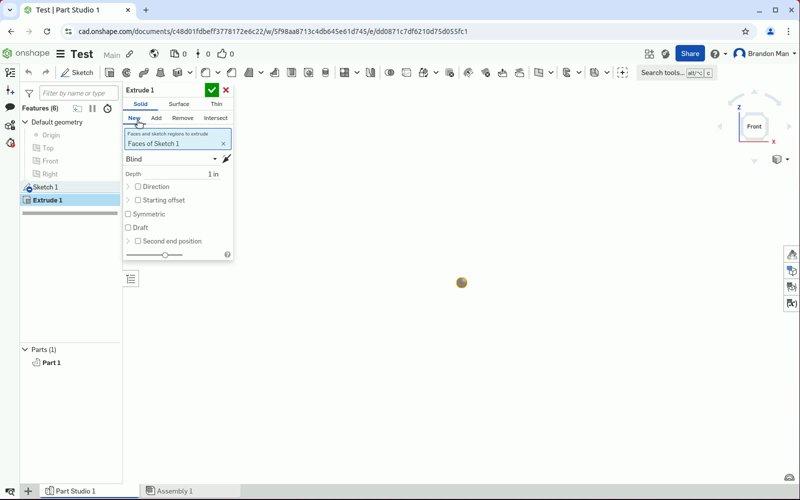
key(tab, 4)
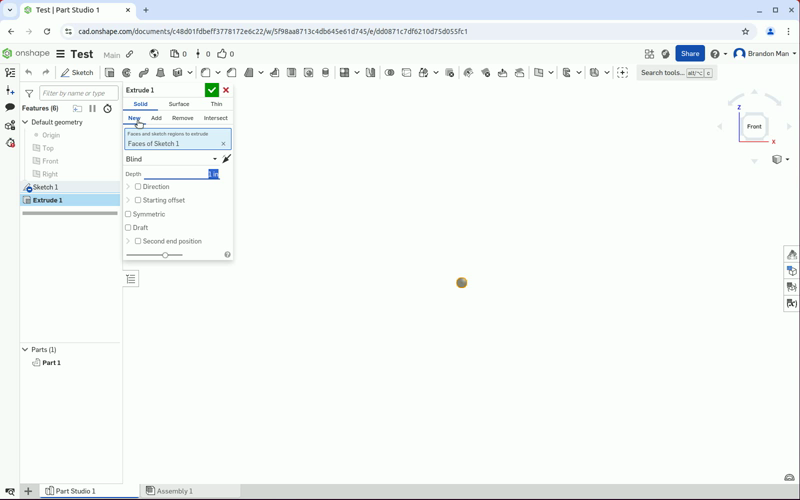
text(0.722)
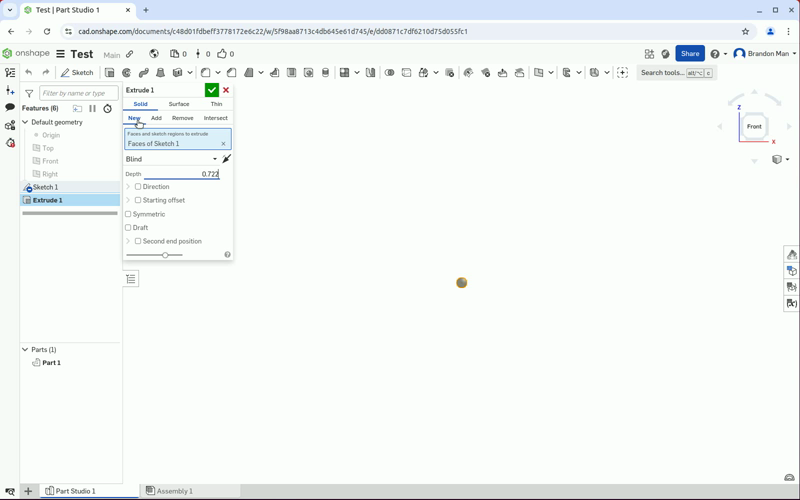
key(enter)
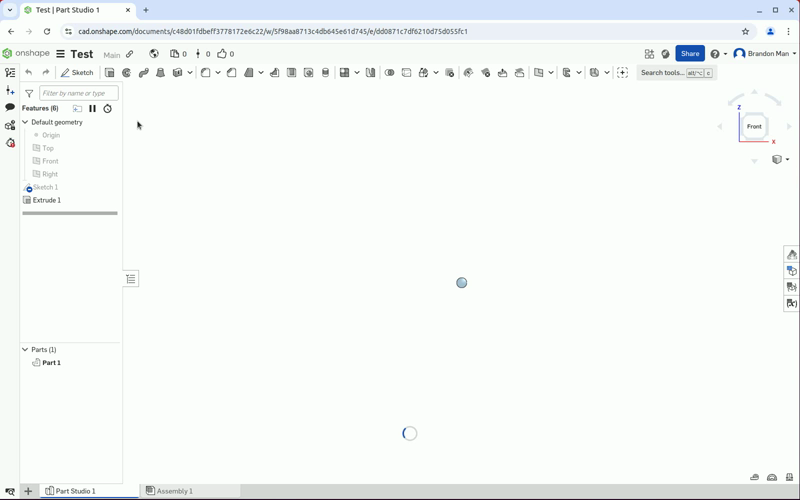
key(shift+h)
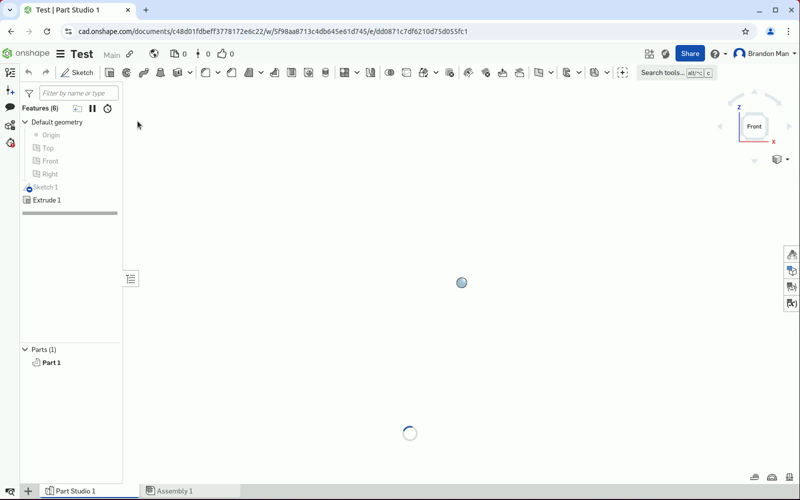
key(shift+h)
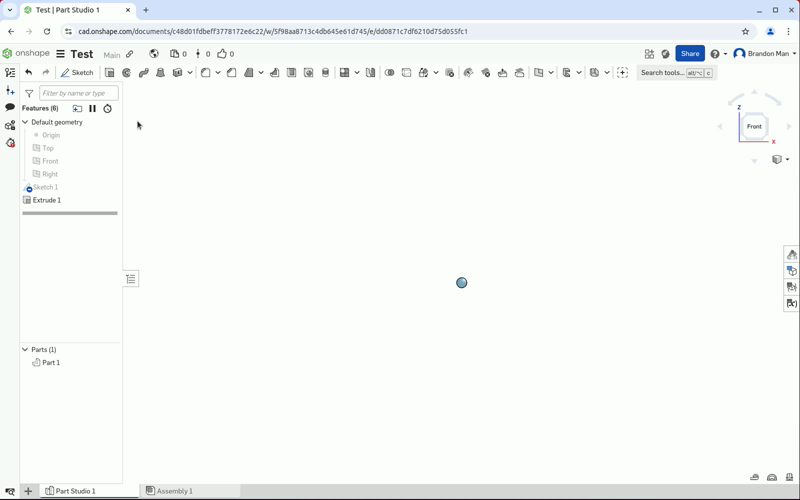
mouse_move(73, 189)
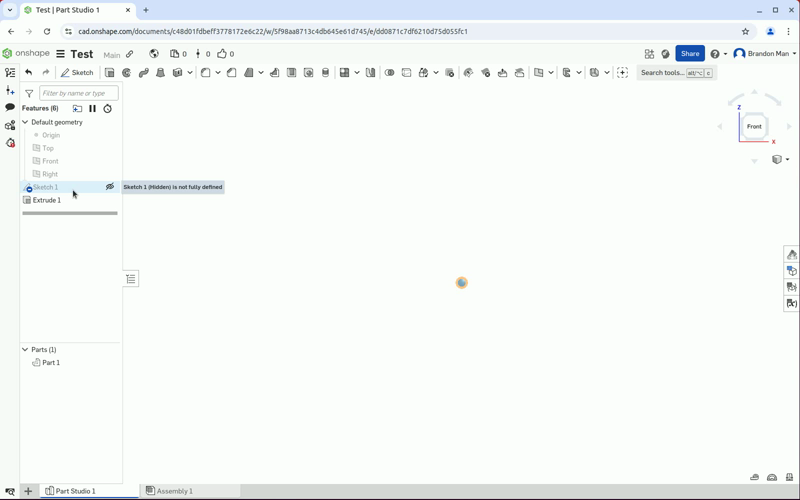
click(73, 189)
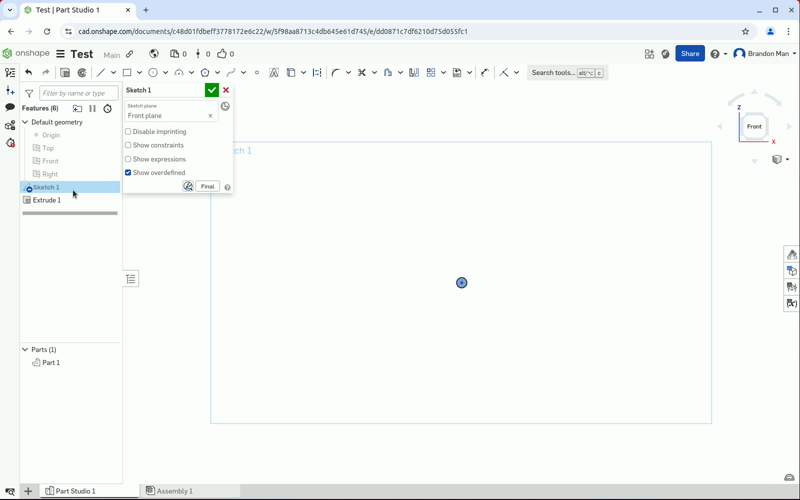
mouse_move(229, 92)
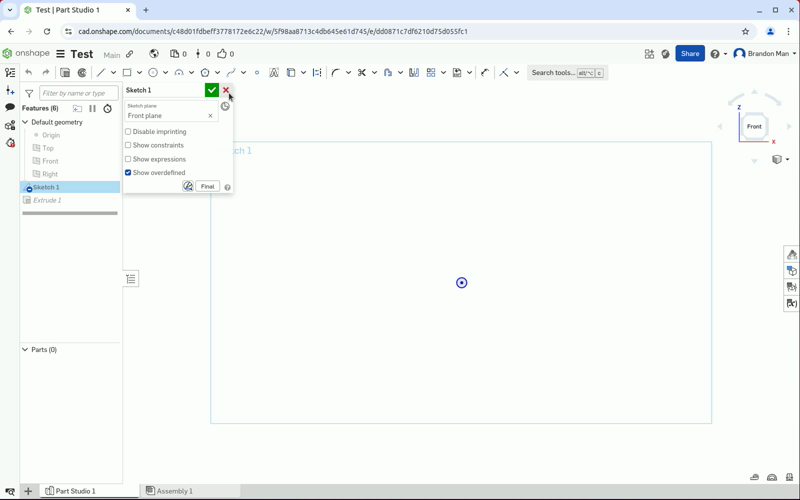
click(229, 92)
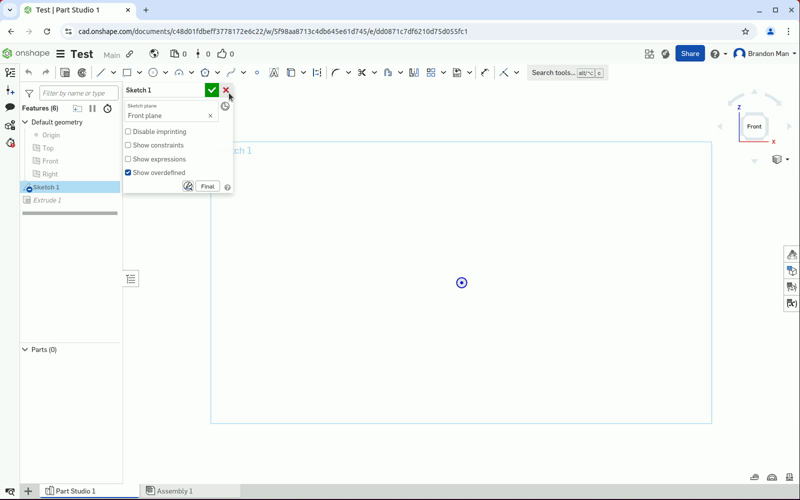
key(shift+s)
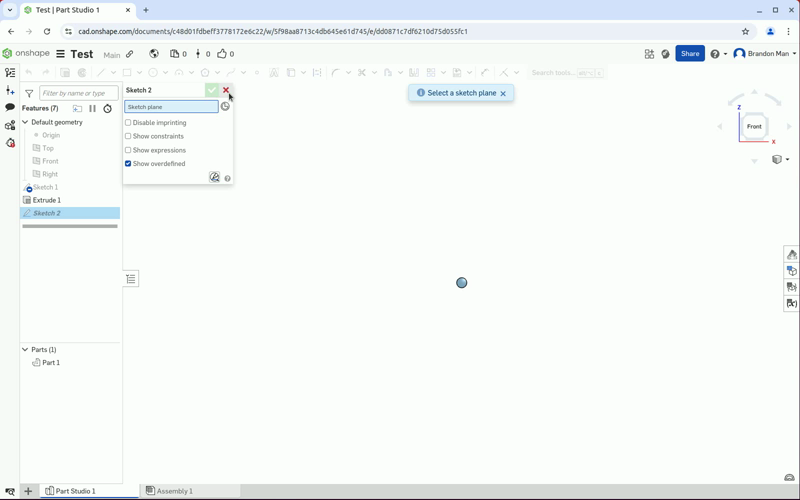
mouse_move(73, 163)
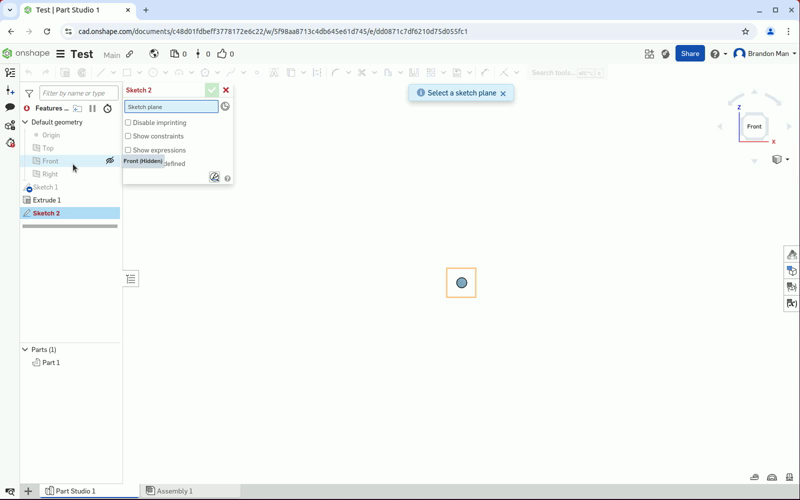
click(73, 163)
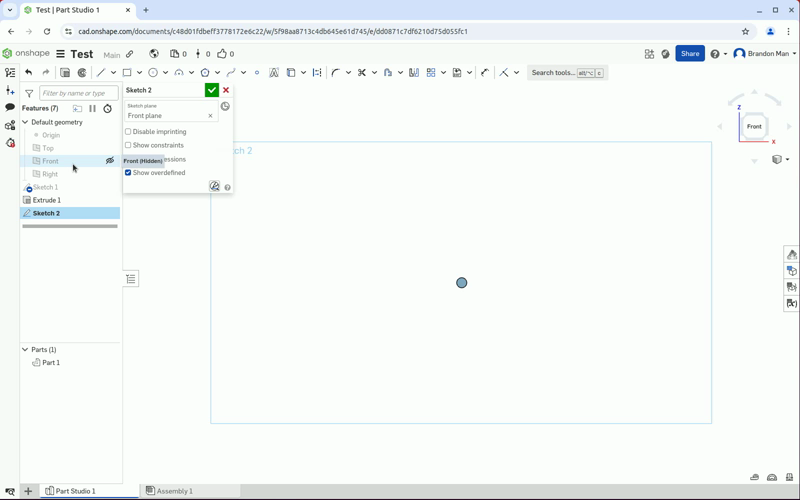
mouse_move(73, 352)
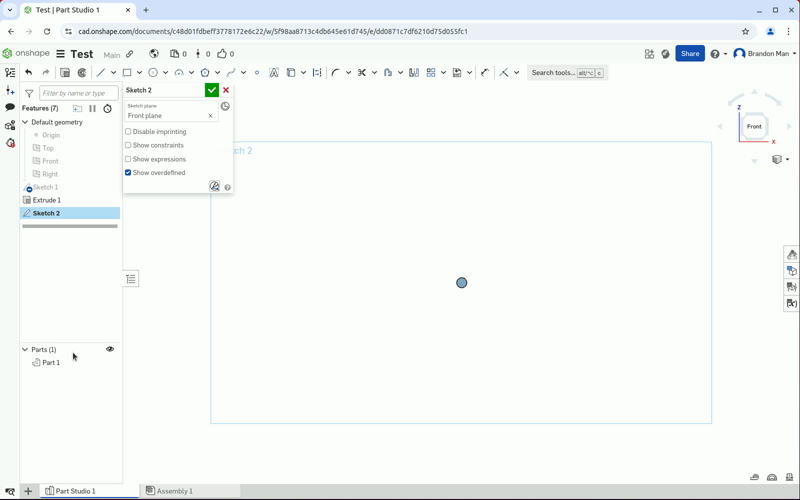
key(y)
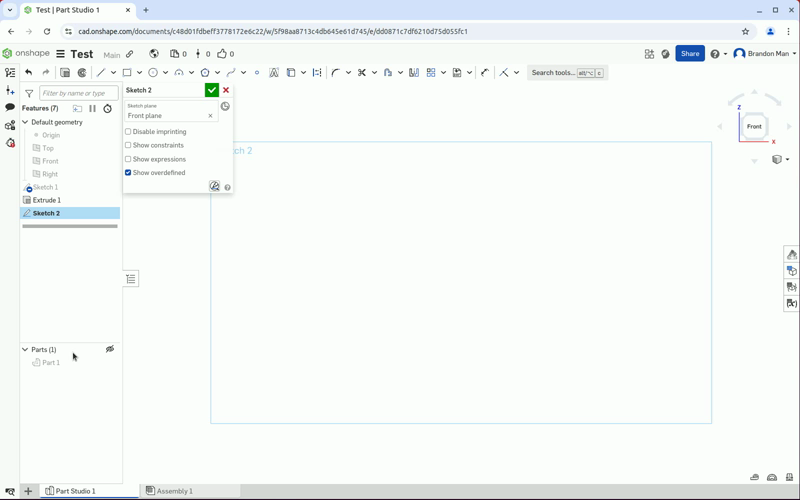
key(a)
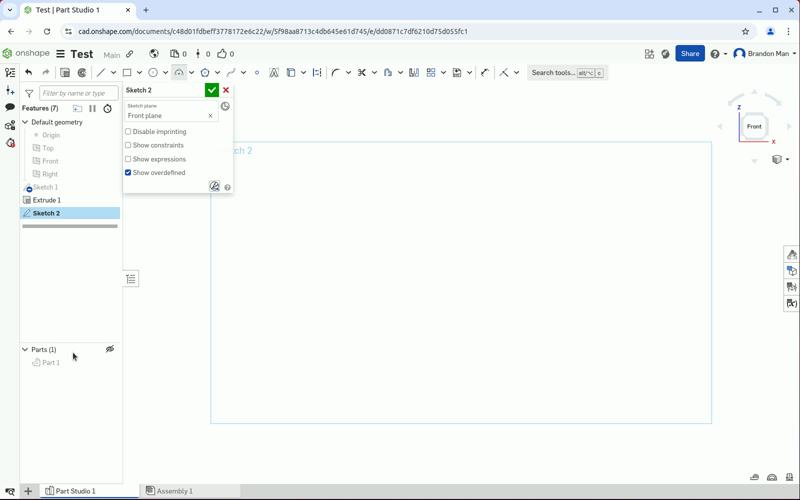
key_down(shift)
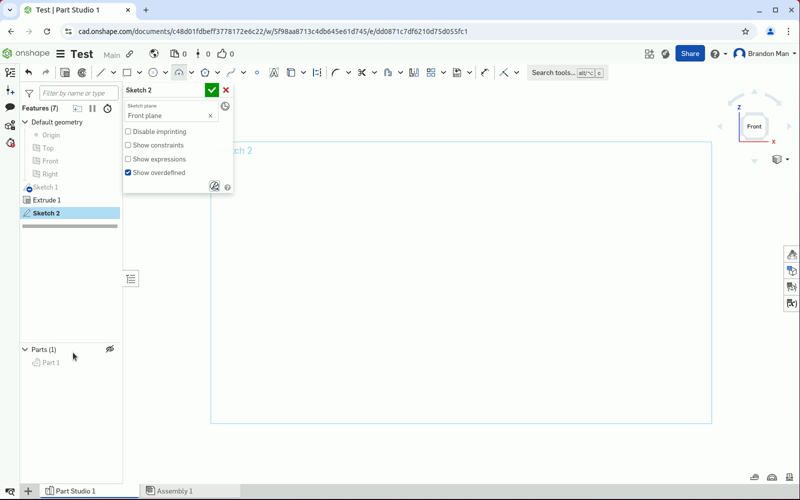
mouse_move(457, 282)
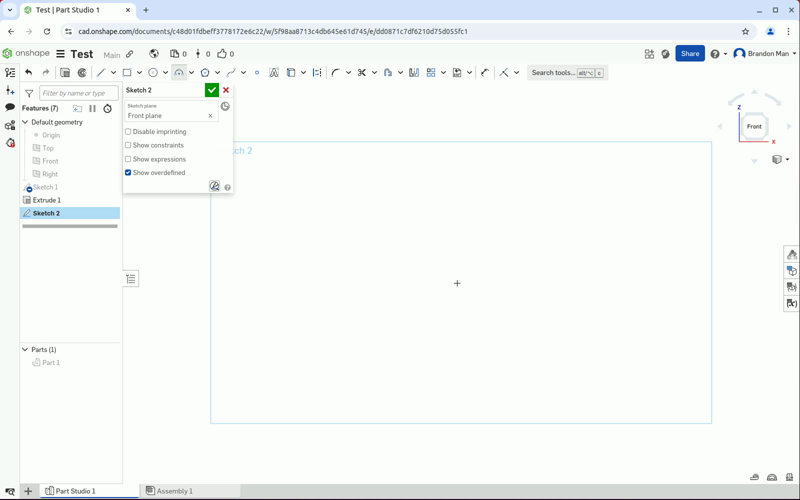
click(457, 282)
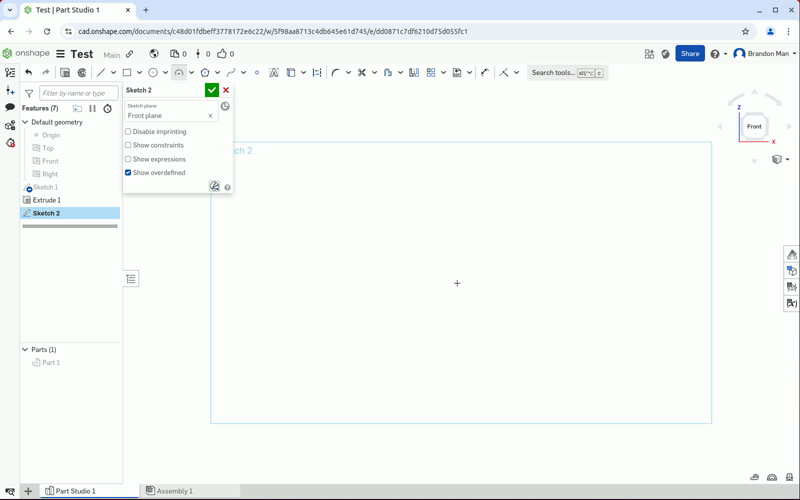
key_up(shift)
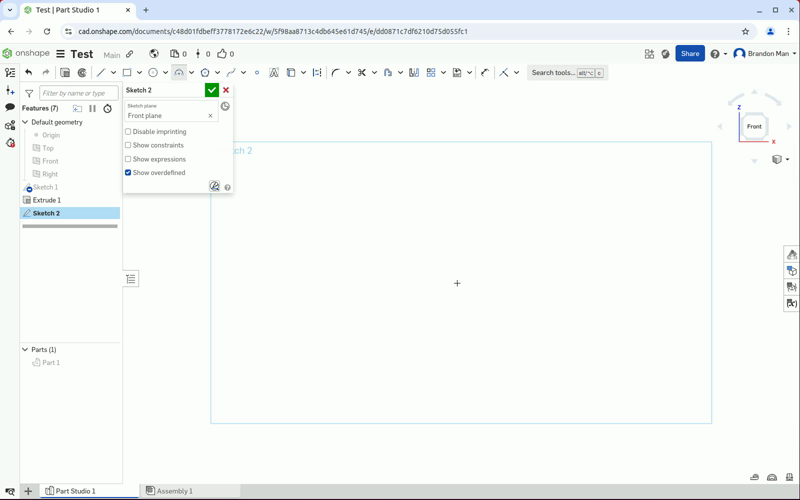
key_down(shift)
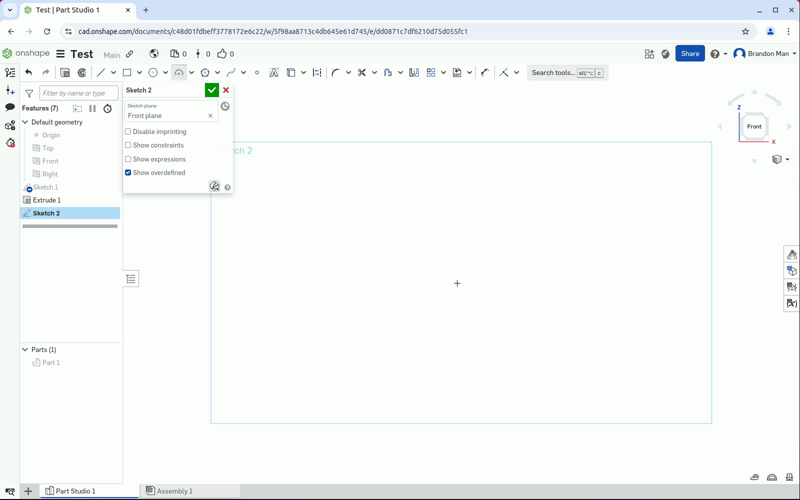
mouse_move(465, 282)
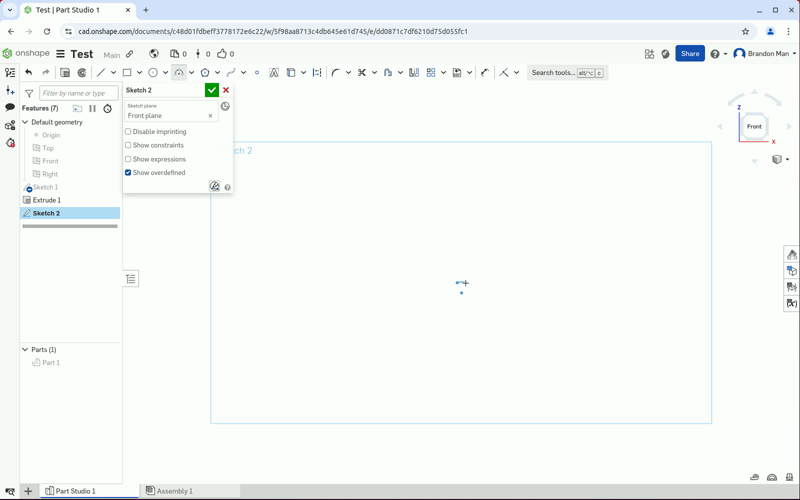
click(465, 282)
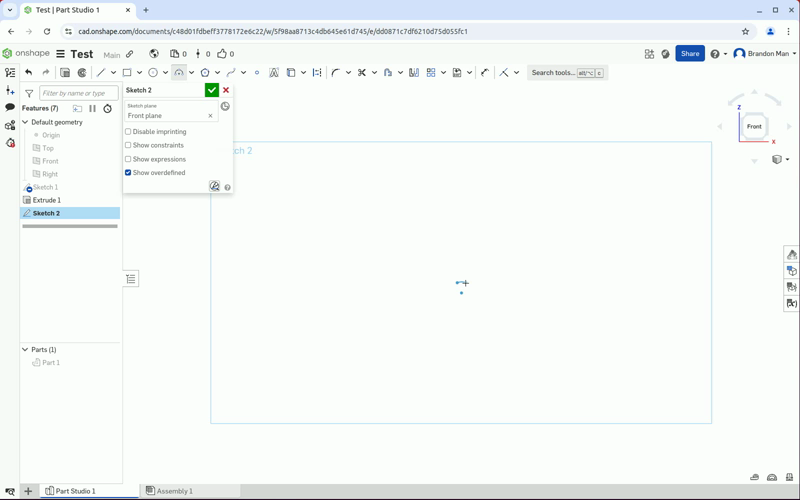
mouse_move(461, 279)
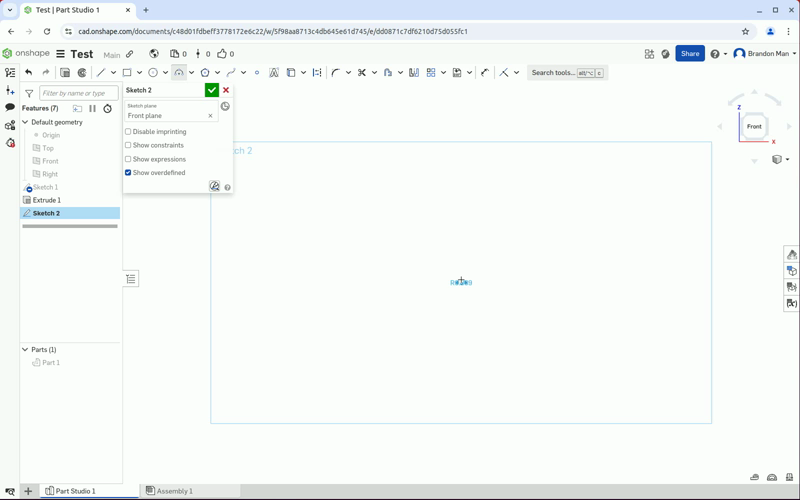
click(461, 279)
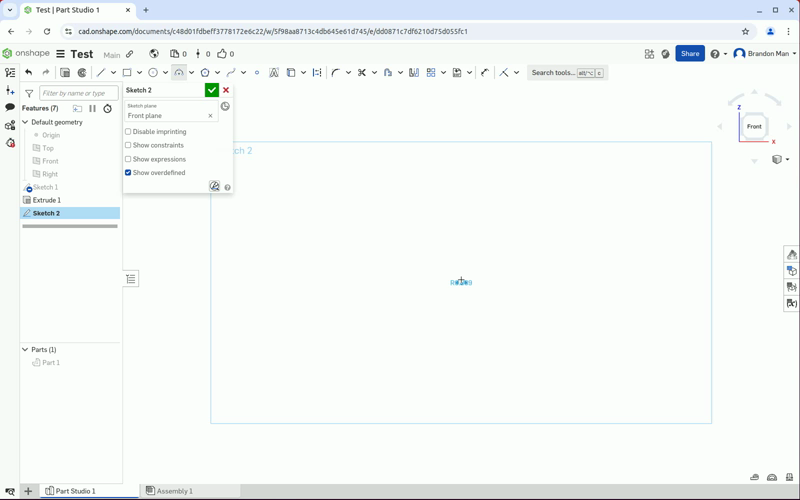
key_up(shift)
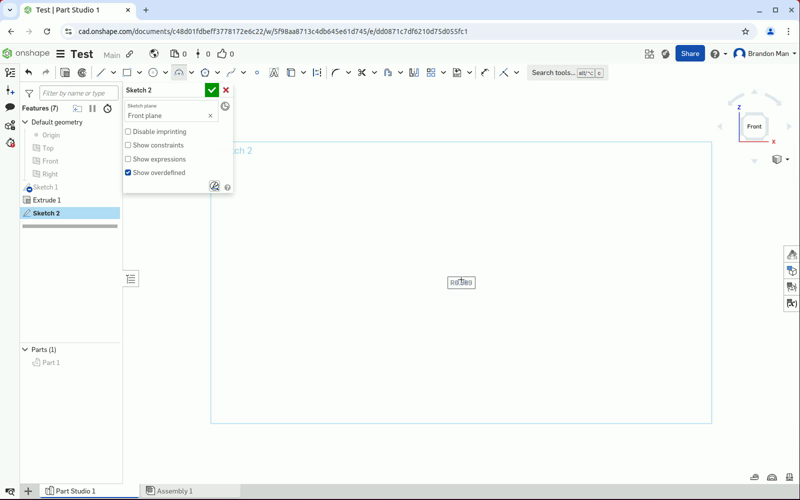
key(esc)
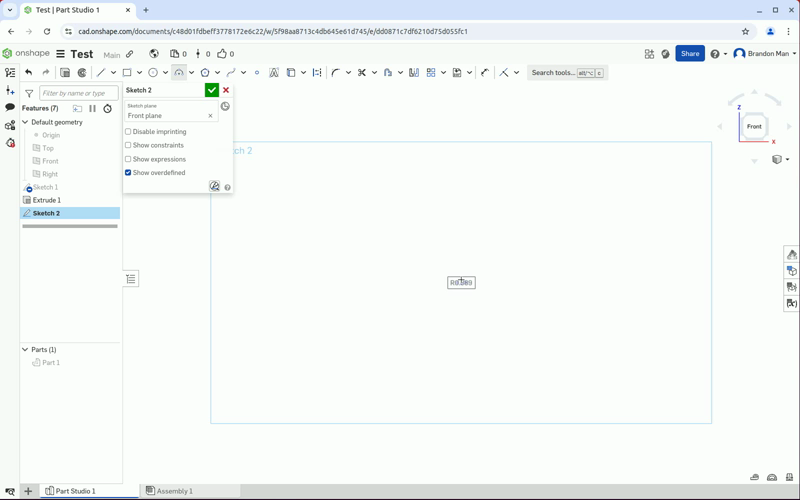
key(l)
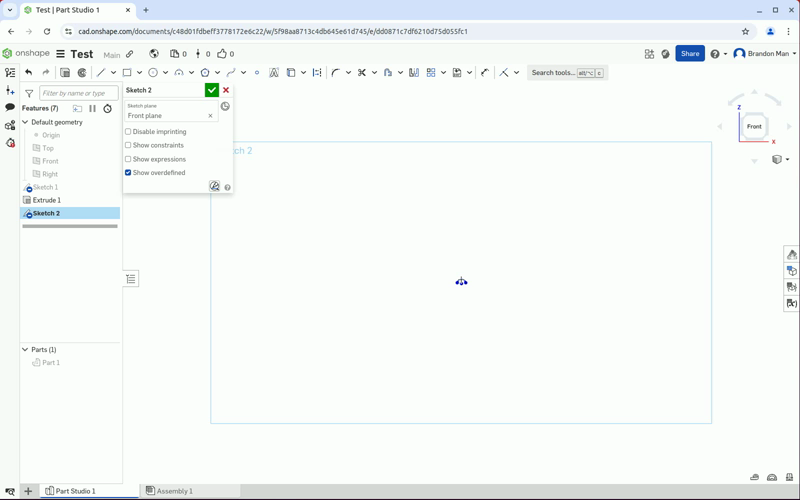
mouse_move(465, 282)
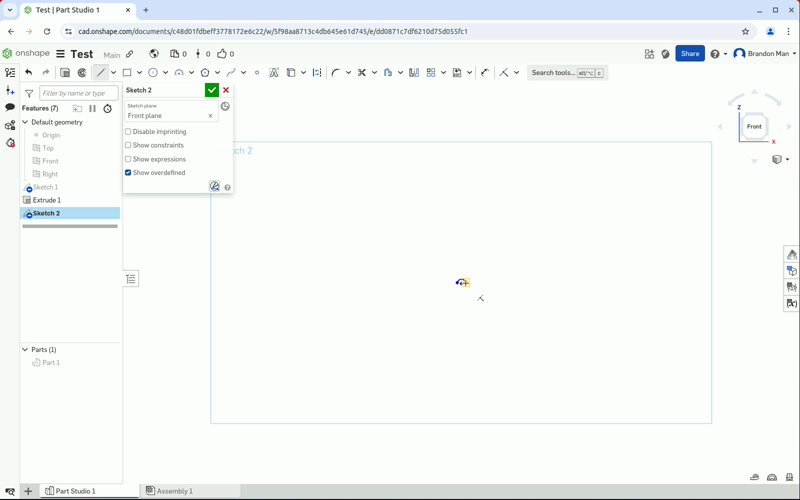
scroll(6)
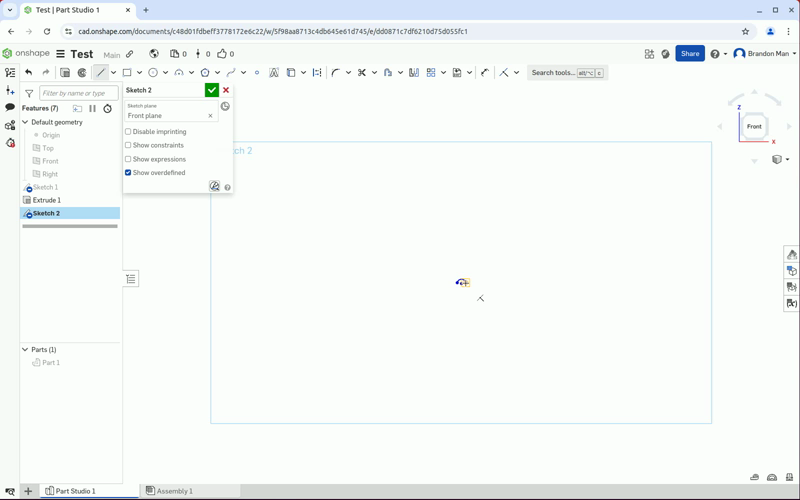
scroll(6)
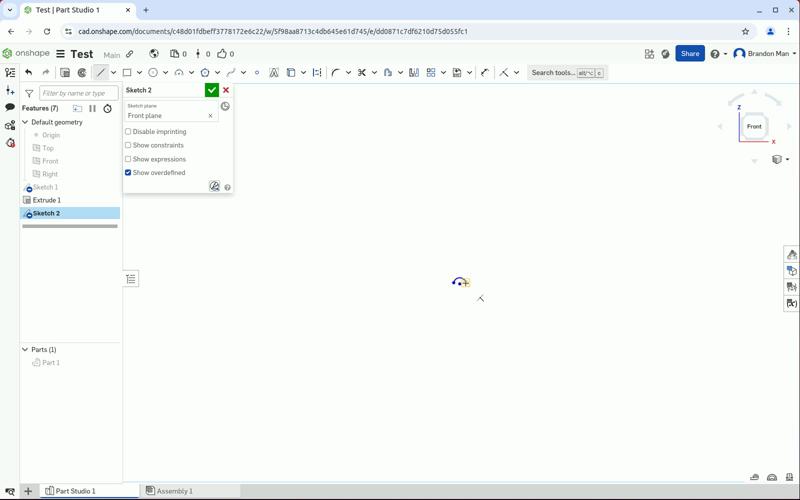
scroll(6)
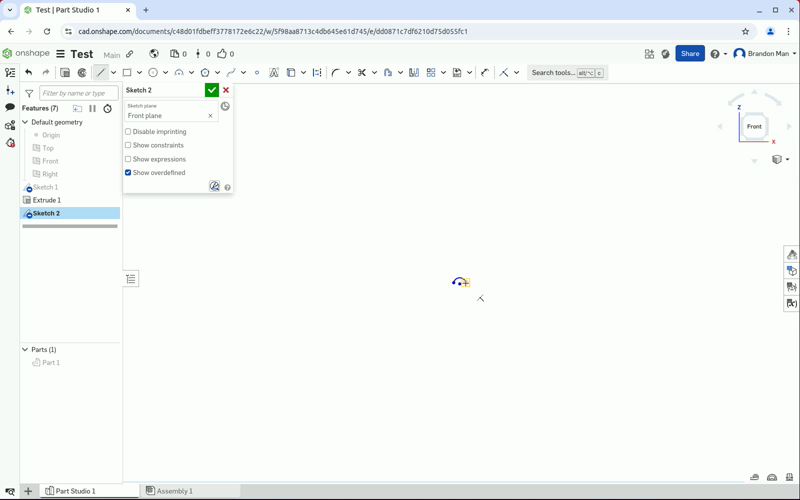
scroll(6)
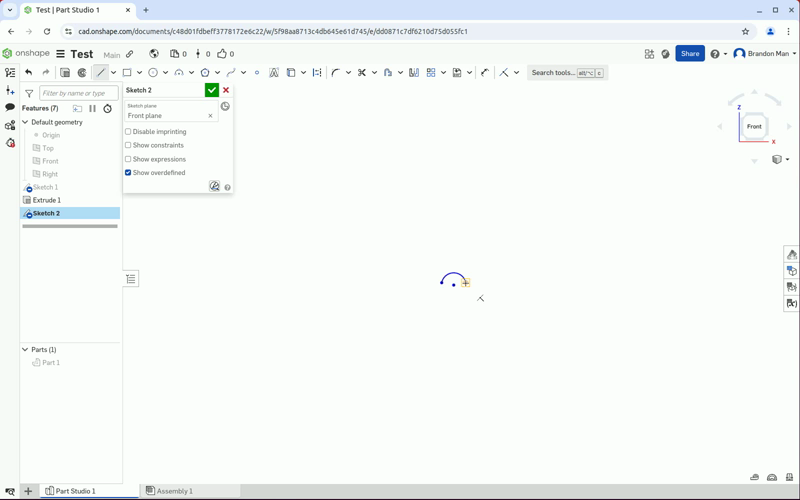
scroll(6)
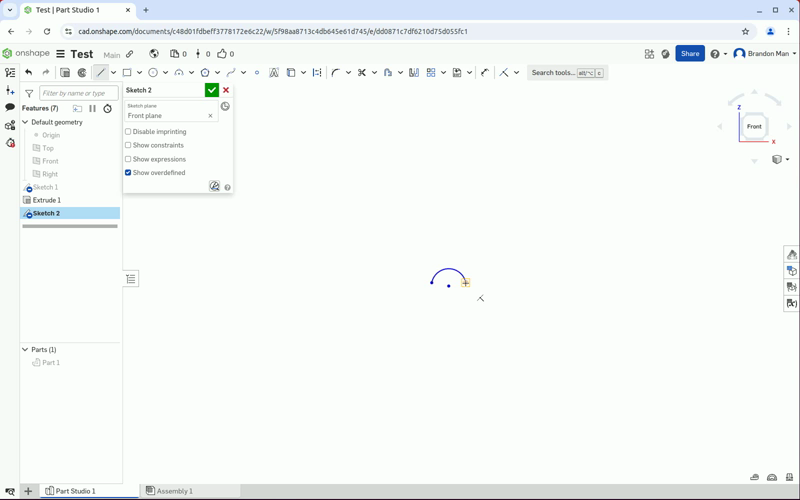
scroll(6)
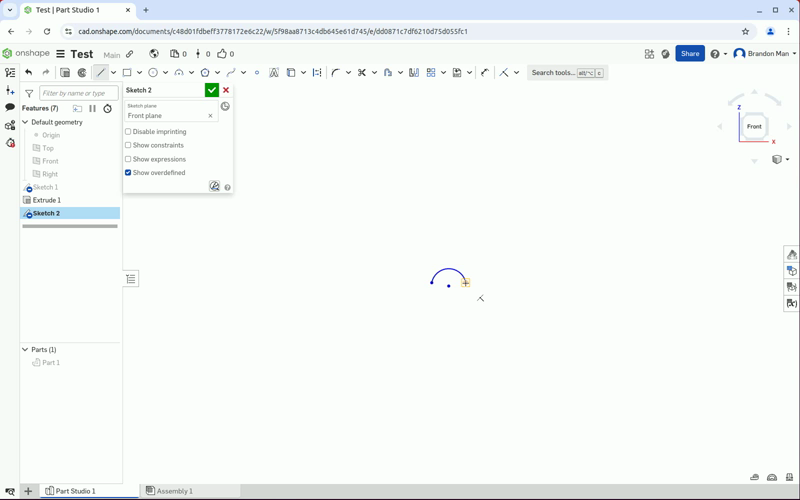
scroll(6)
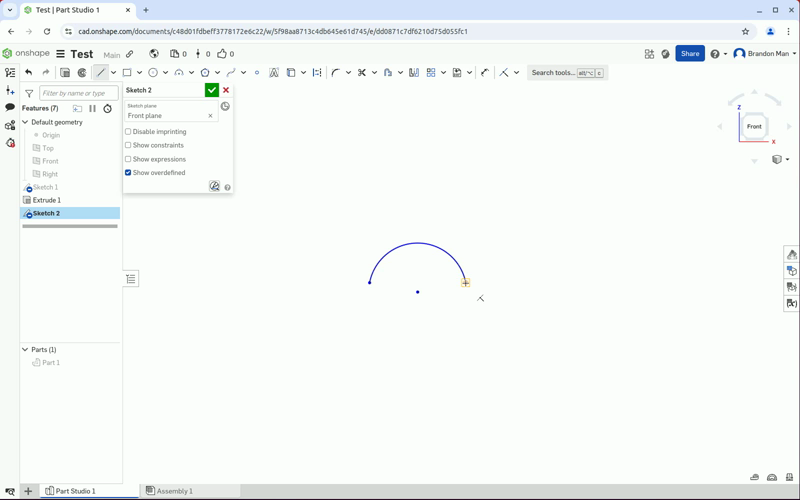
click(465, 282)
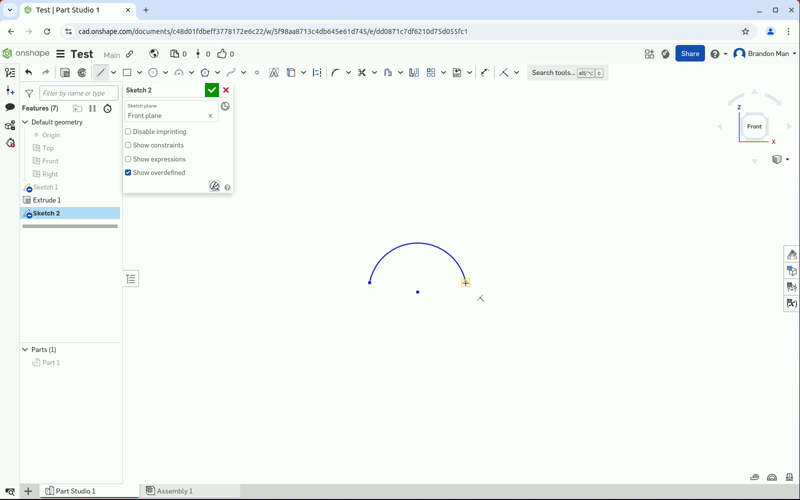
scroll(-6)
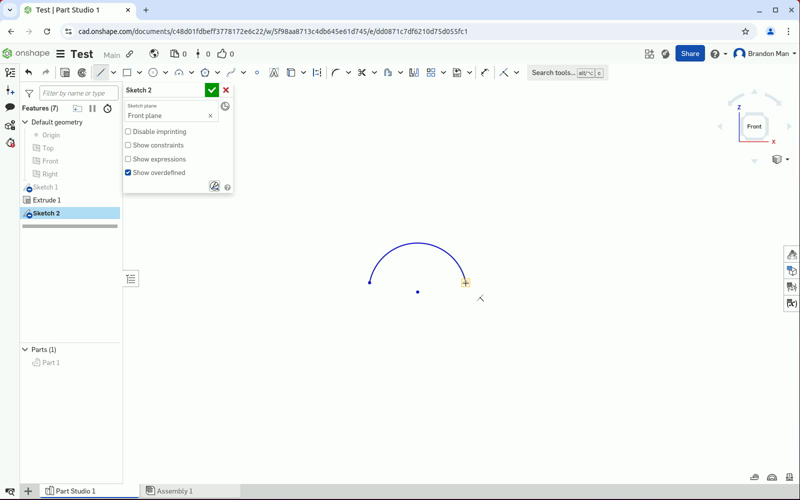
scroll(-6)
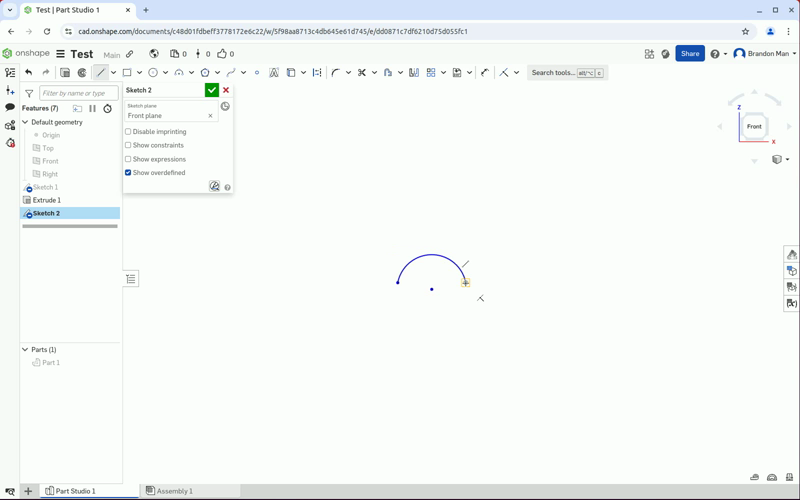
scroll(-6)
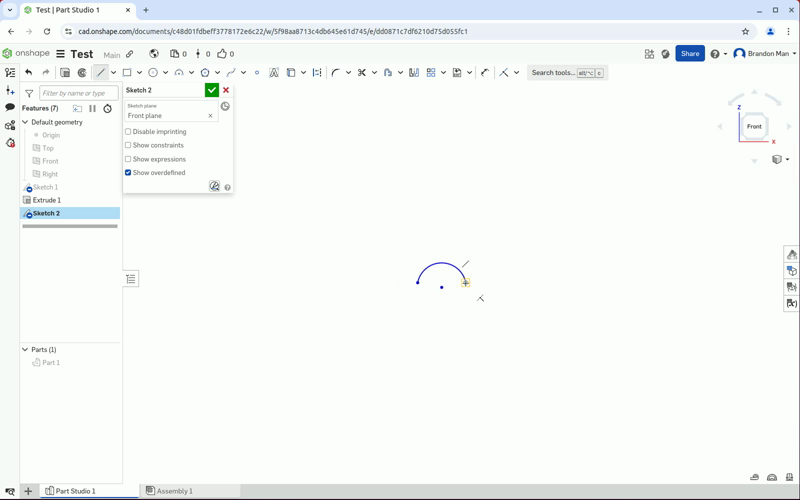
scroll(-6)
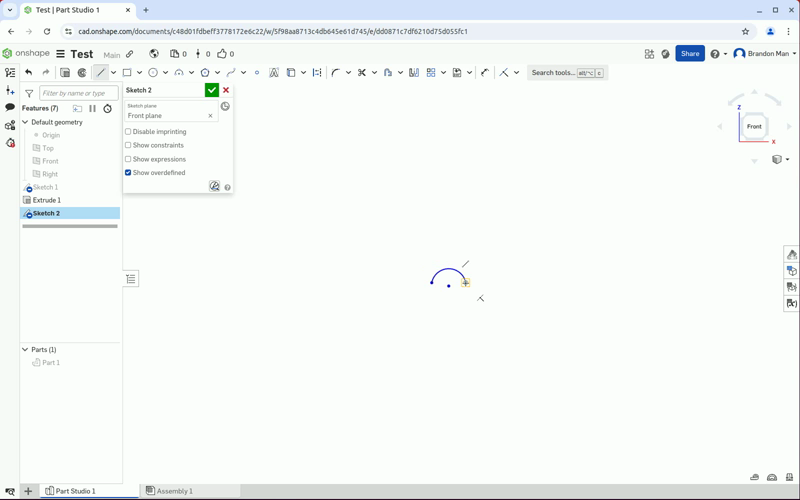
scroll(-6)
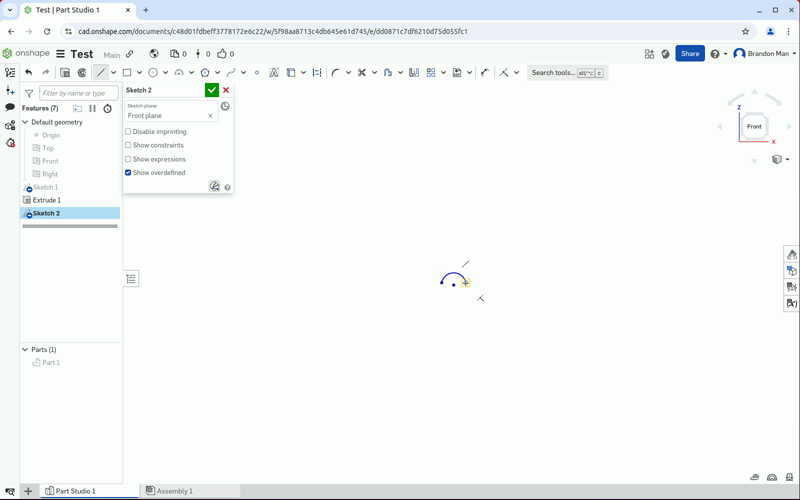
scroll(-6)
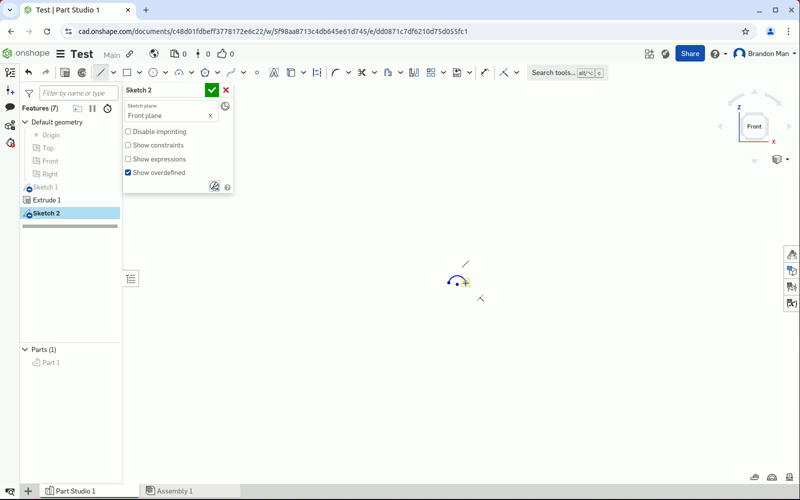
scroll(-6)
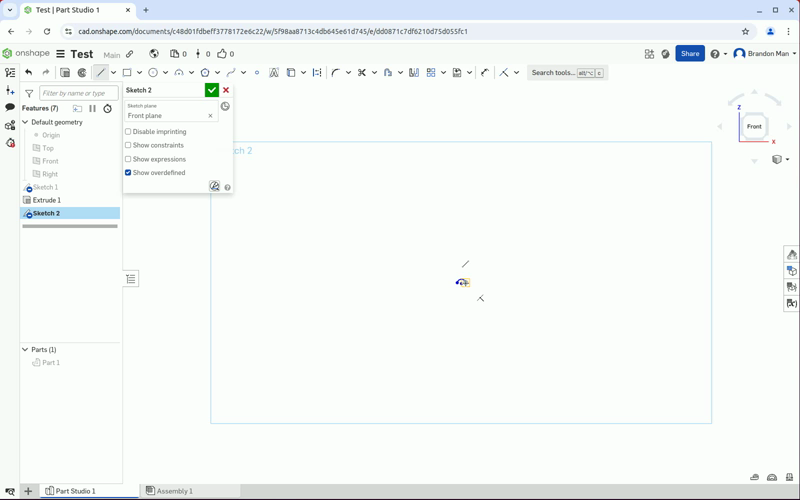
key_down(shift)
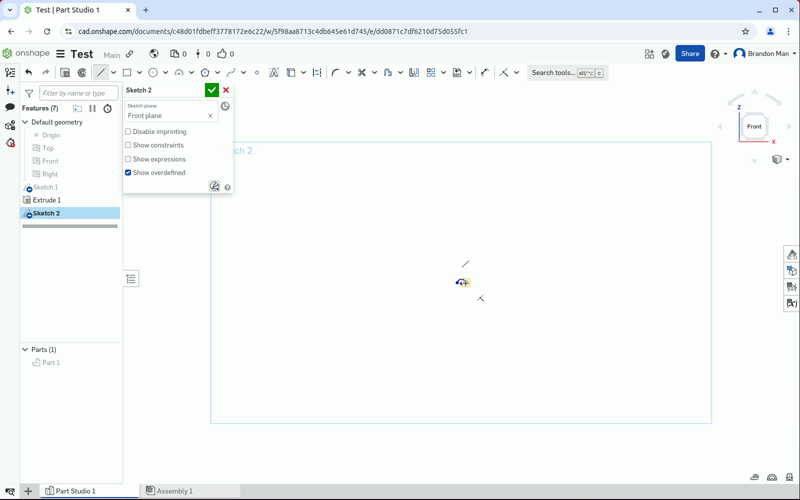
mouse_move(463, 172)
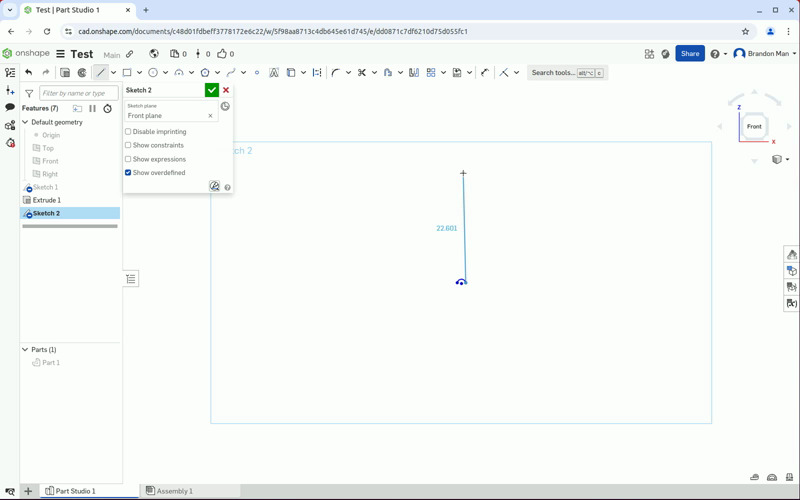
click(463, 172)
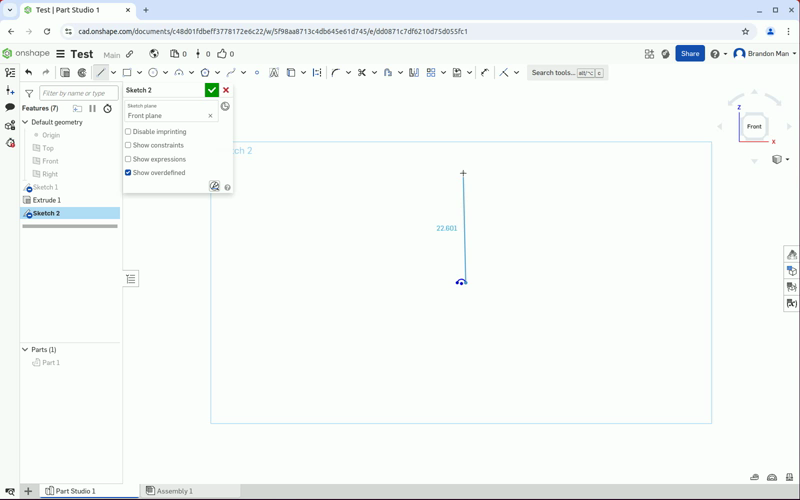
key_up(shift)
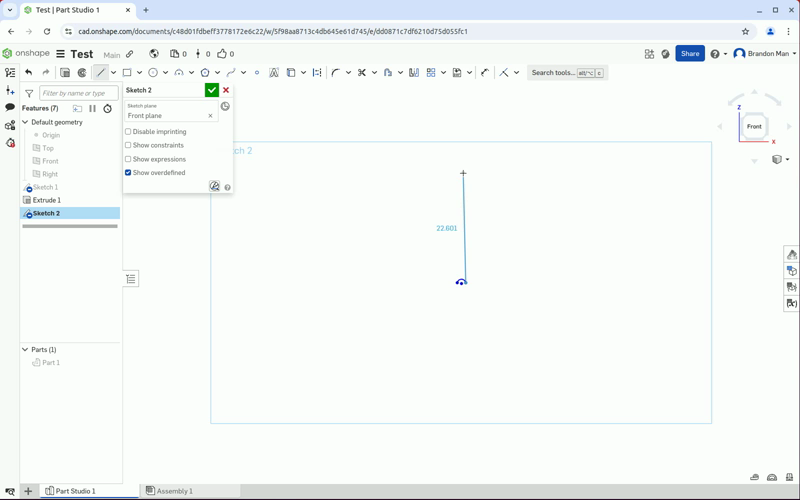
key(esc)
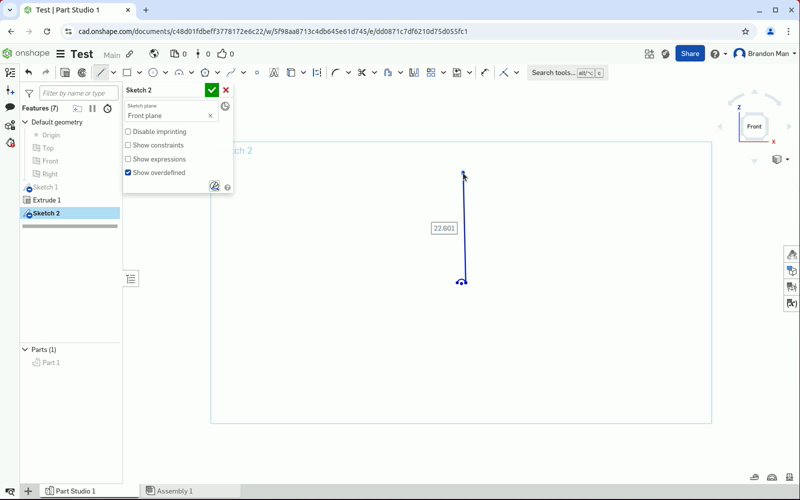
key(a)
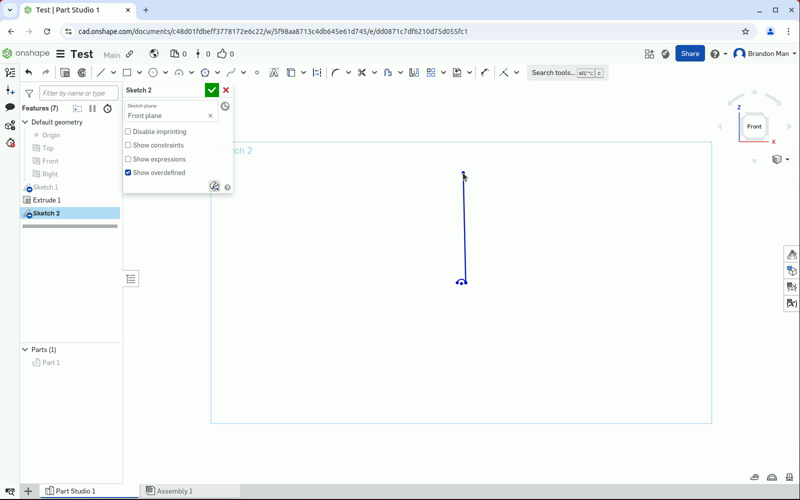
mouse_move(463, 172)
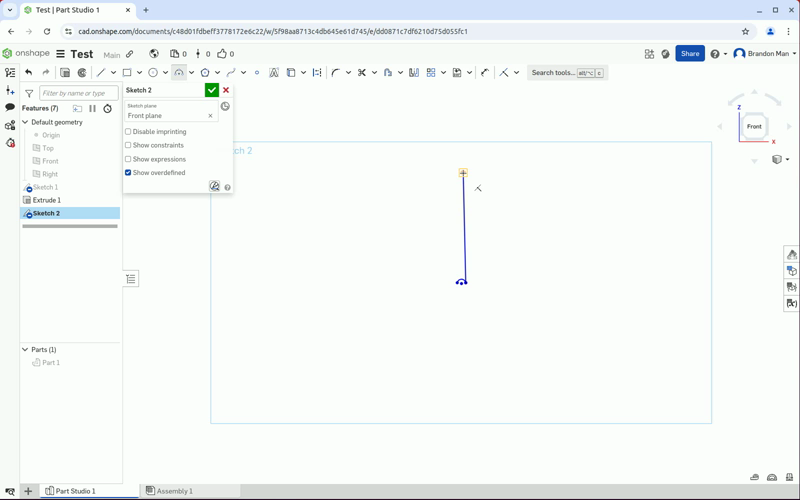
click(463, 172)
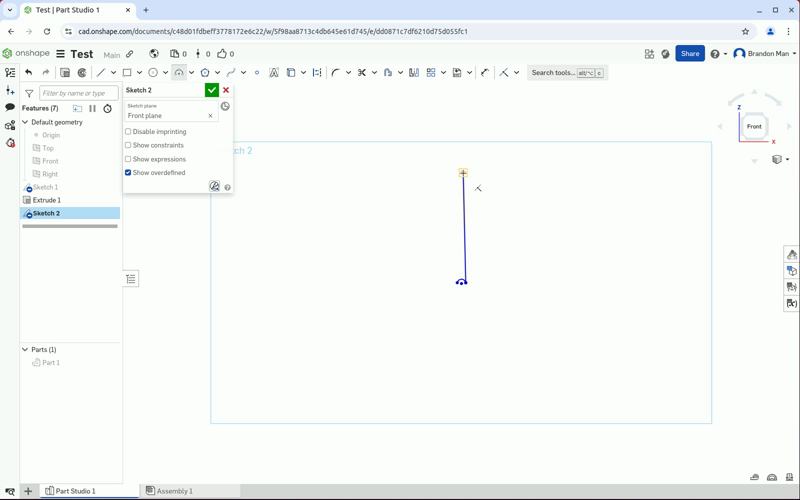
key_down(shift)
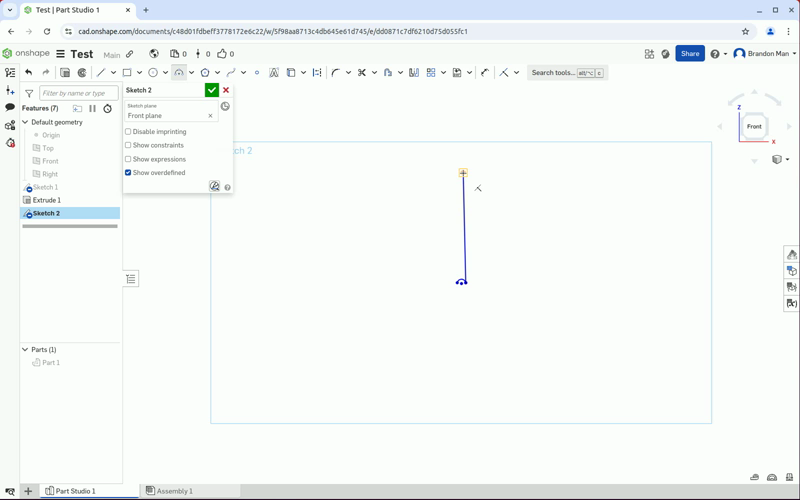
mouse_move(459, 172)
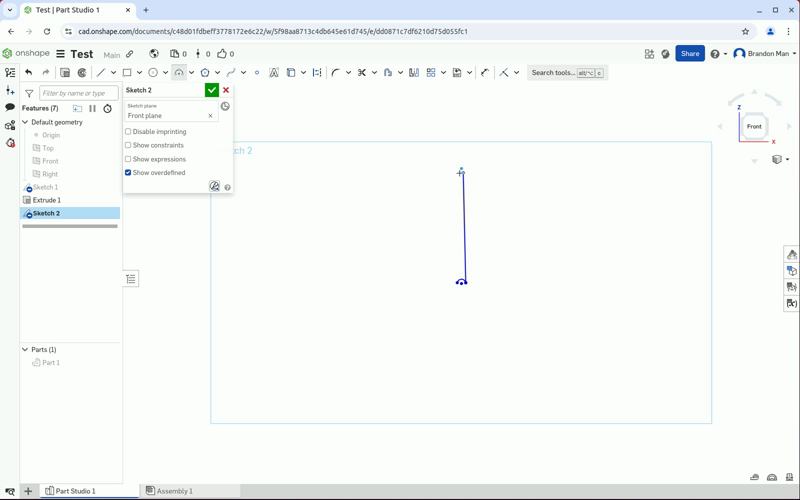
scroll(6)
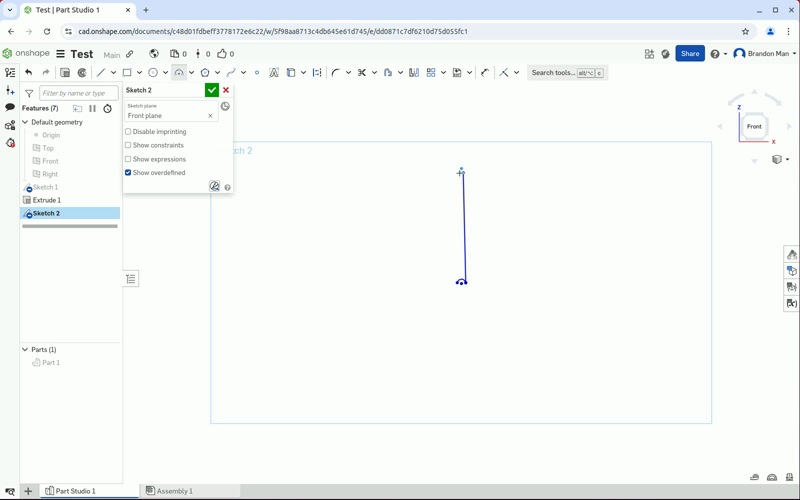
scroll(6)
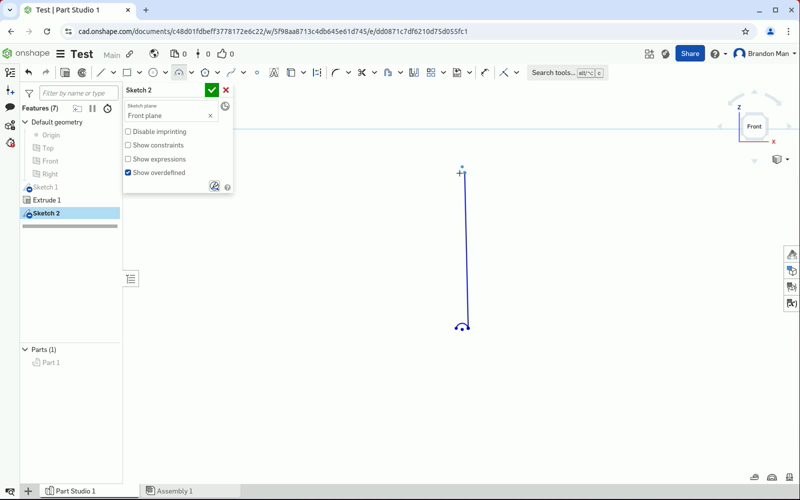
scroll(6)
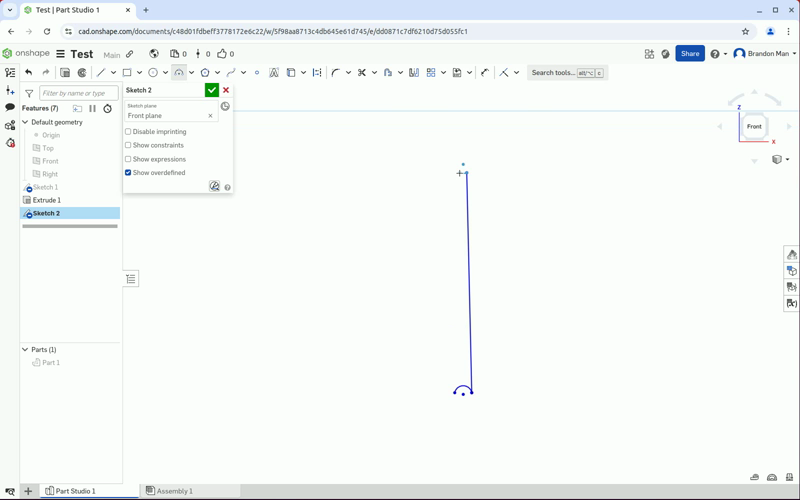
scroll(6)
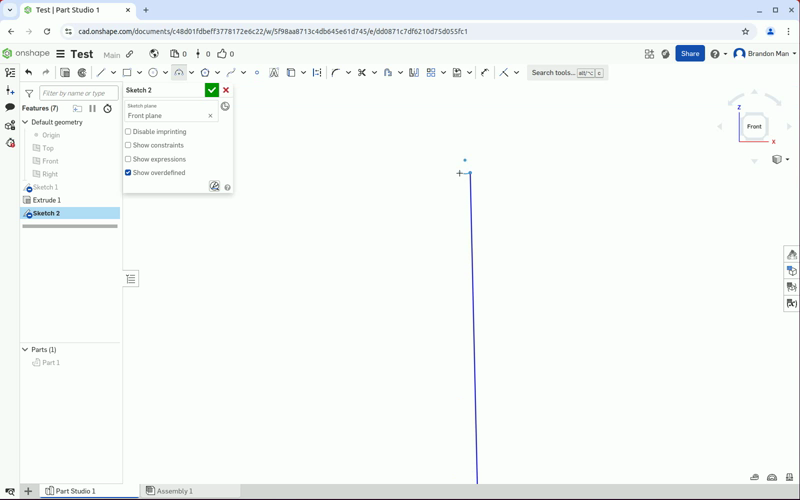
scroll(6)
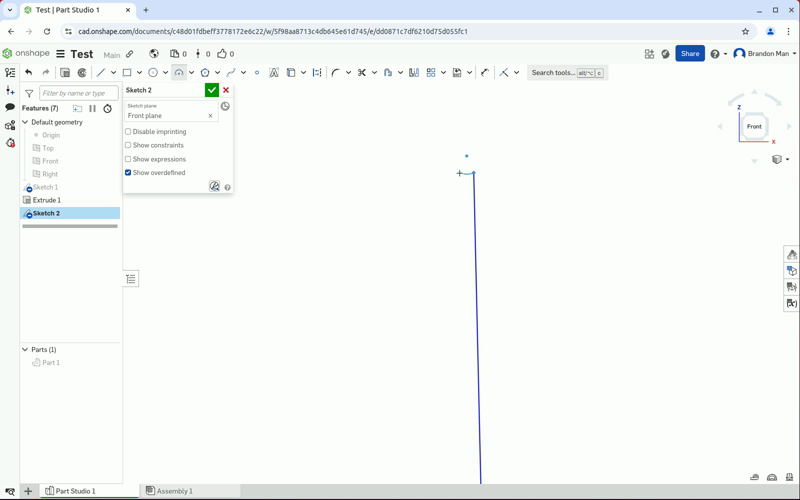
scroll(6)
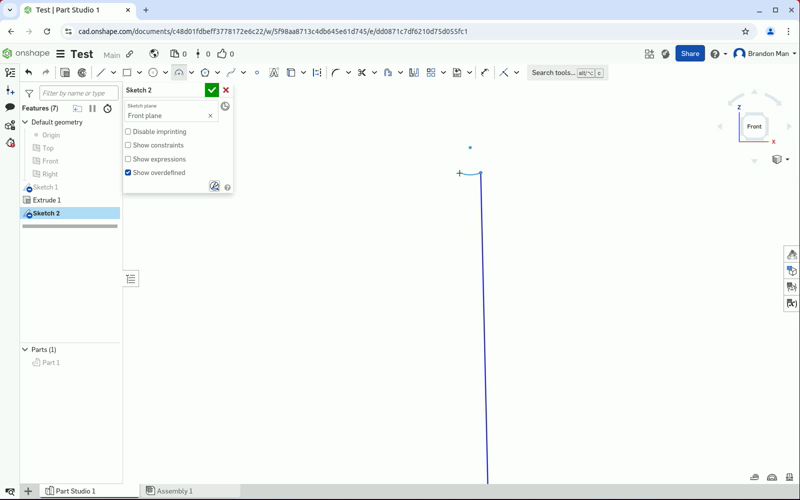
scroll(6)
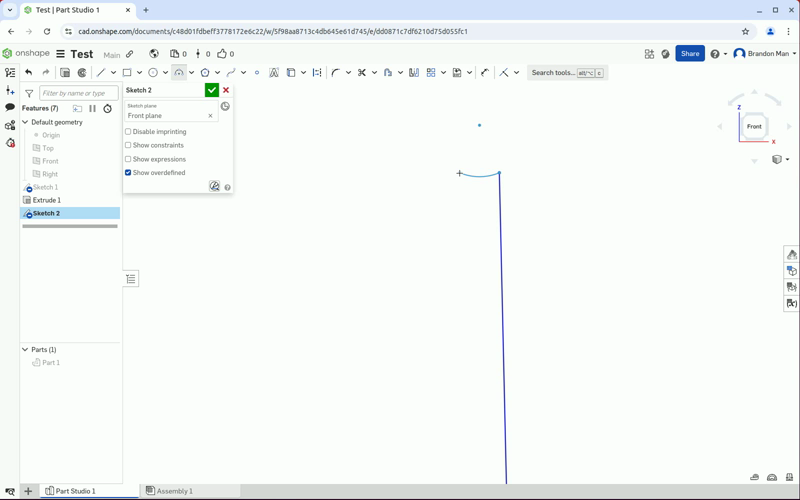
click(459, 172)
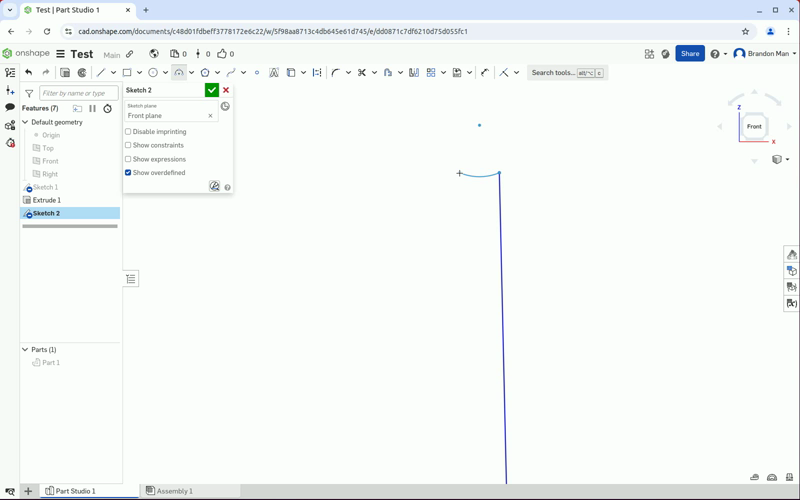
scroll(-6)
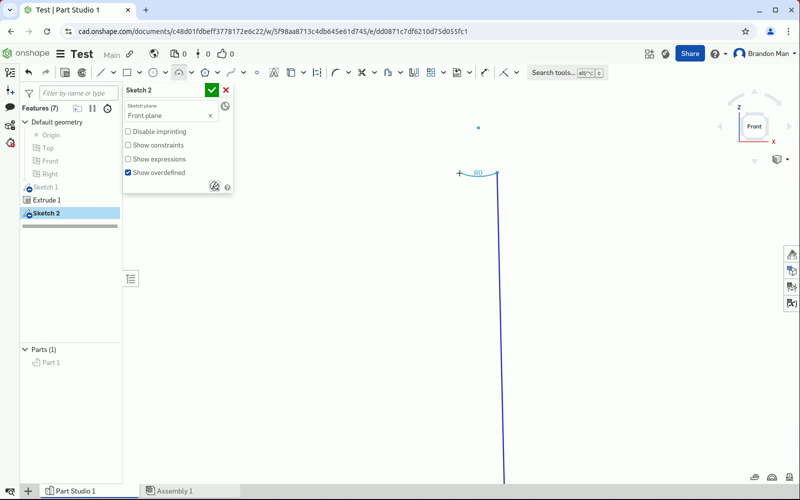
scroll(-6)
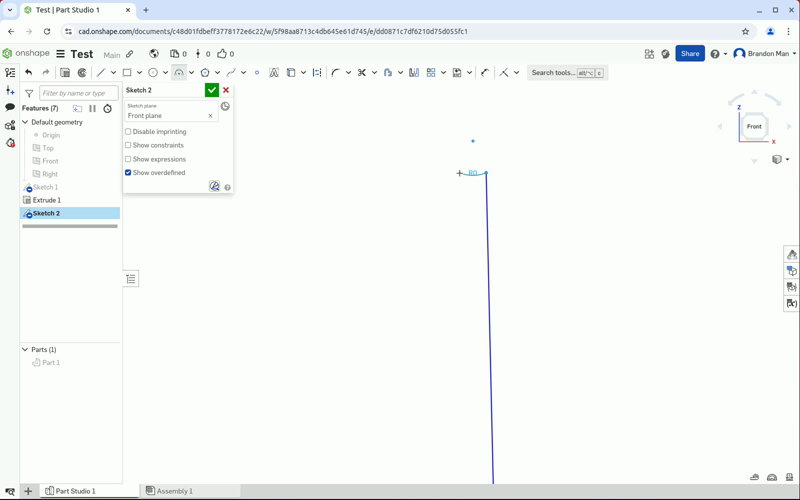
scroll(-6)
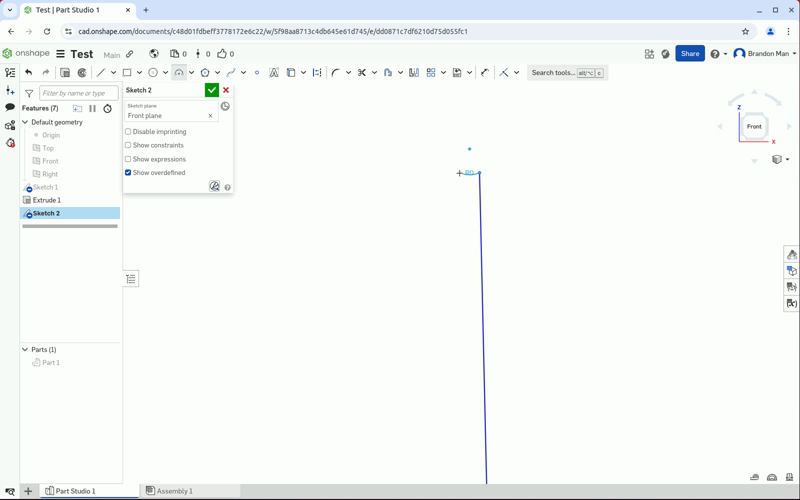
scroll(-6)
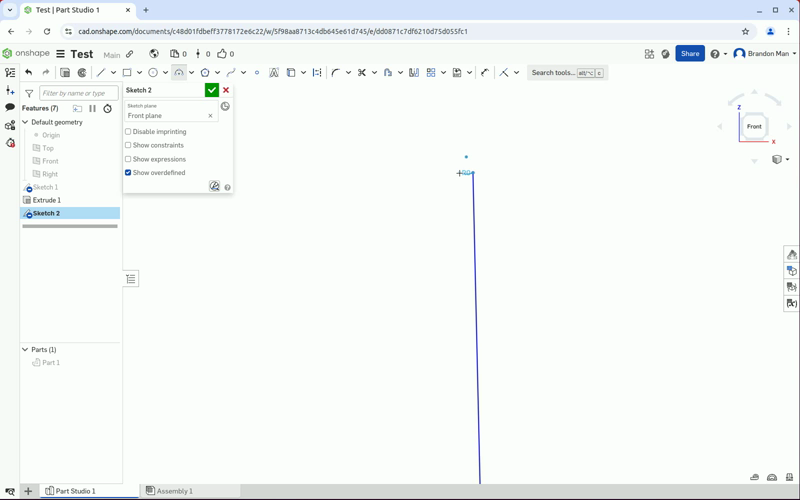
scroll(-6)
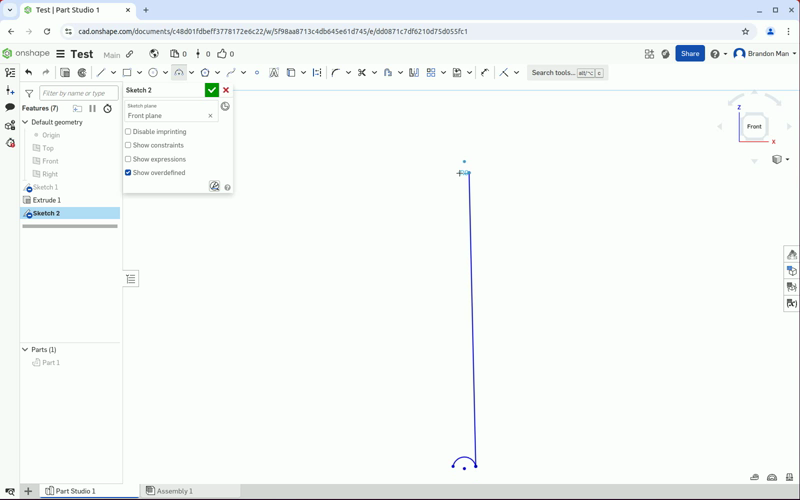
scroll(-6)
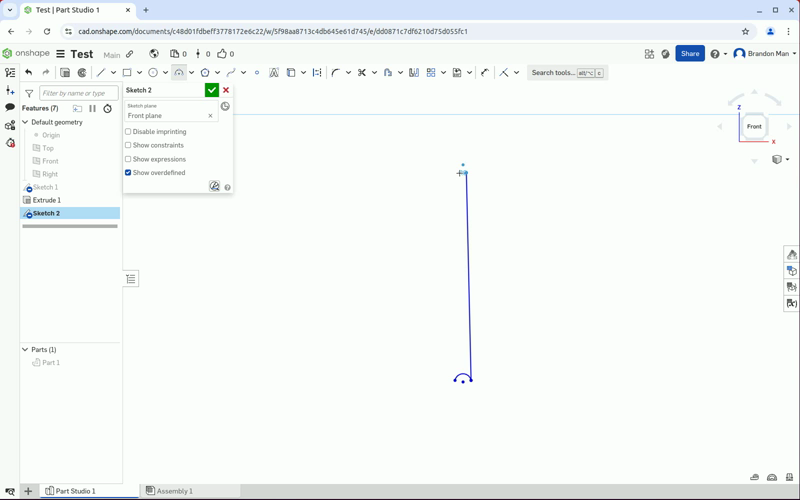
scroll(-6)
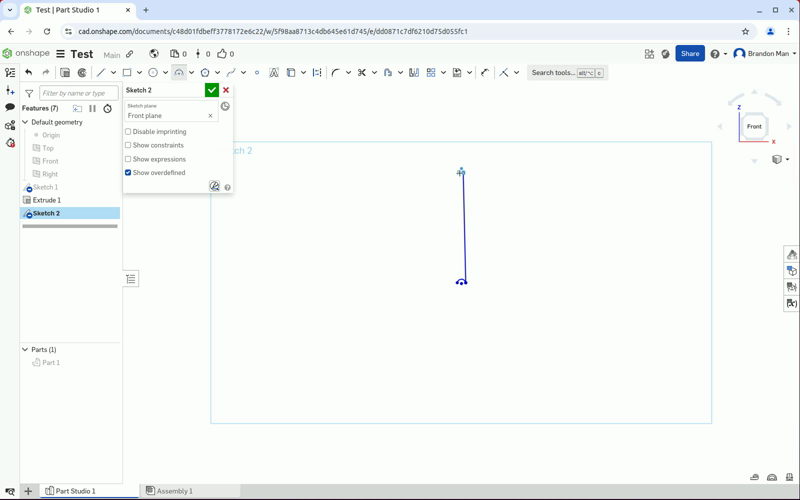
mouse_move(461, 170)
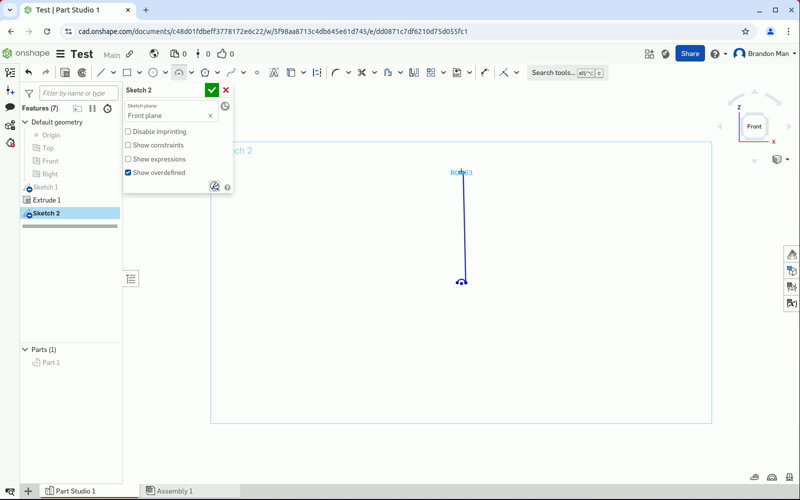
scroll(6)
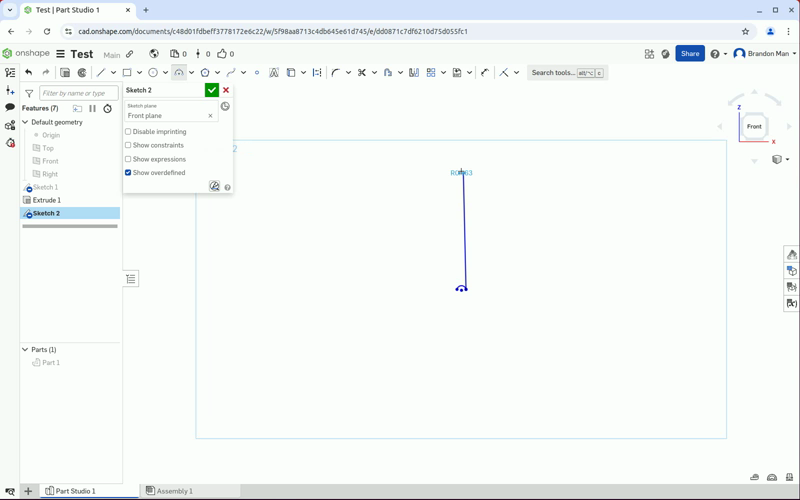
scroll(6)
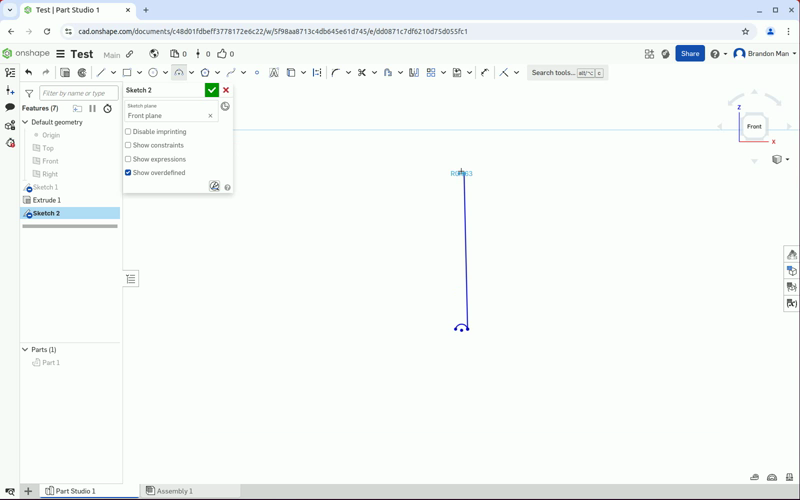
scroll(6)
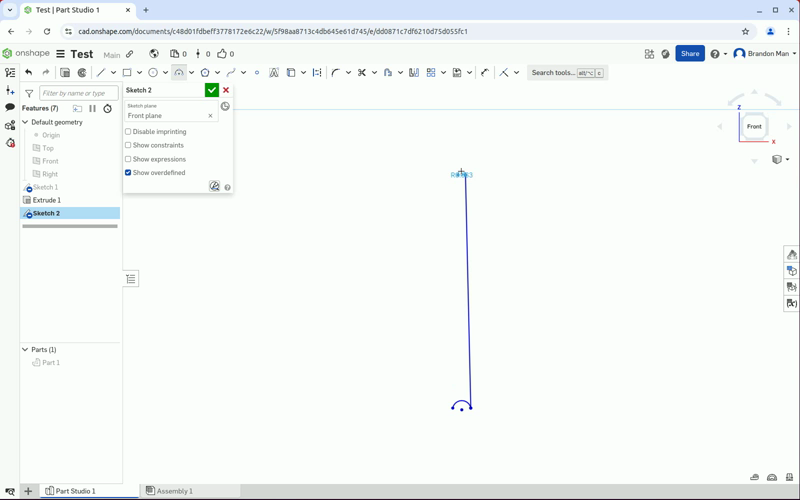
scroll(6)
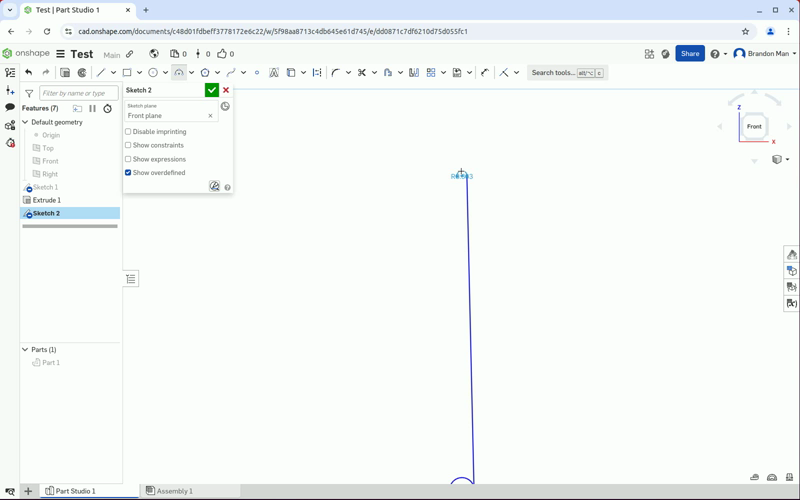
scroll(6)
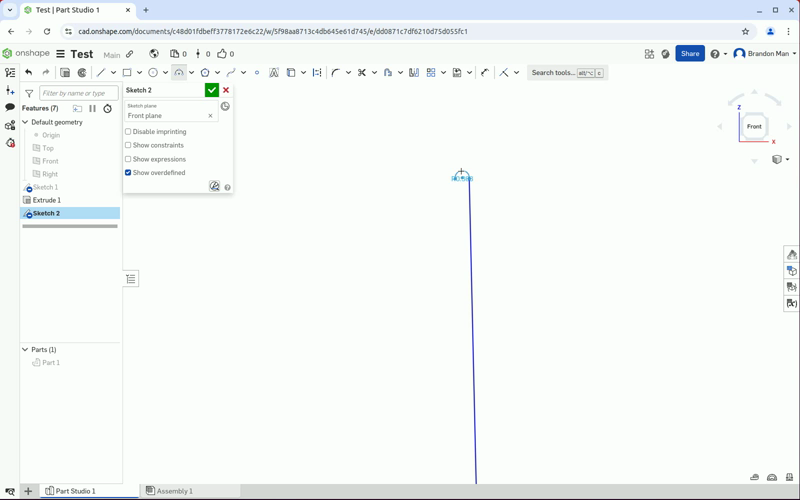
scroll(6)
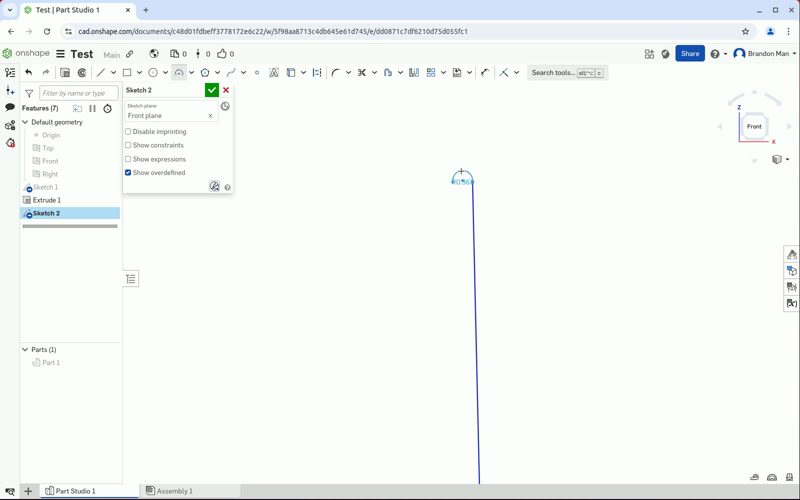
scroll(6)
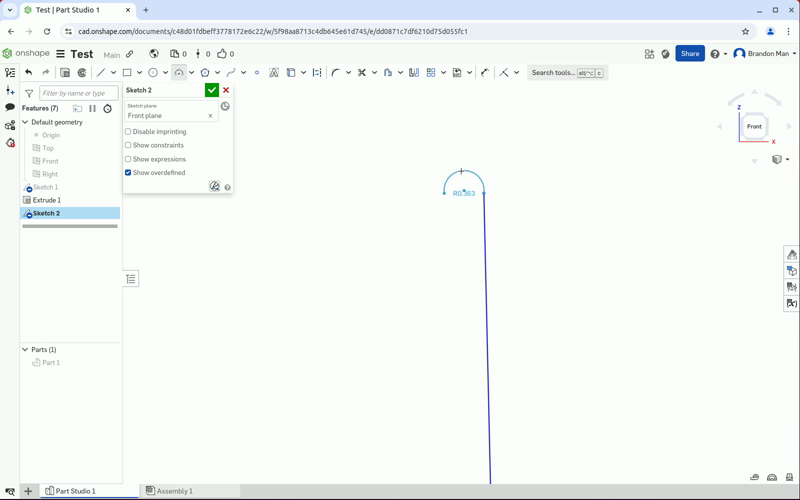
click(461, 170)
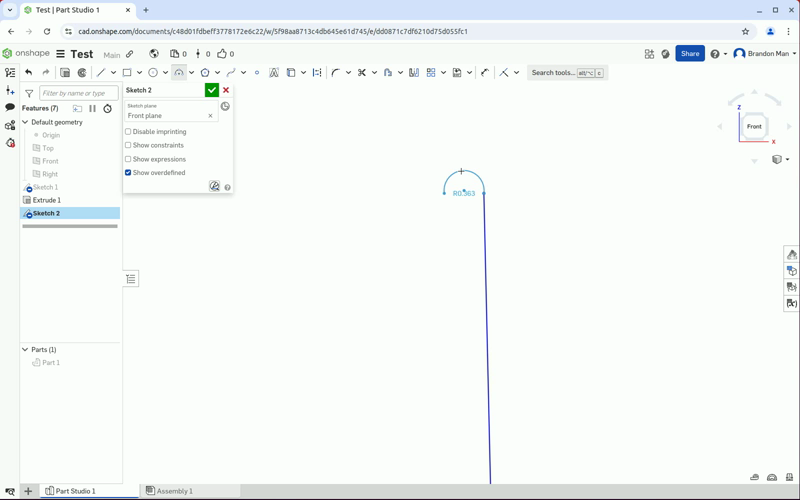
scroll(-6)
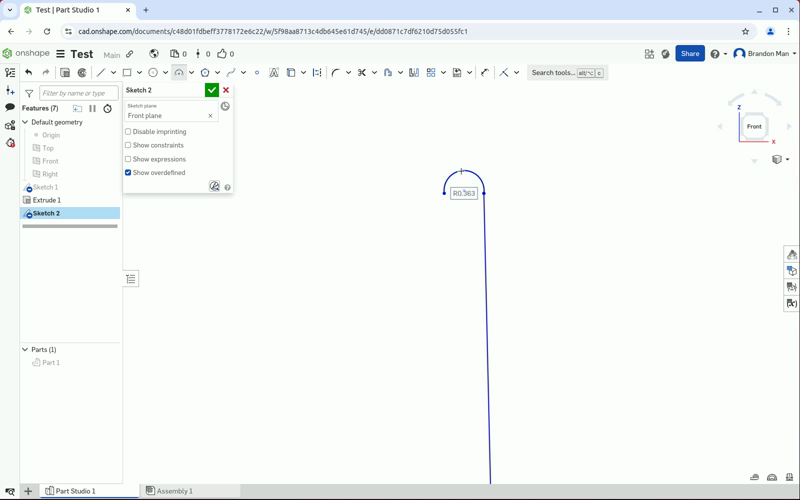
scroll(-6)
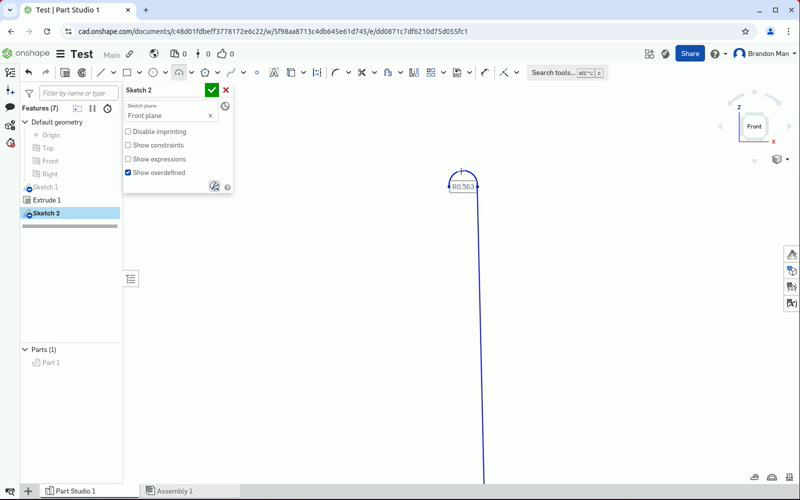
scroll(-6)
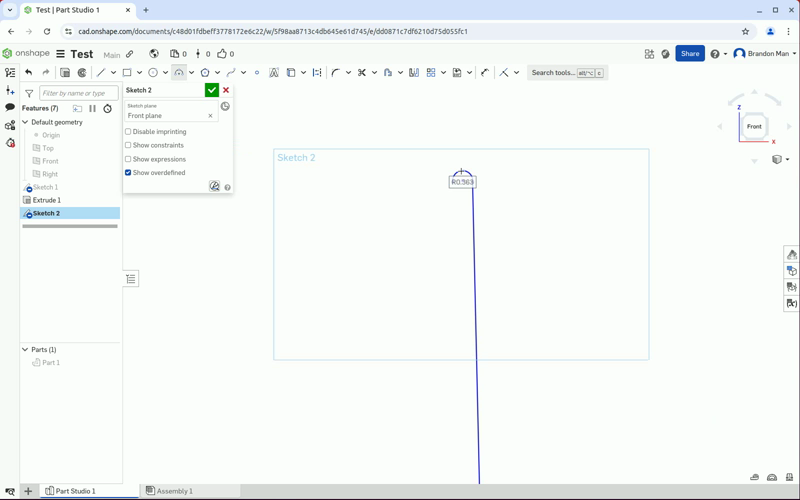
scroll(-6)
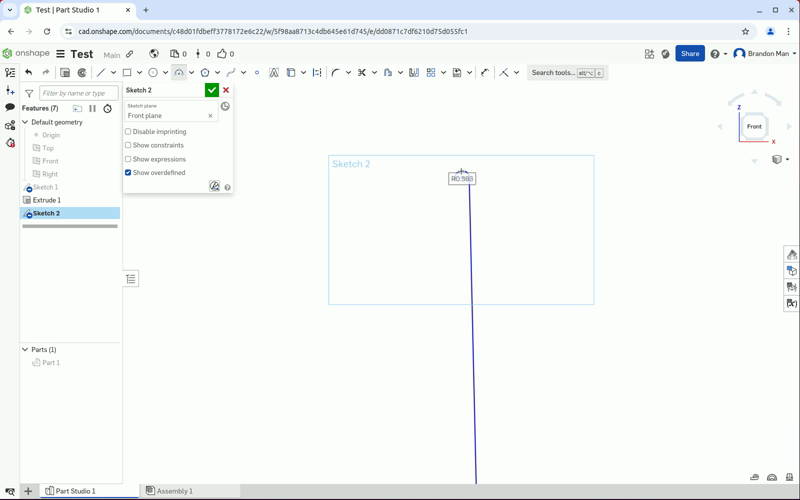
scroll(-6)
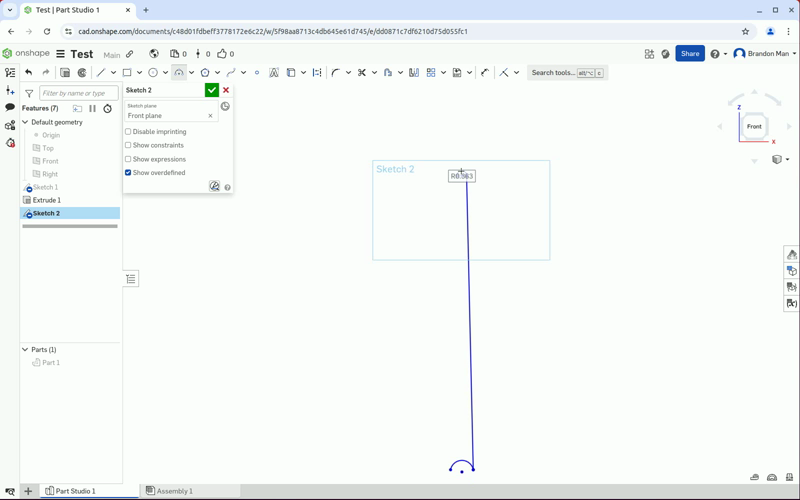
scroll(-6)
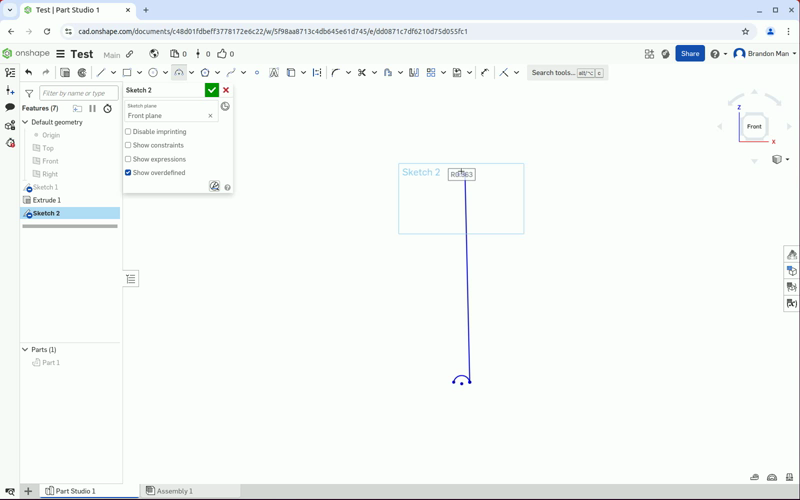
scroll(-6)
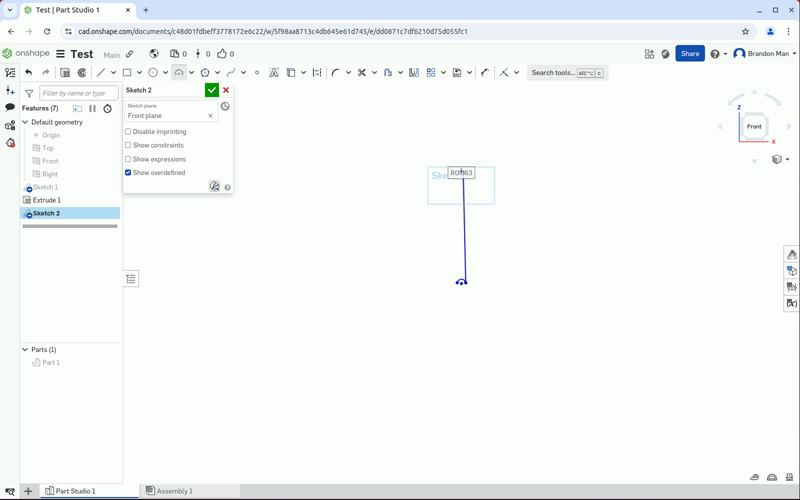
key_up(shift)
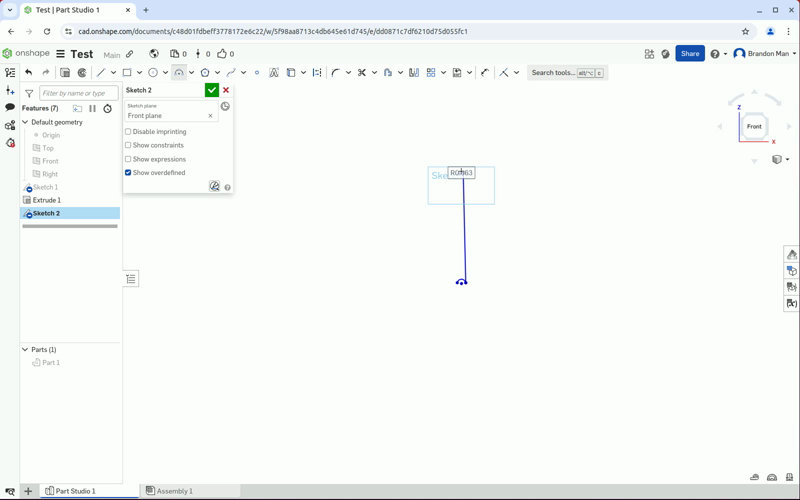
key(esc)
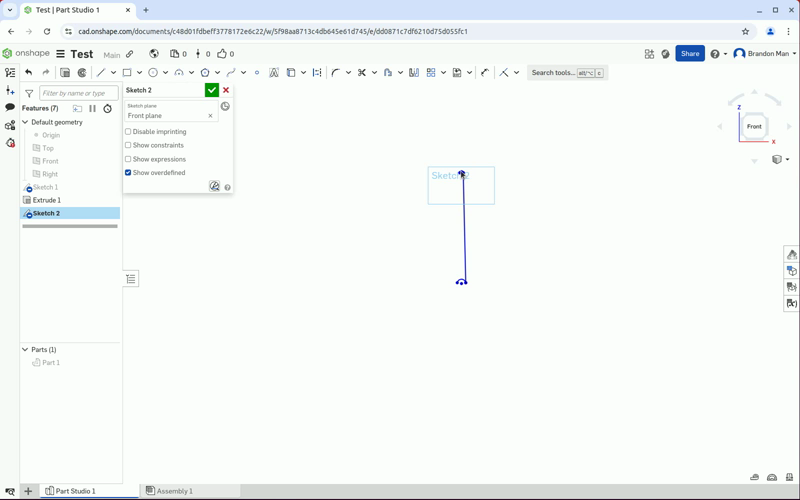
key(l)
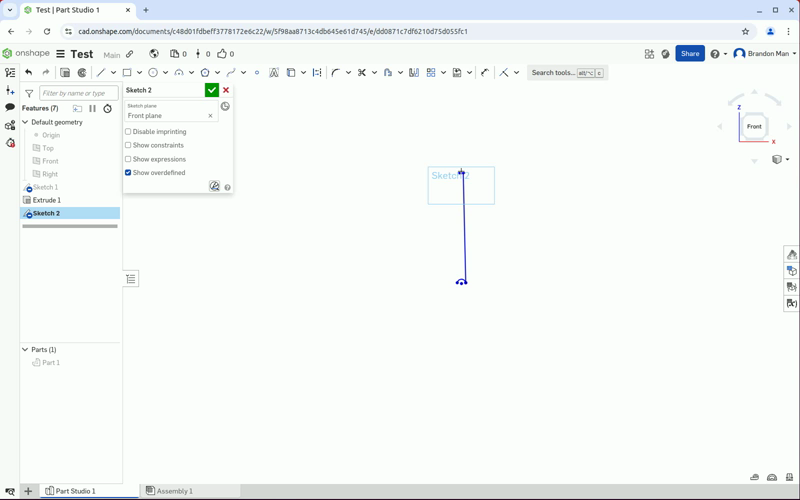
mouse_move(459, 172)
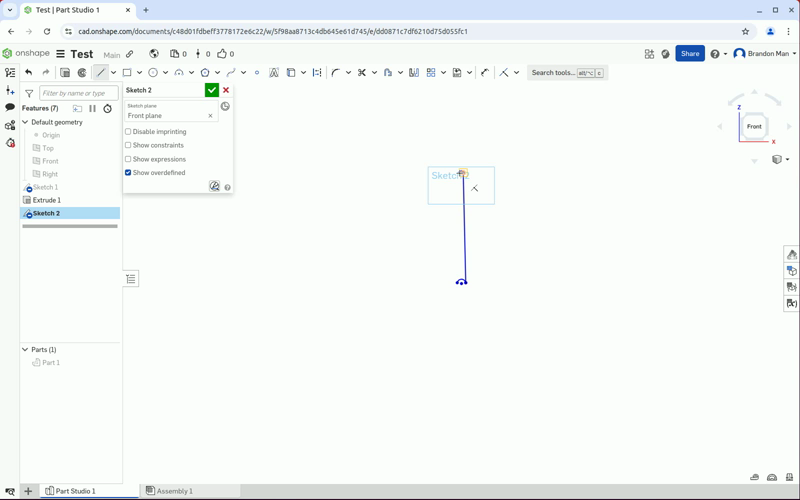
scroll(6)
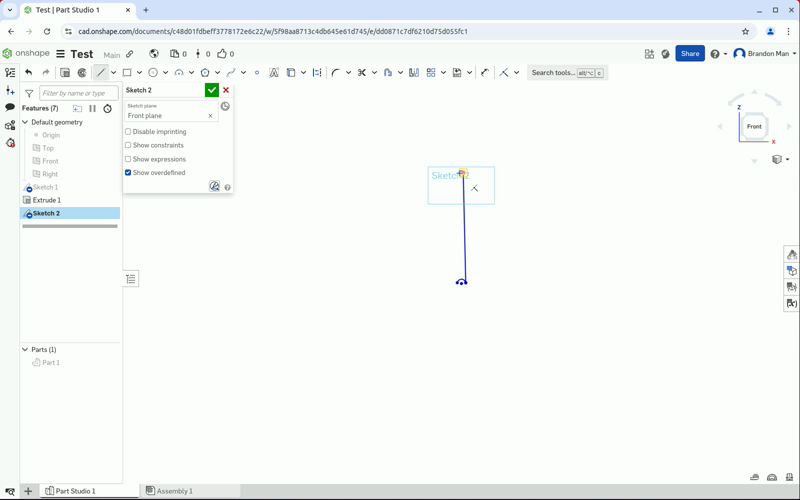
scroll(6)
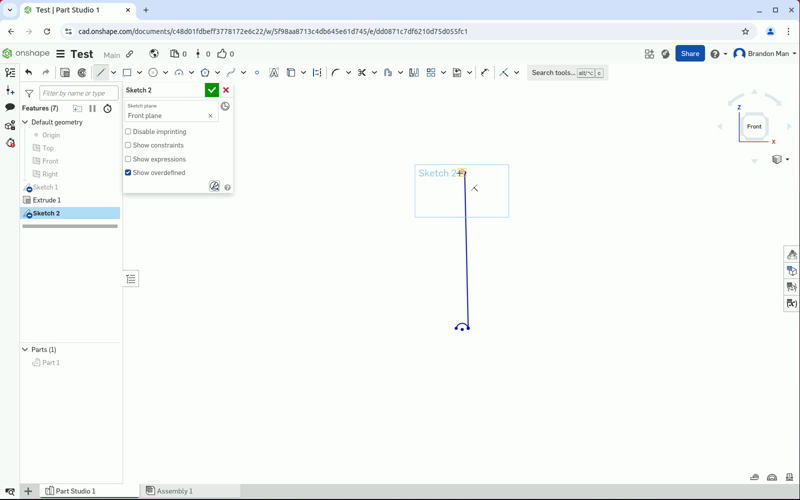
scroll(6)
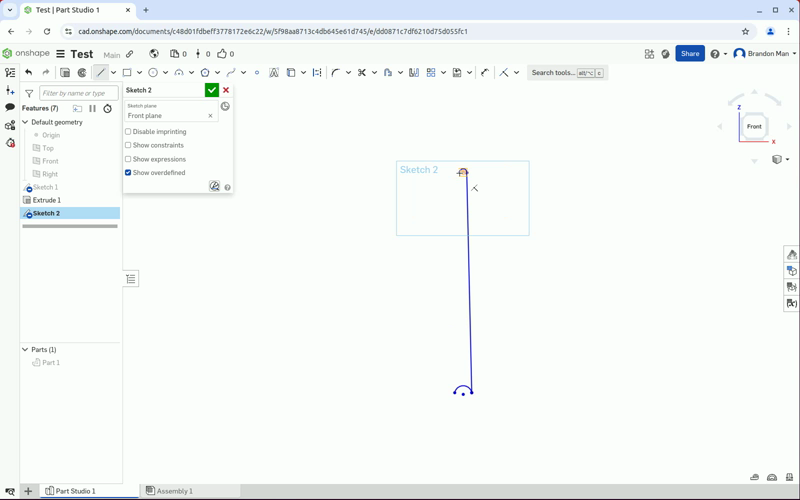
scroll(6)
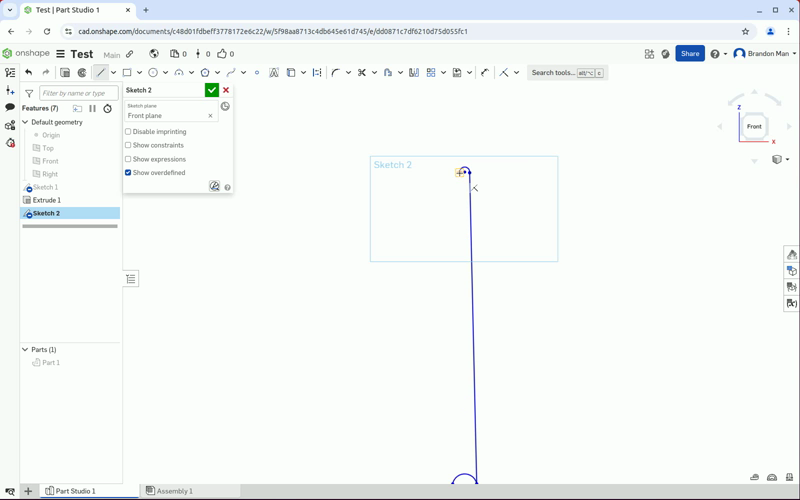
scroll(6)
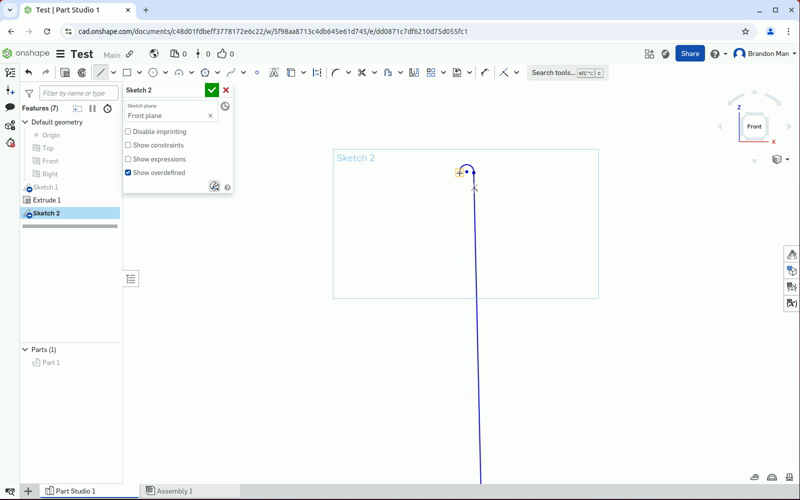
scroll(6)
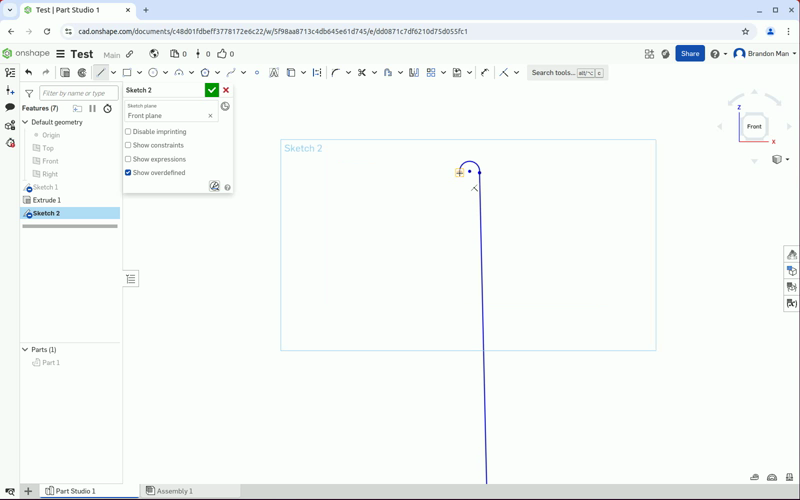
scroll(6)
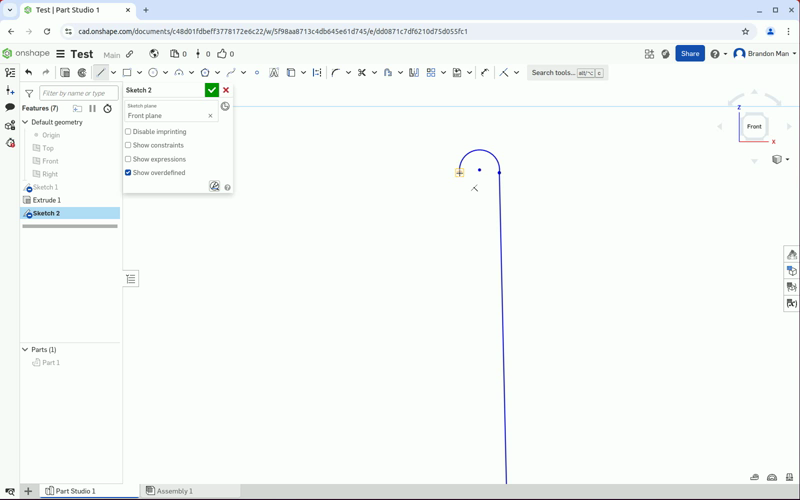
click(459, 172)
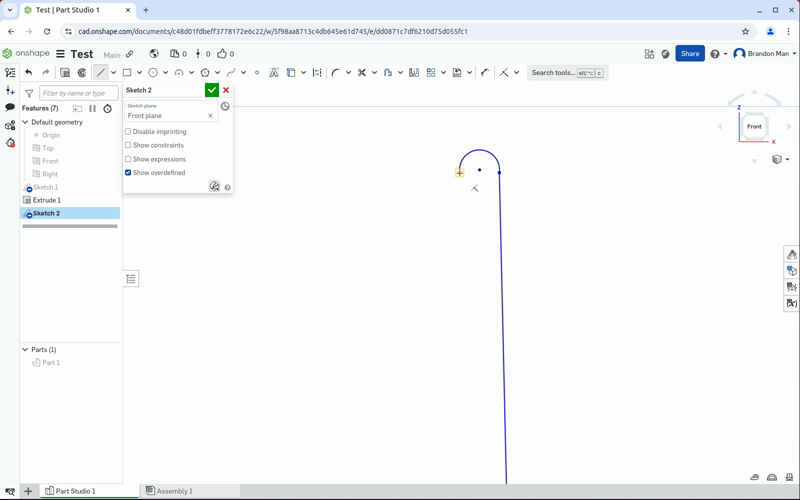
scroll(-6)
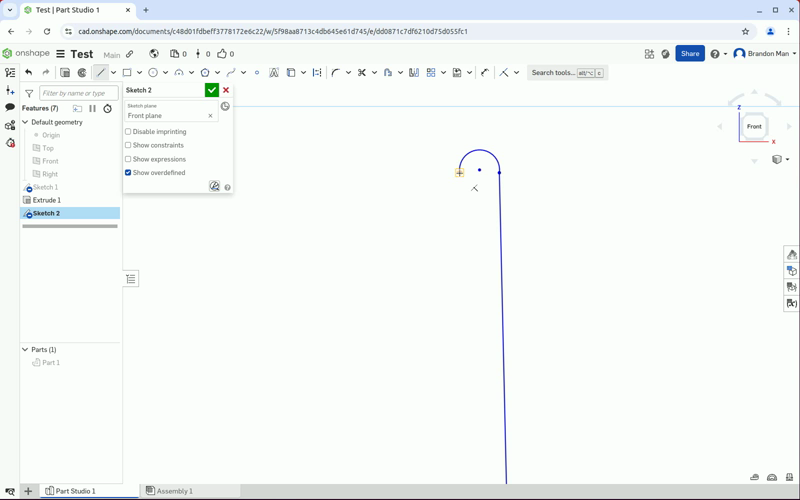
scroll(-6)
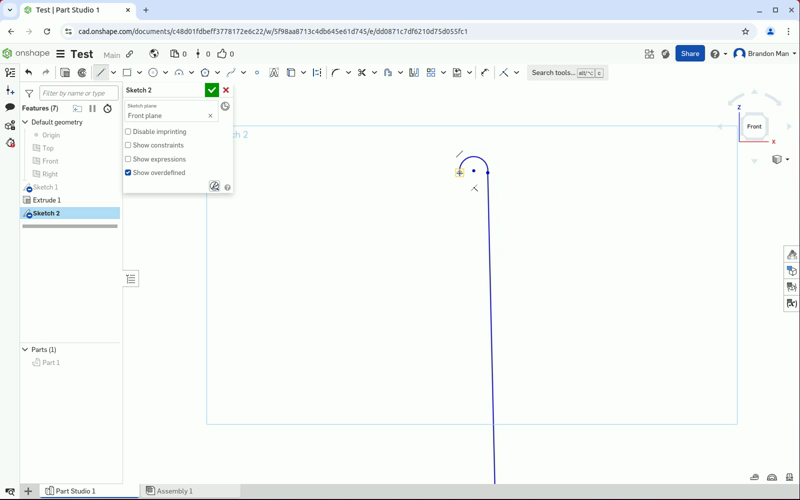
scroll(-6)
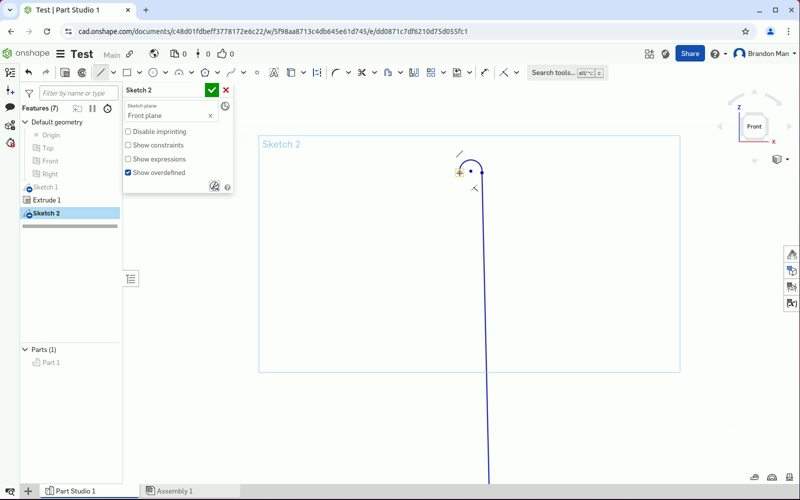
scroll(-6)
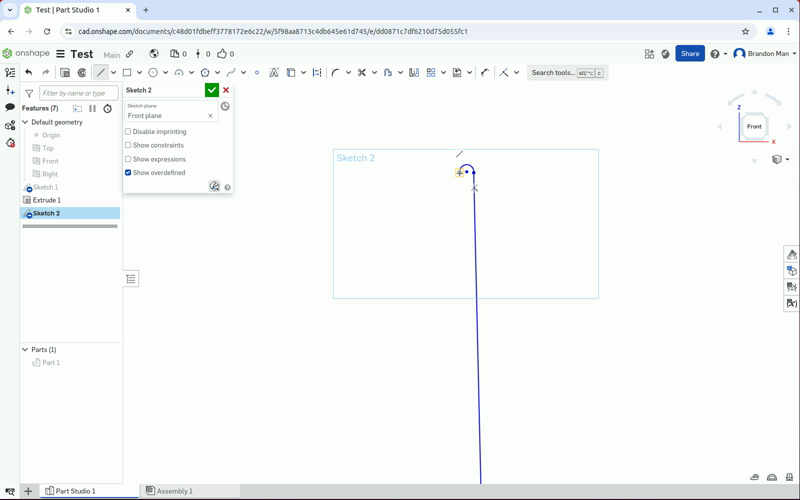
scroll(-6)
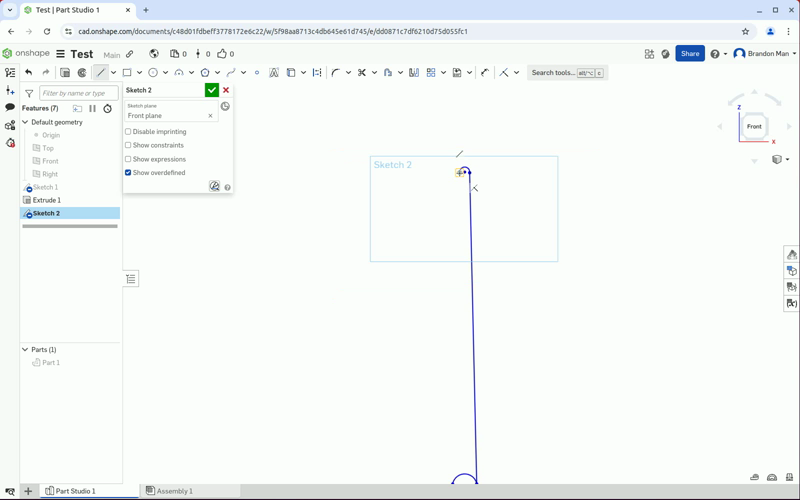
scroll(-6)
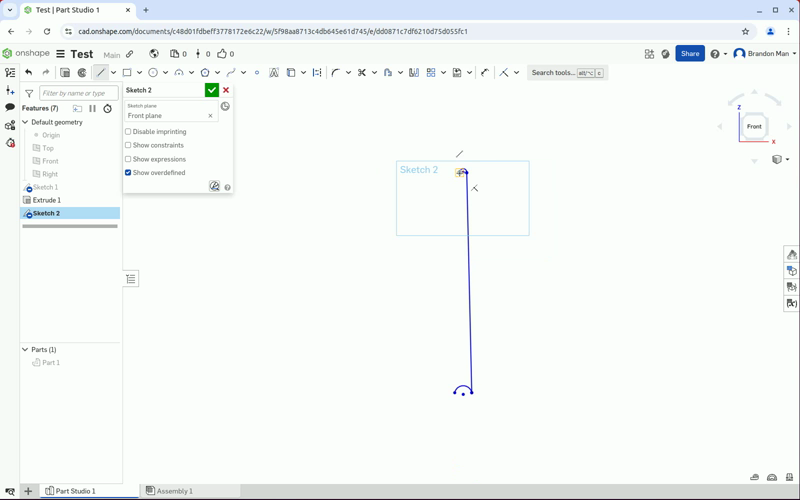
scroll(-6)
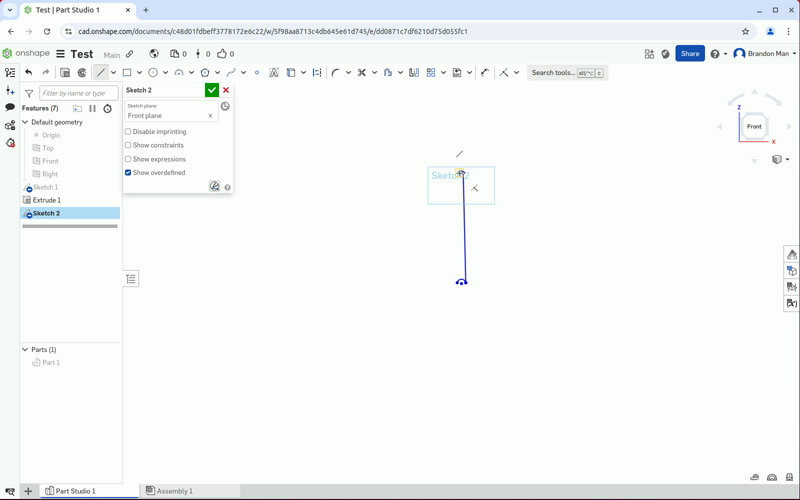
key_down(shift)
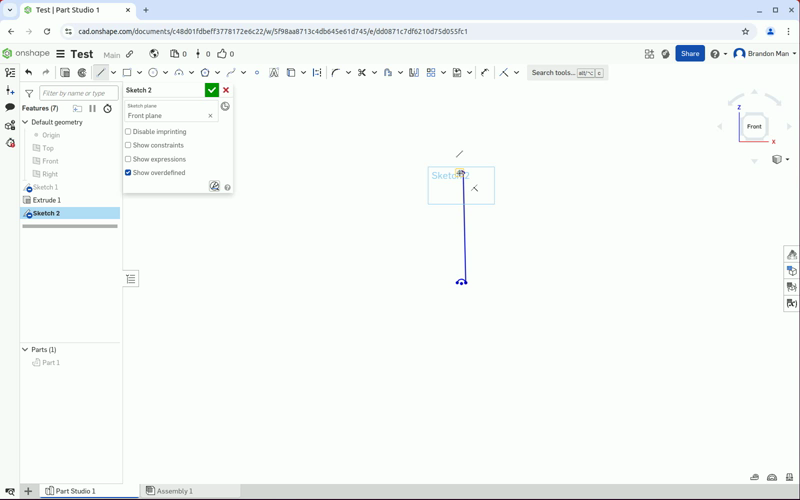
mouse_move(457, 282)
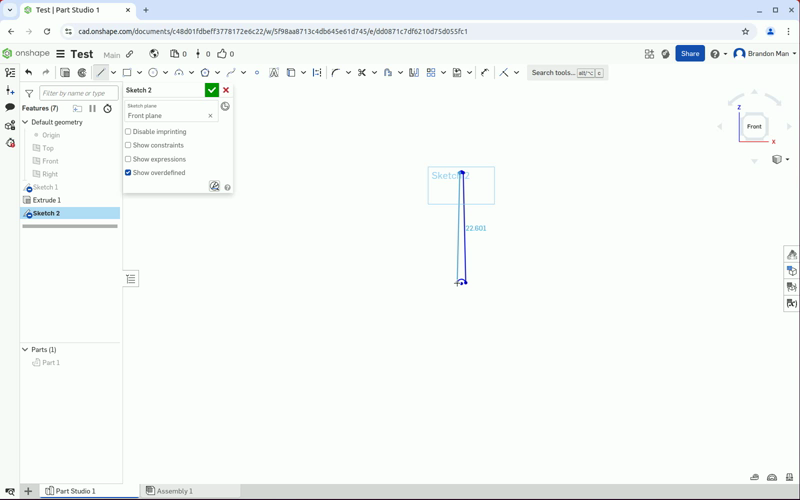
scroll(6)
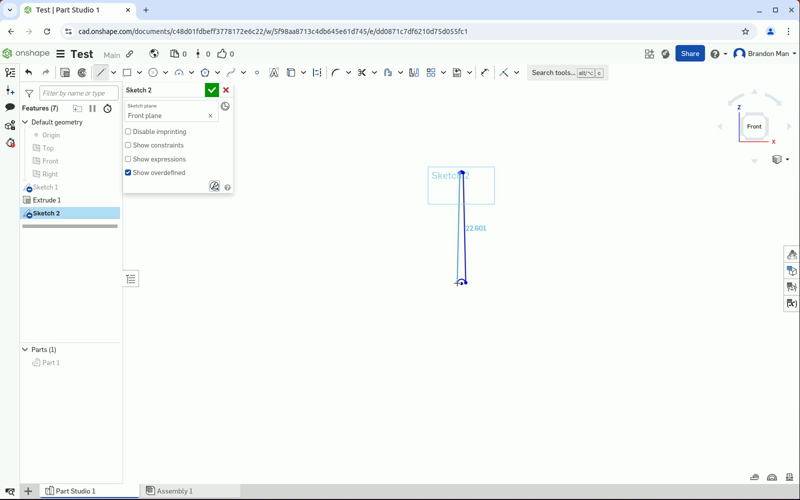
scroll(6)
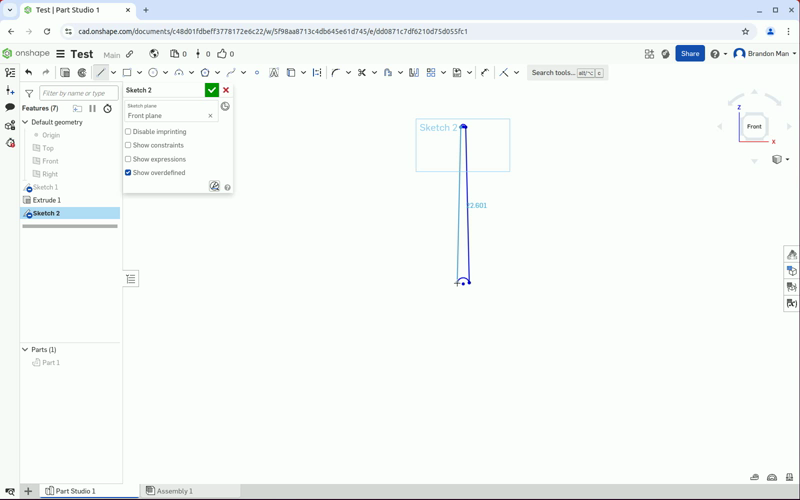
scroll(6)
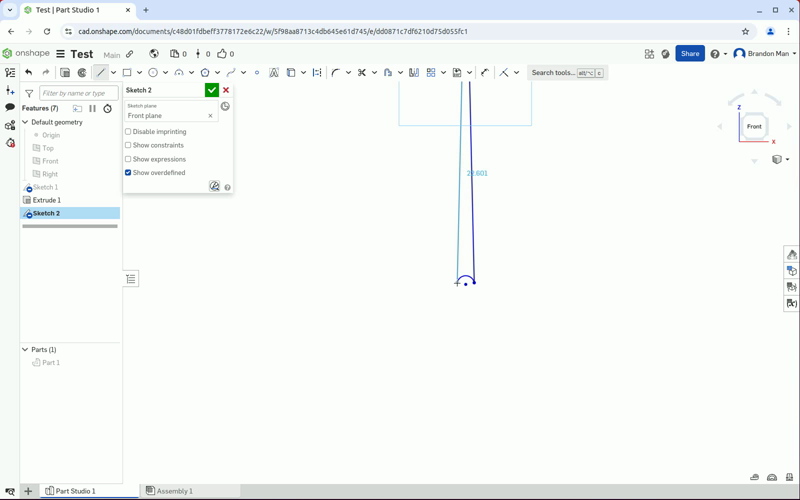
scroll(6)
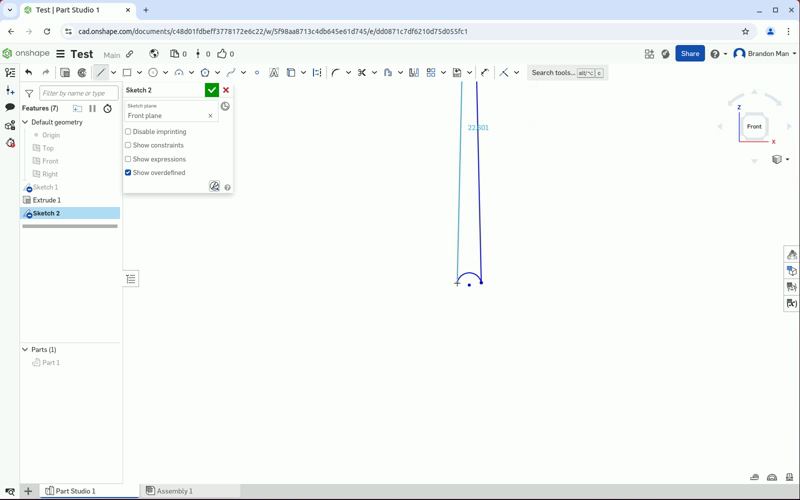
scroll(6)
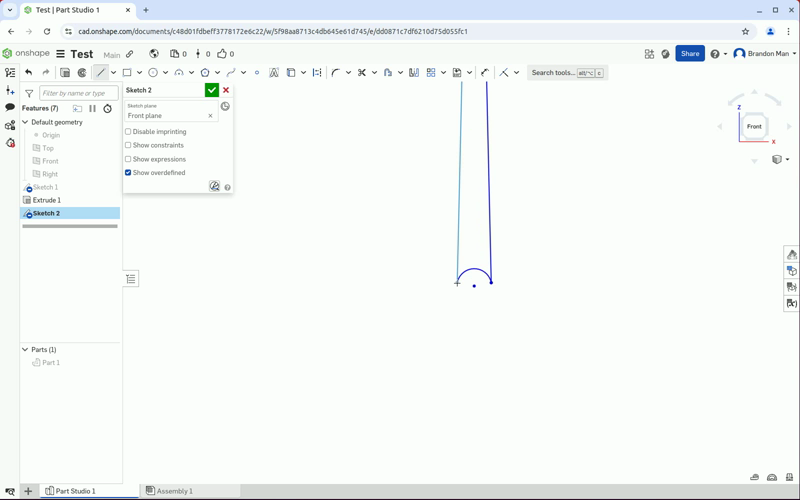
scroll(6)
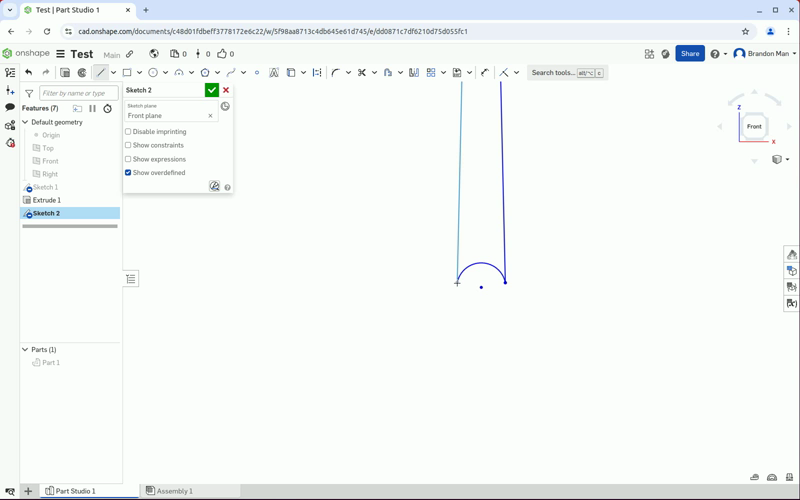
scroll(6)
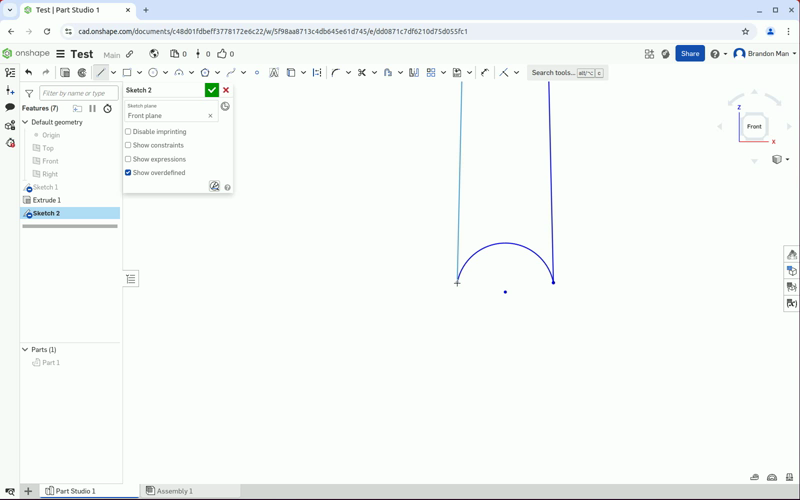
key_up(shift)
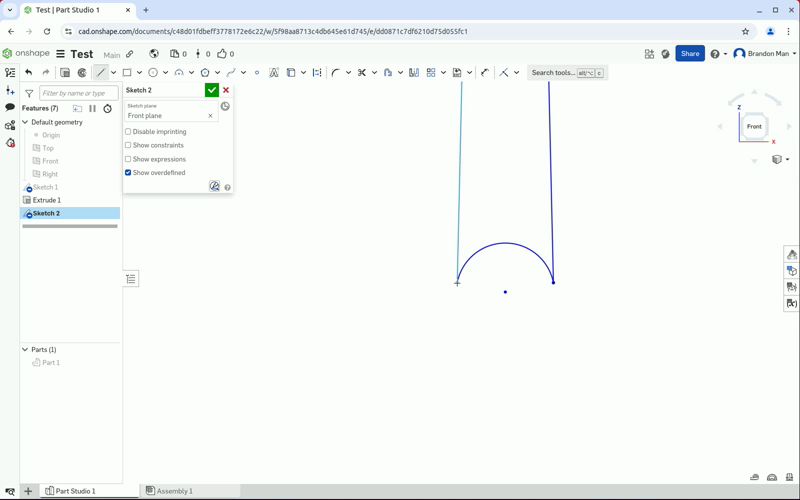
click(457, 282)
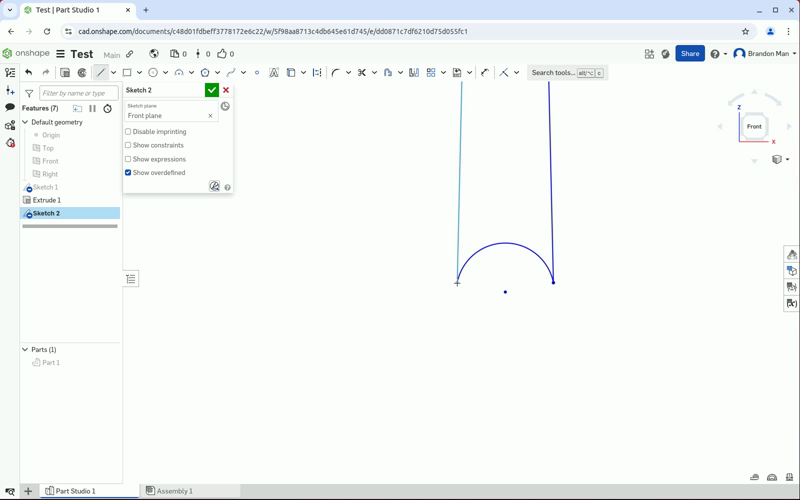
scroll(-6)
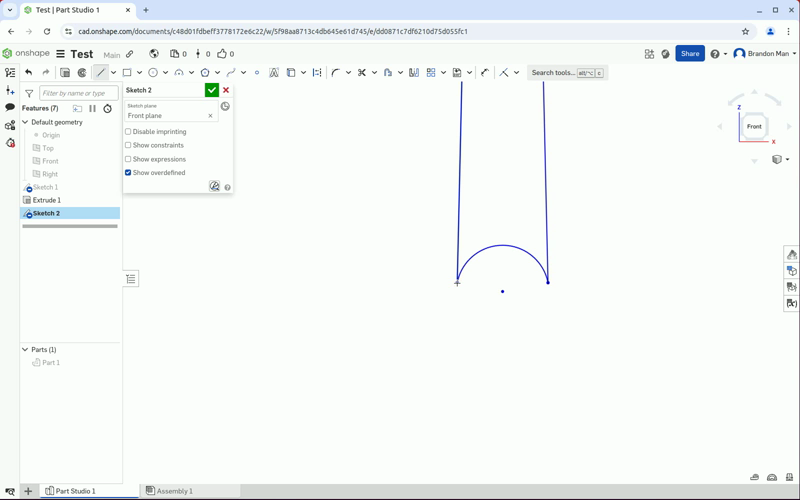
scroll(-6)
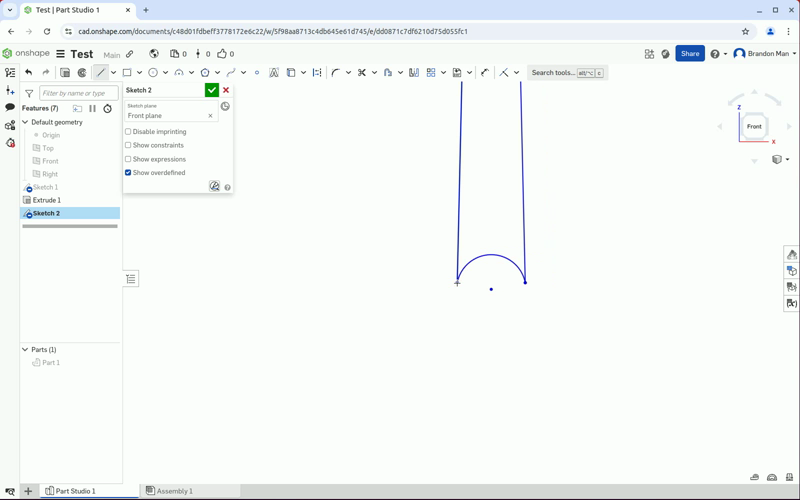
scroll(-6)
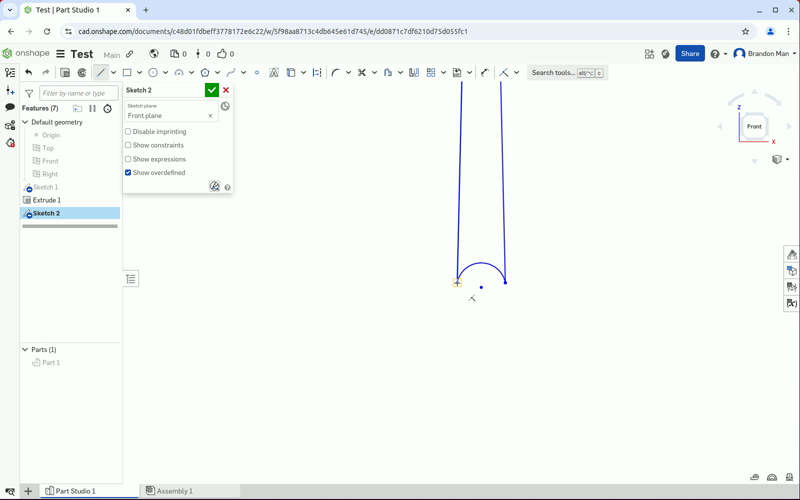
scroll(-6)
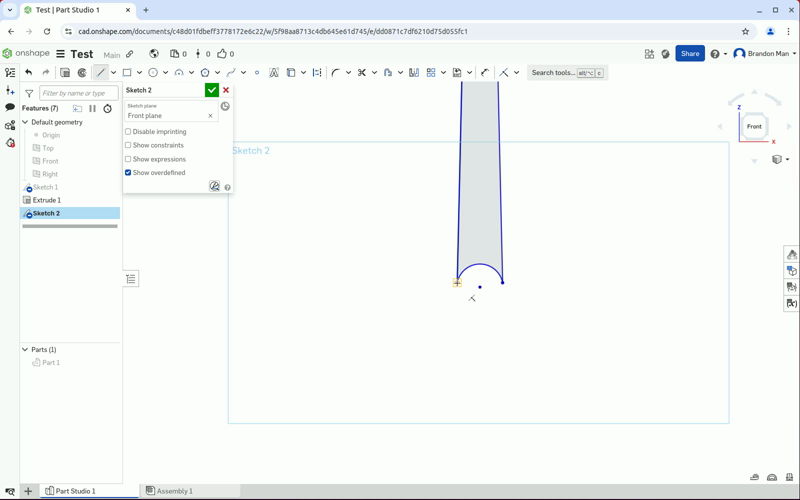
scroll(-6)
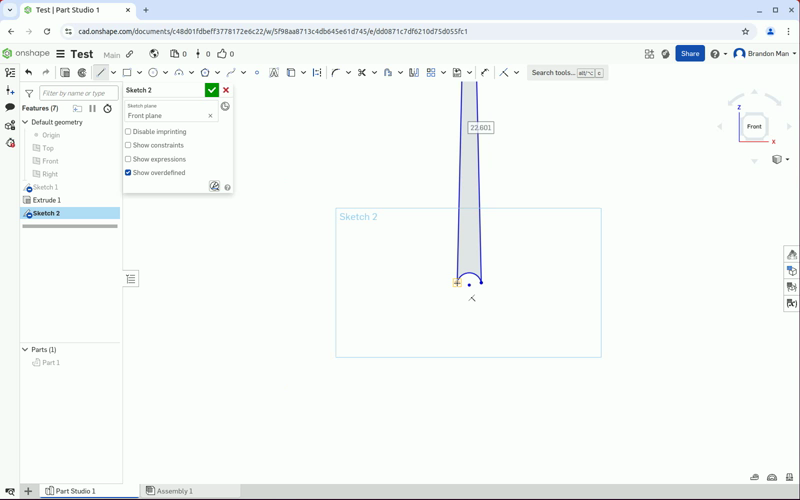
scroll(-6)
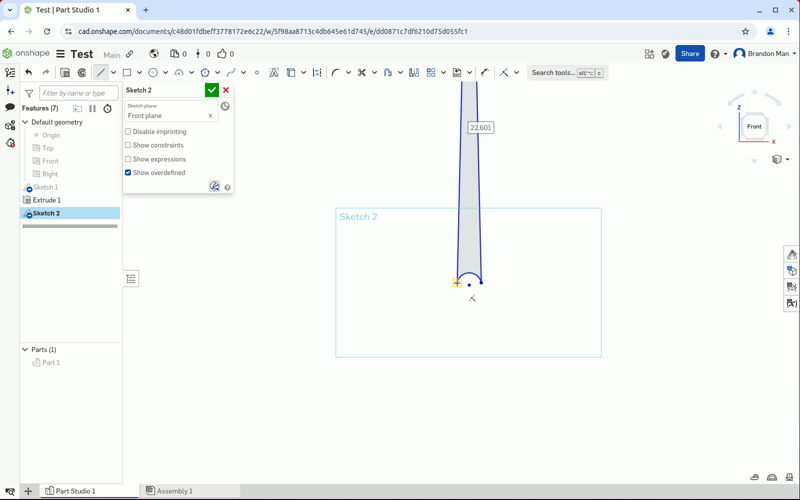
scroll(-6)
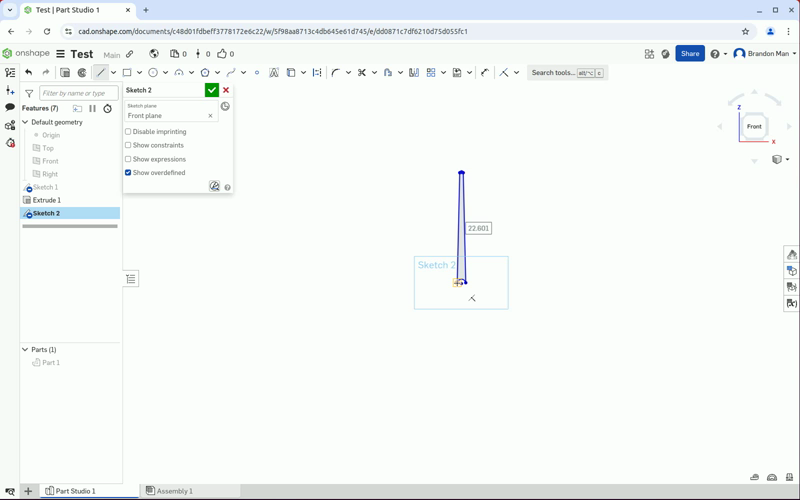
key(esc)
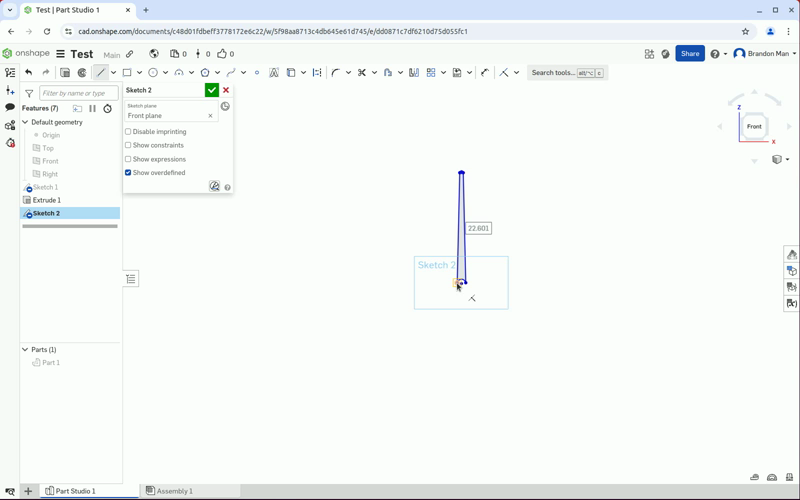
mouse_move(462, 251)
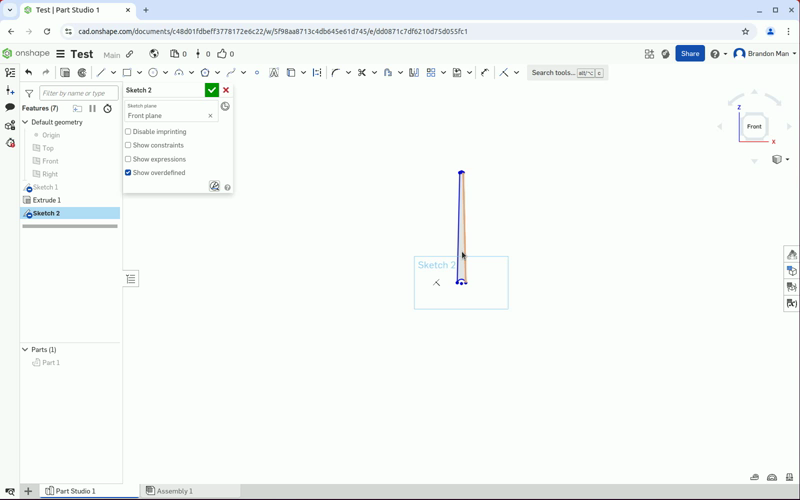
scroll(6)
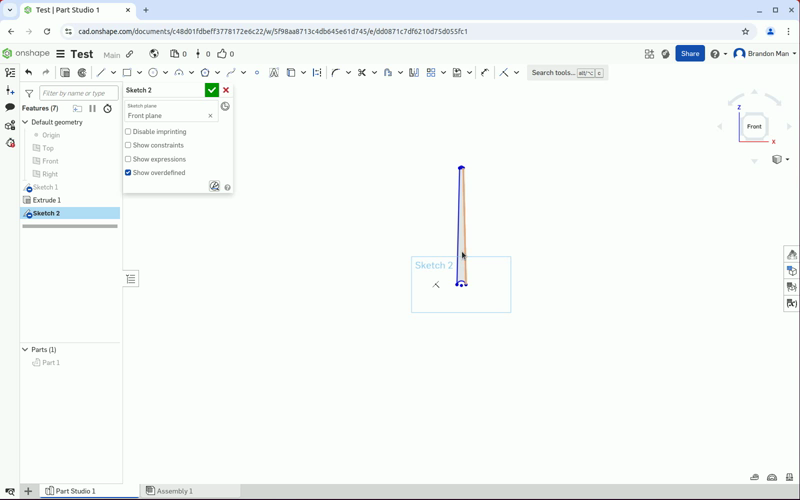
scroll(6)
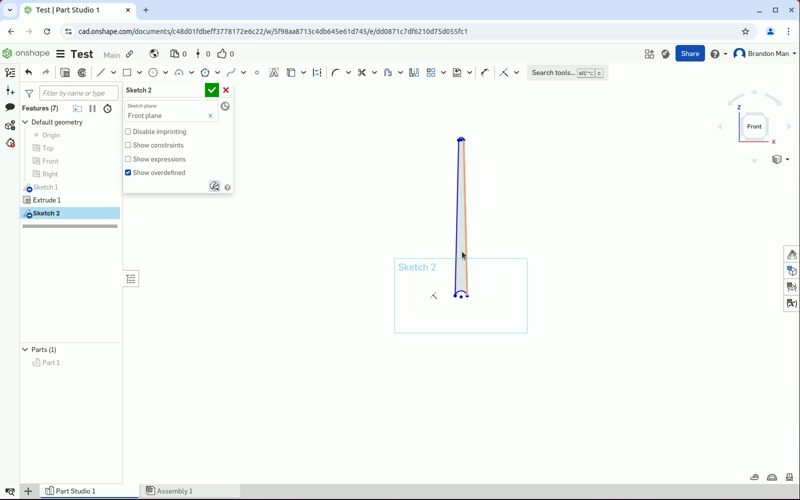
scroll(6)
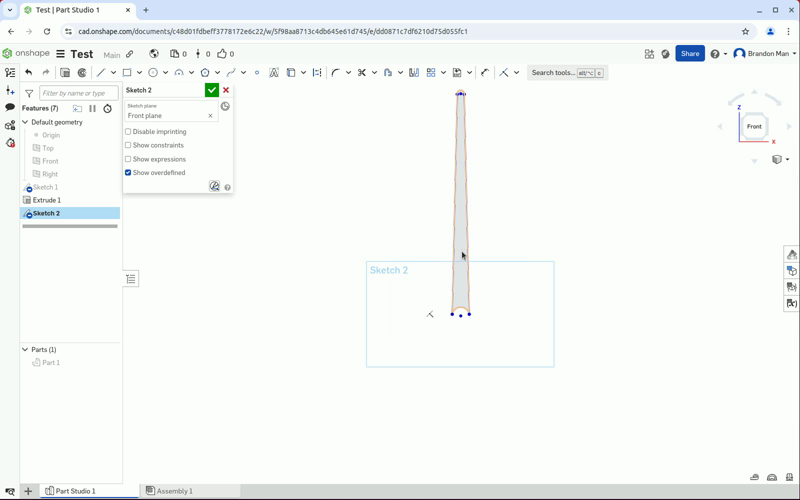
scroll(6)
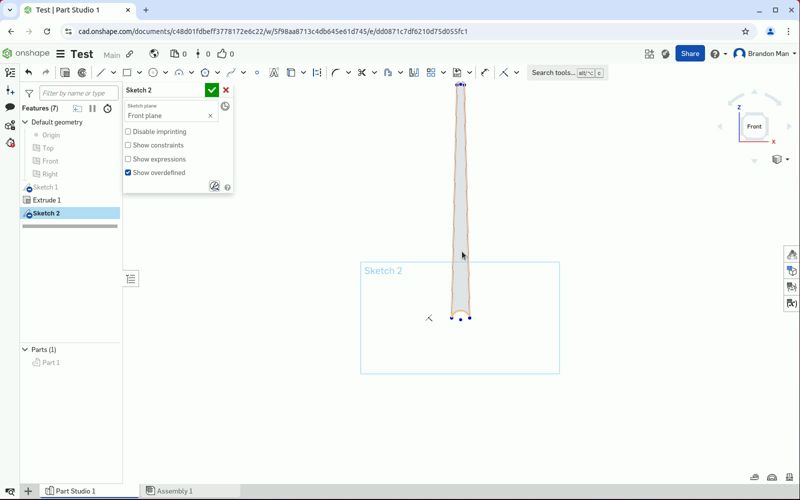
scroll(6)
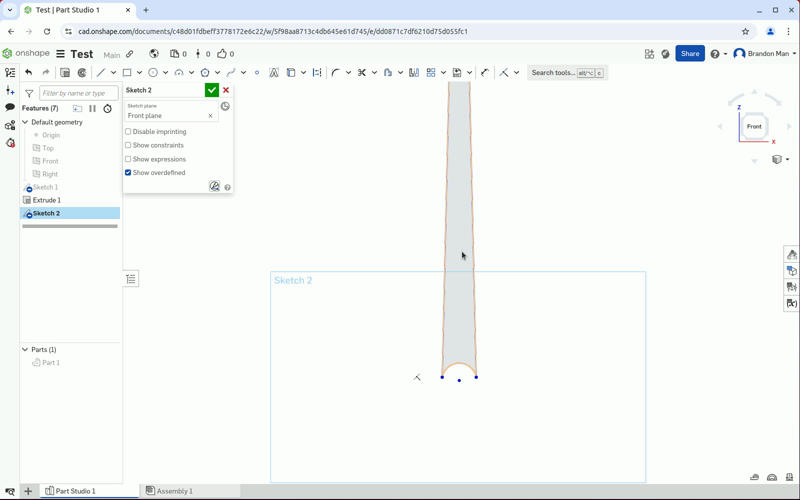
scroll(6)
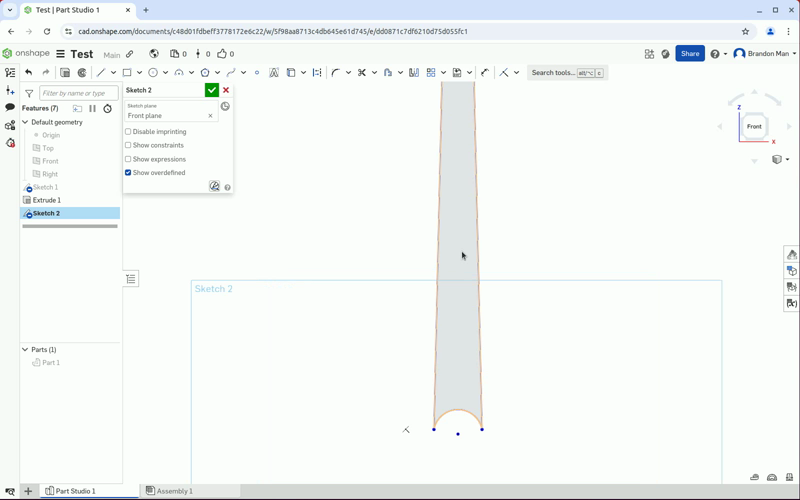
scroll(6)
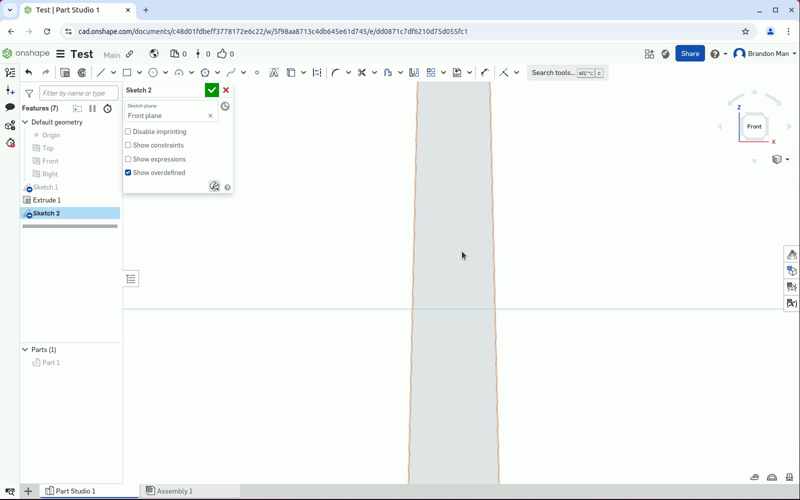
click(462, 251)
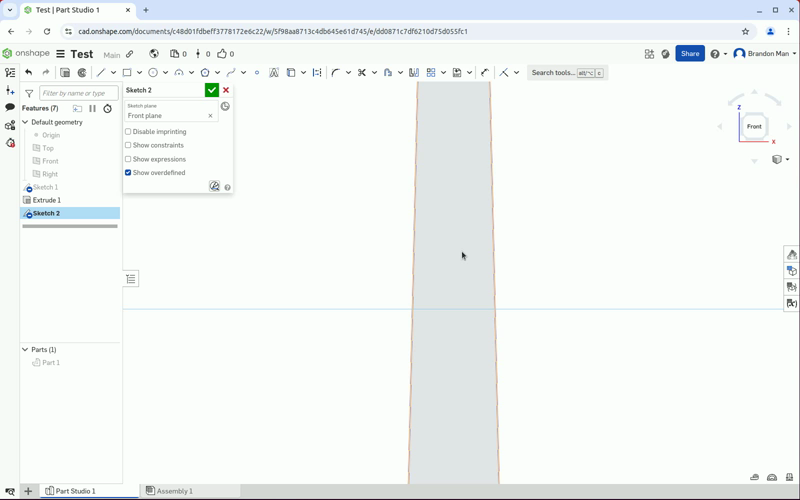
scroll(-6)
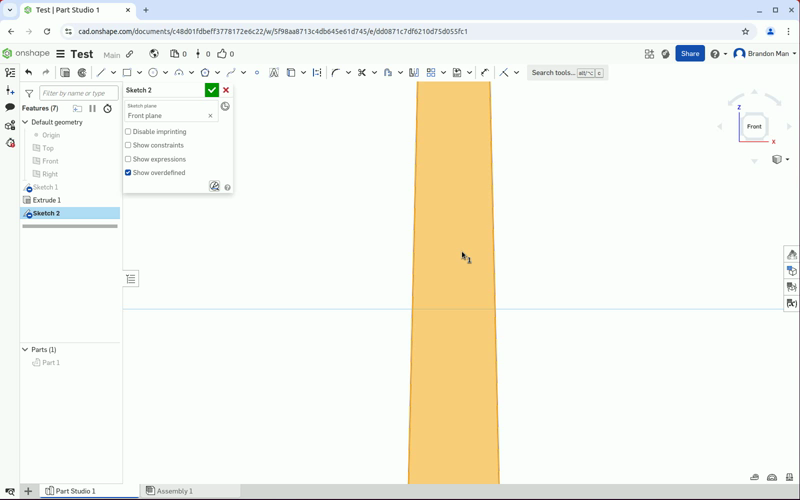
scroll(-6)
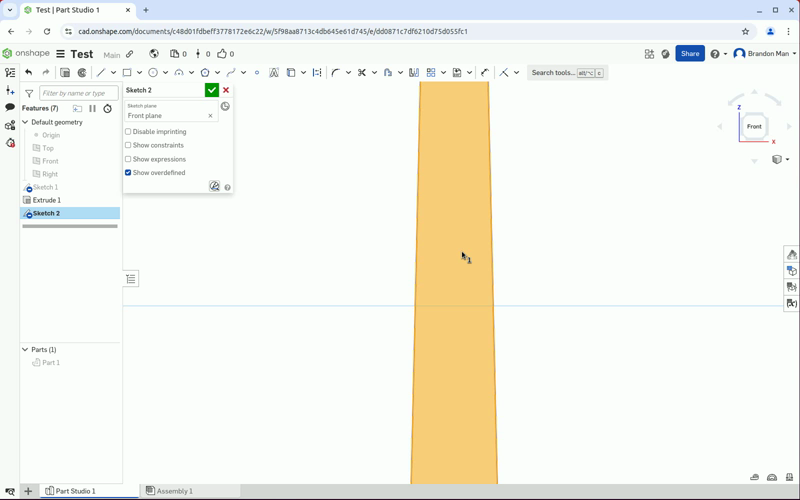
scroll(-6)
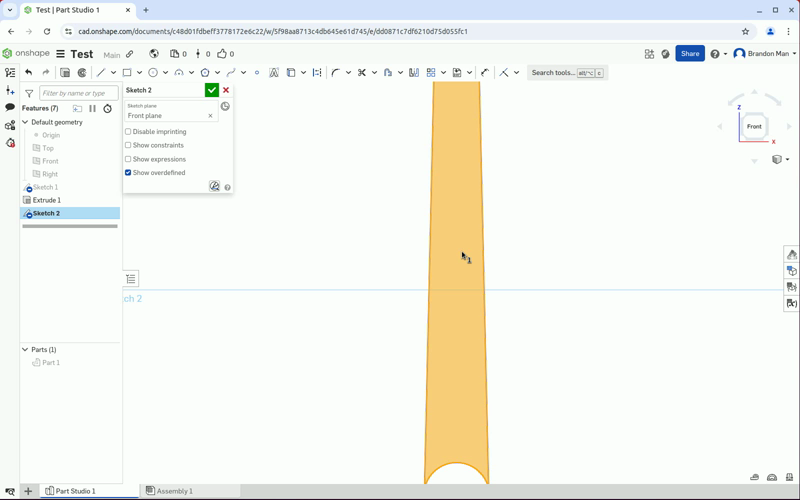
scroll(-6)
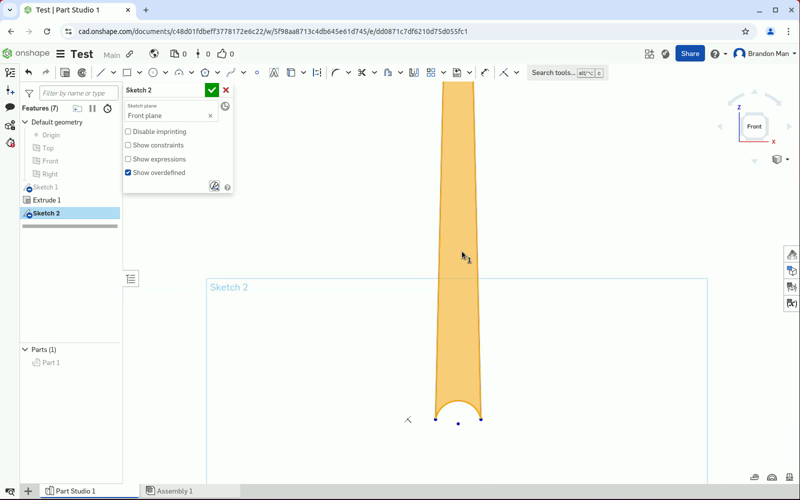
scroll(-6)
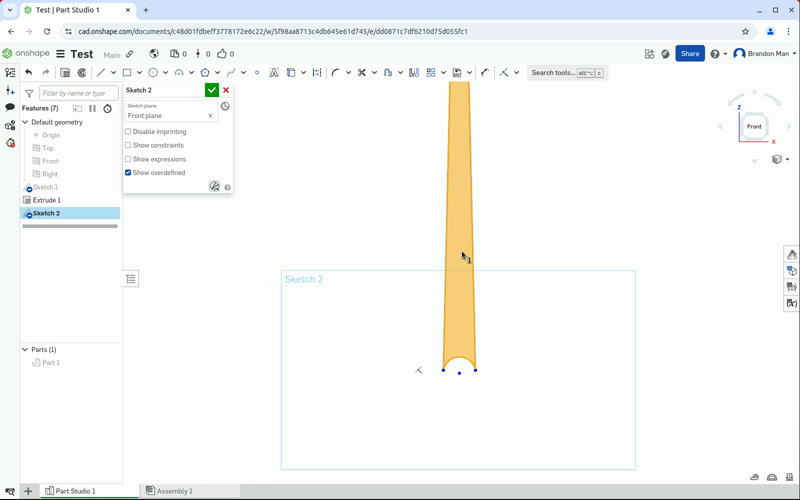
scroll(-6)
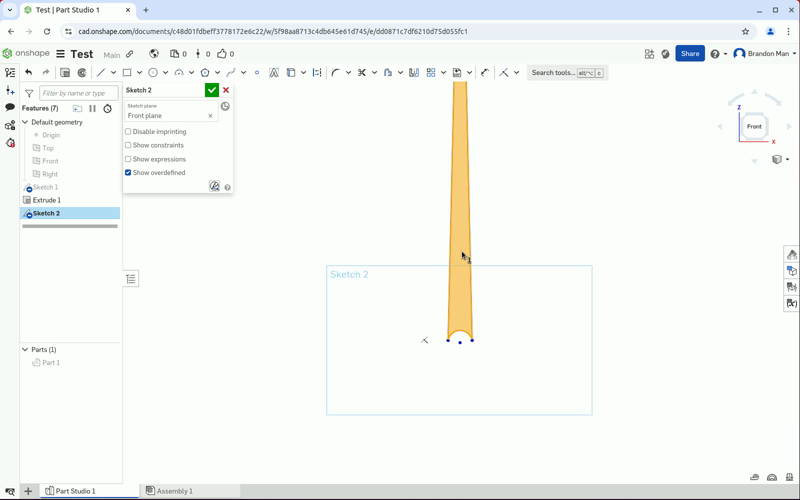
scroll(-6)
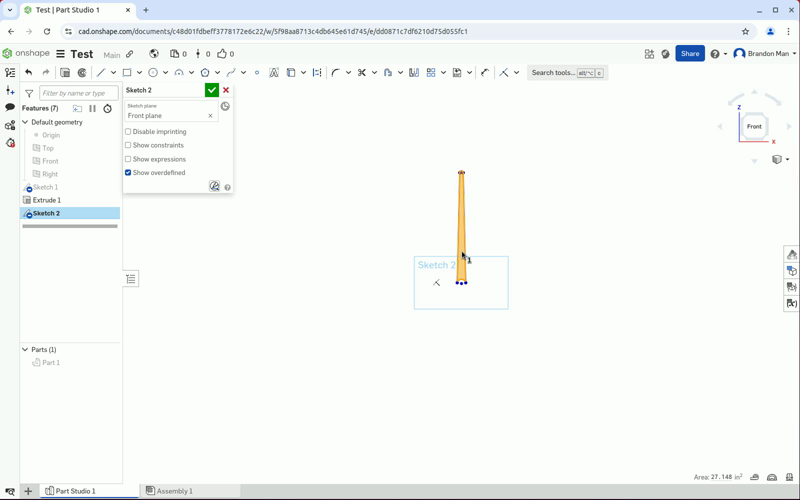
mouse_move(73, 352)
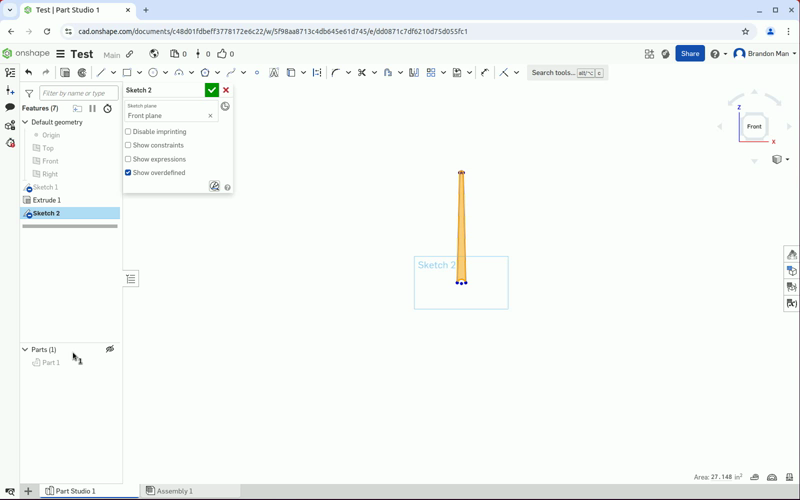
key(shift+y)
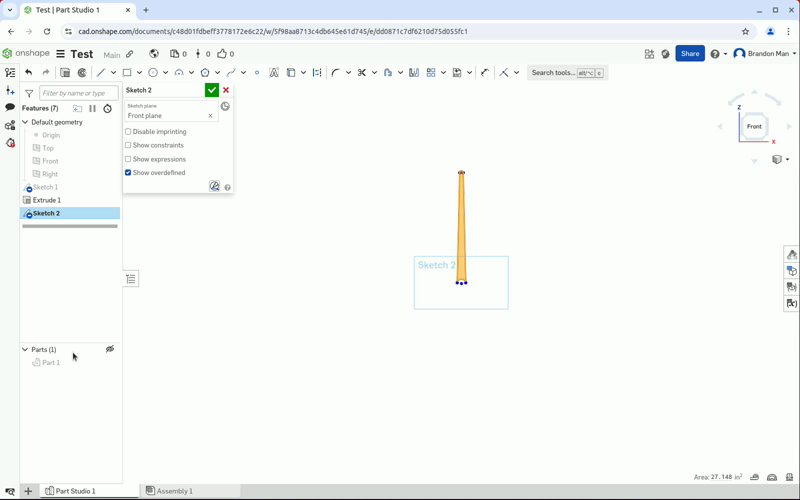
key(shift+e)
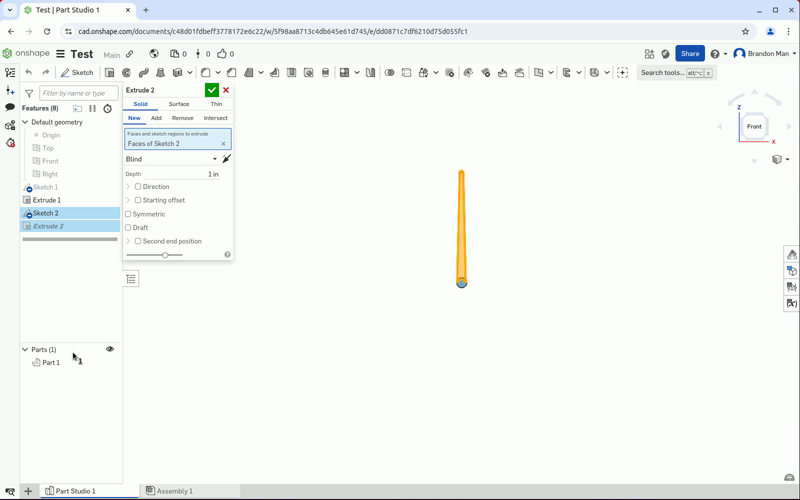
mouse_move(143, 106)
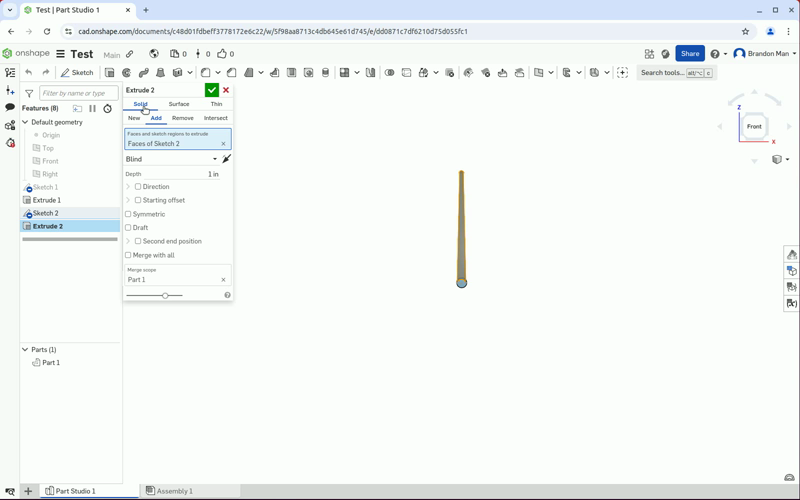
click(143, 106)
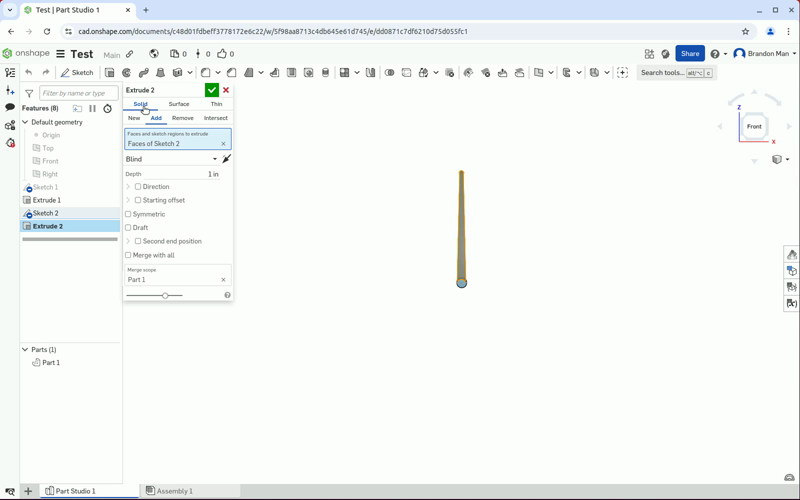
mouse_move(137, 120)
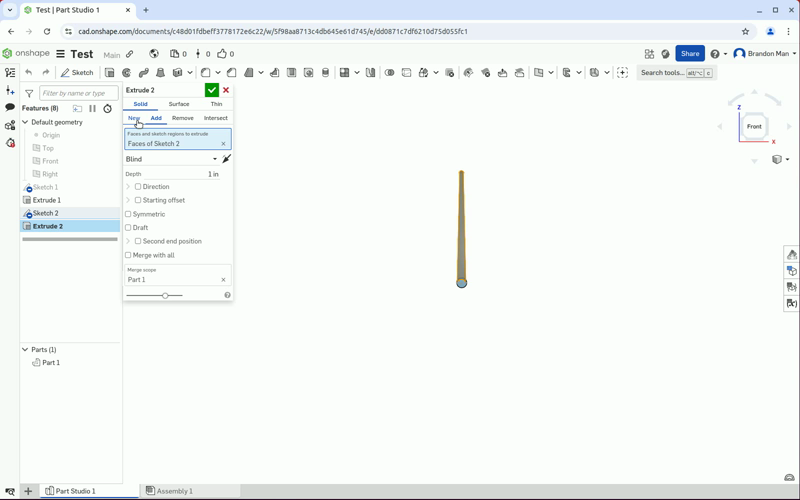
click(137, 120)
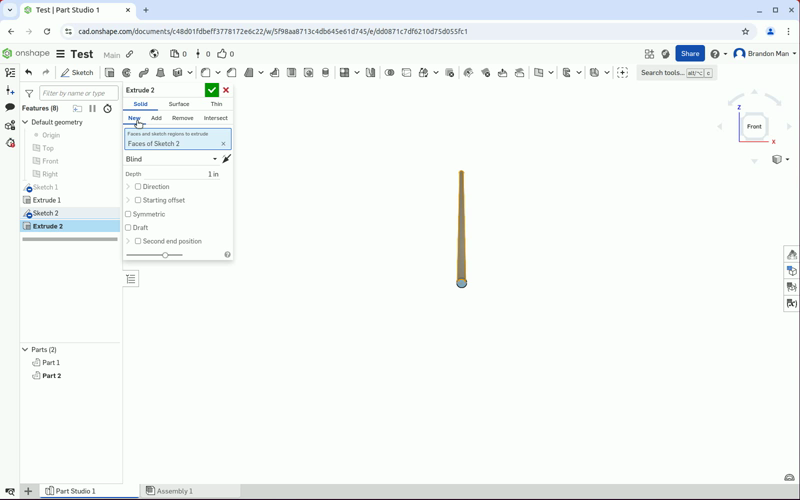
key(tab, 4)
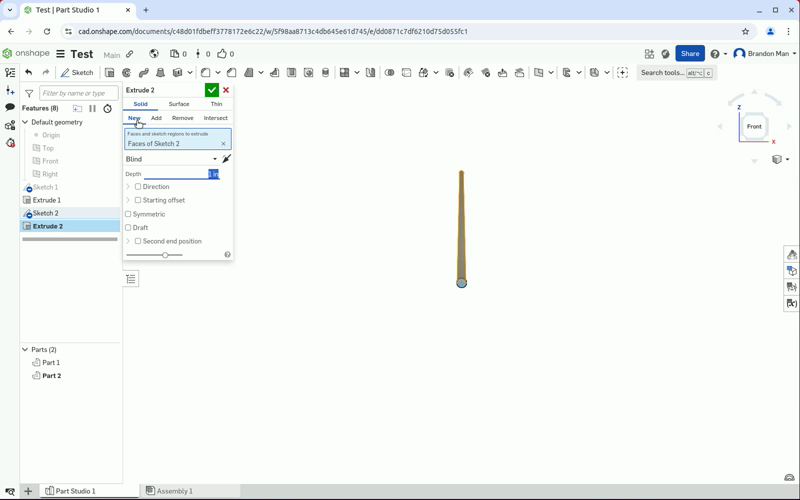
text(0.722)
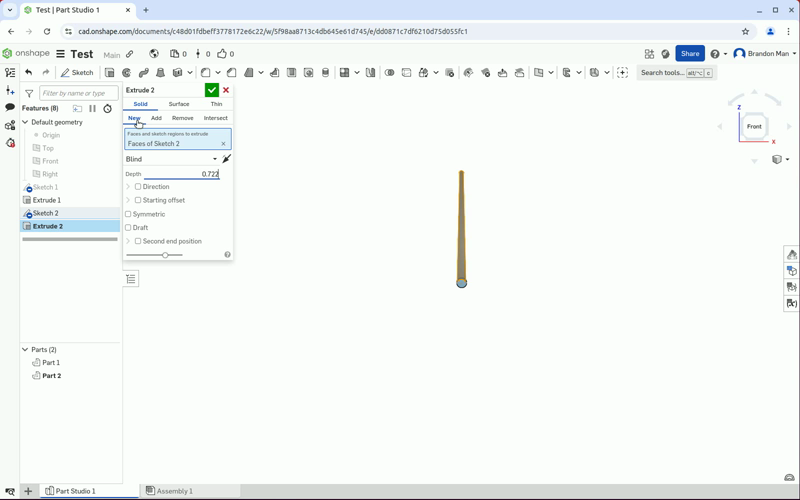
key(enter)
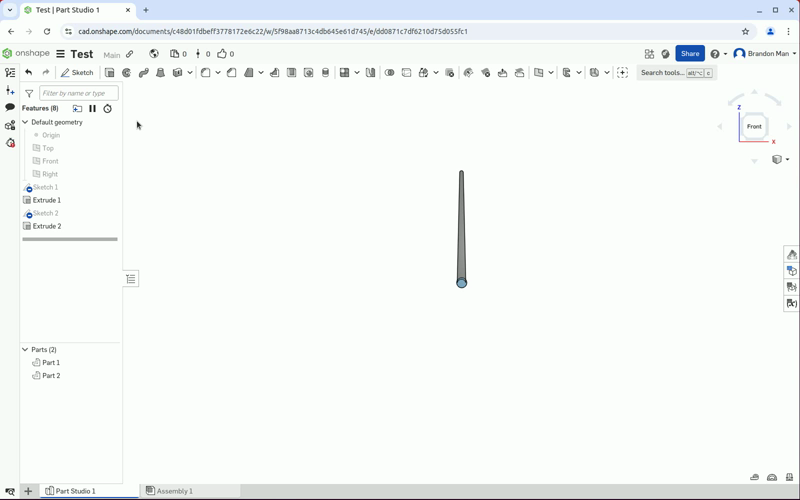
key(shift+h)
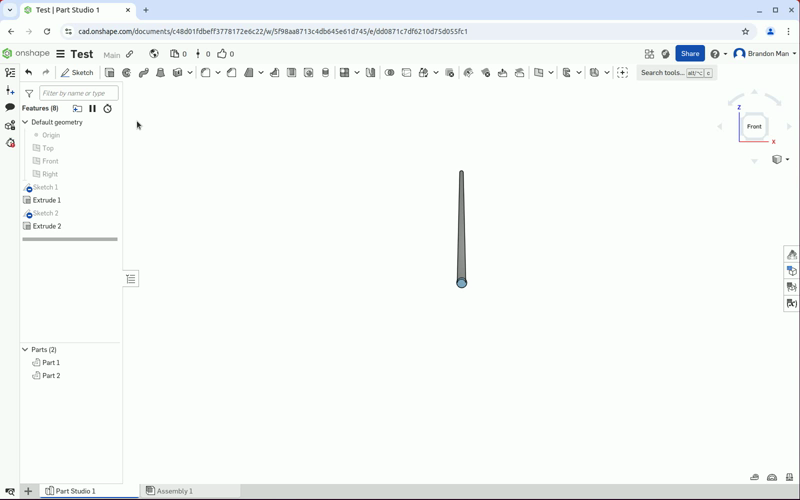
key(shift+h)
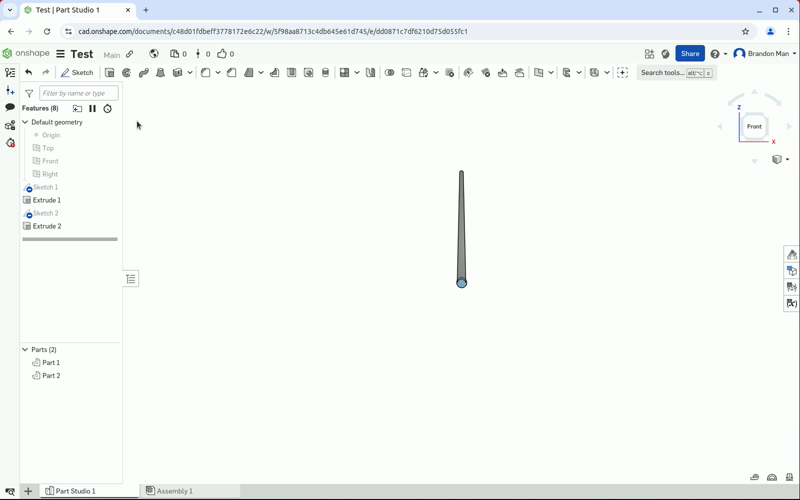
mouse_move(73, 189)
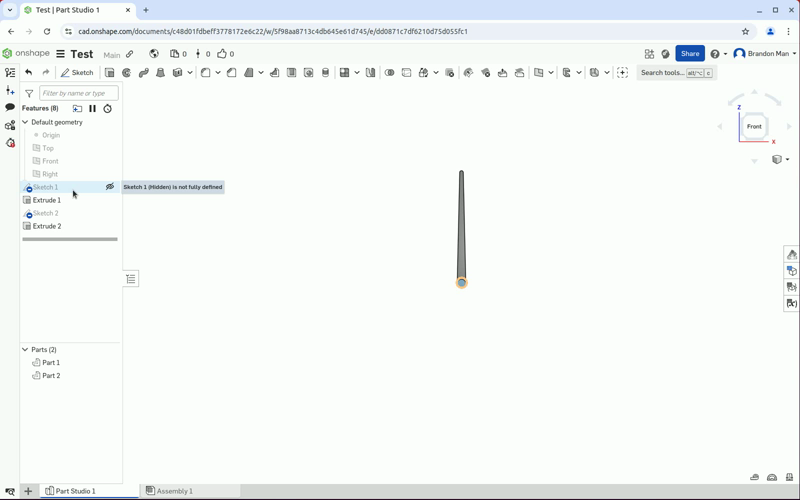
click(73, 189)
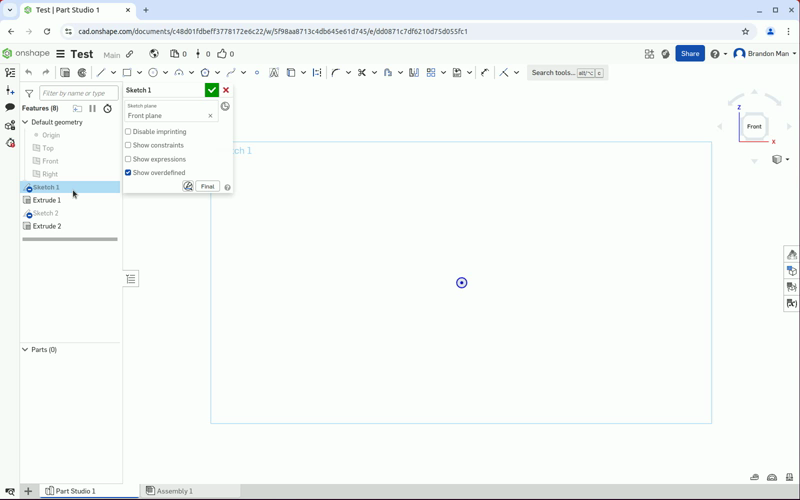
mouse_move(229, 92)
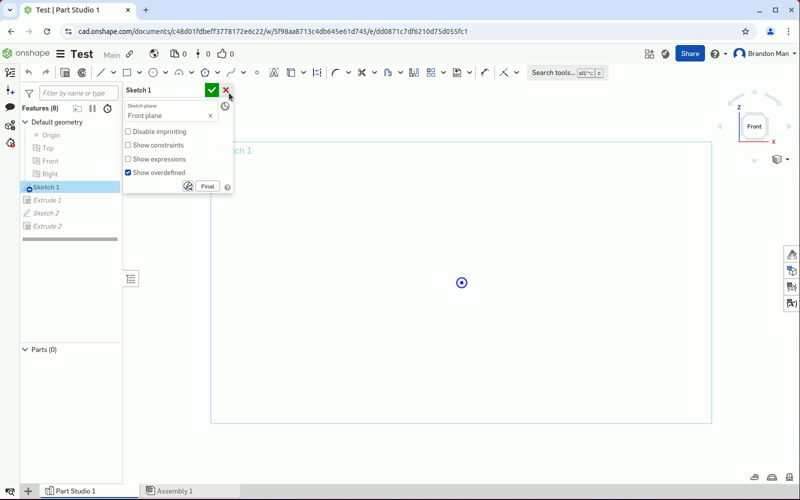
click(229, 92)
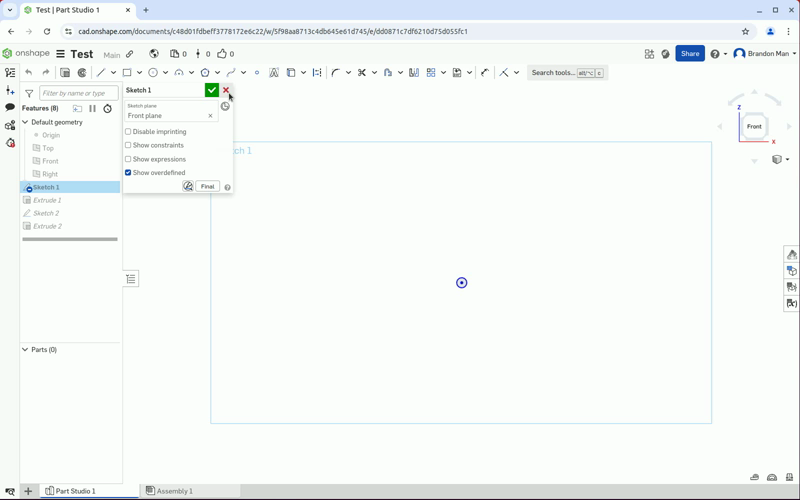
key(shift+s)
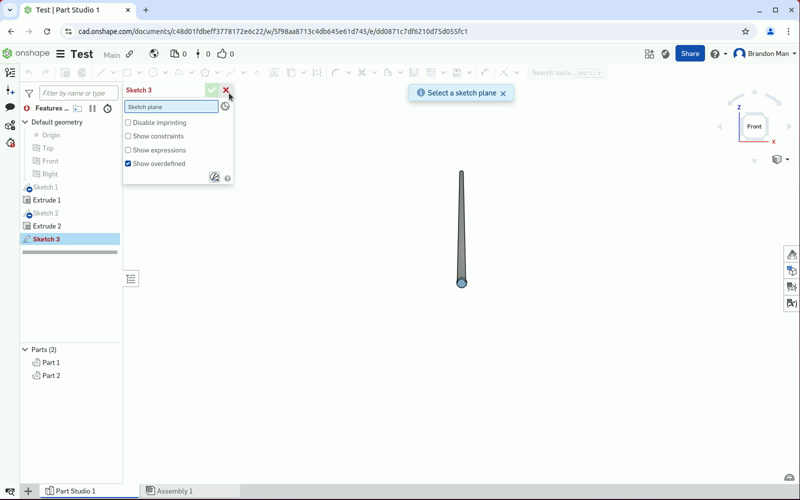
mouse_move(73, 163)
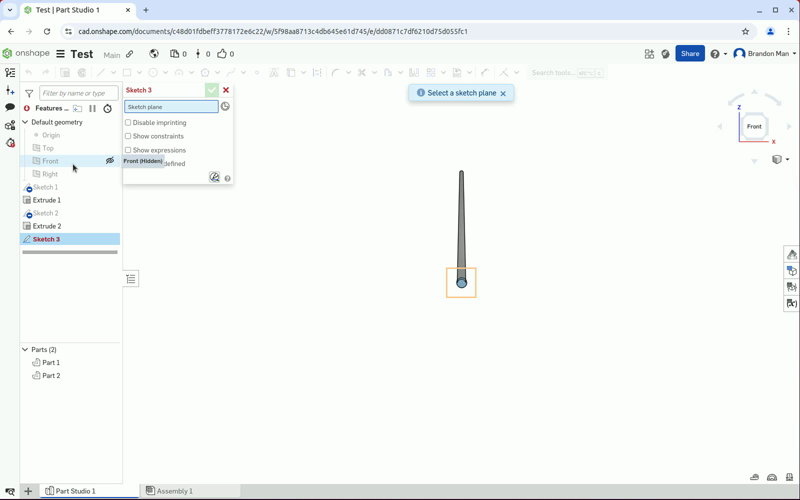
click(73, 163)
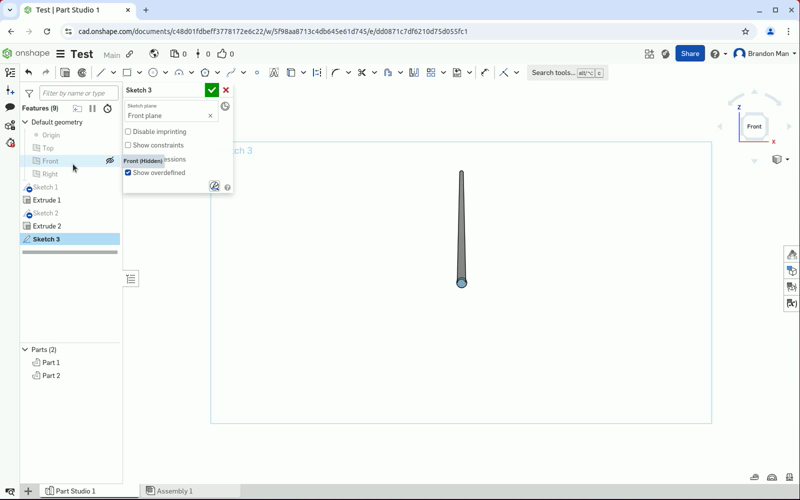
mouse_move(73, 352)
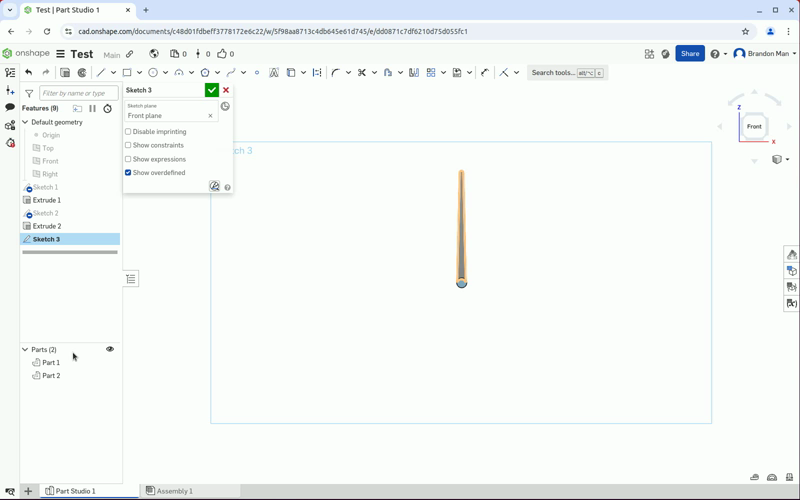
key(y)
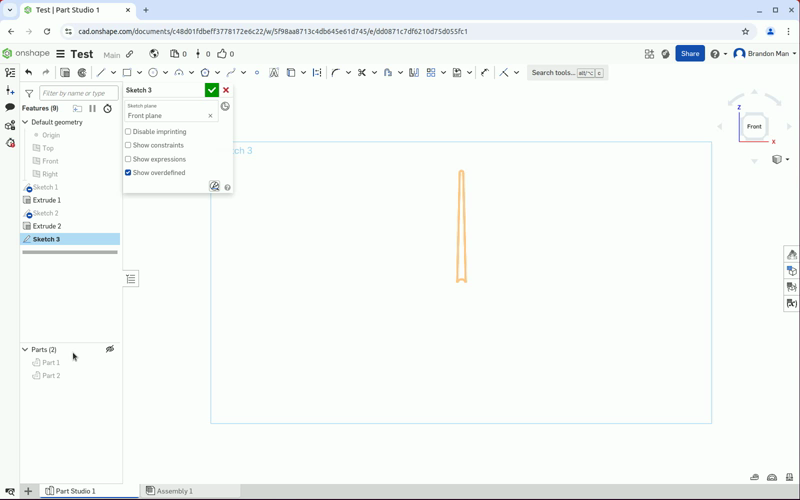
key(c)
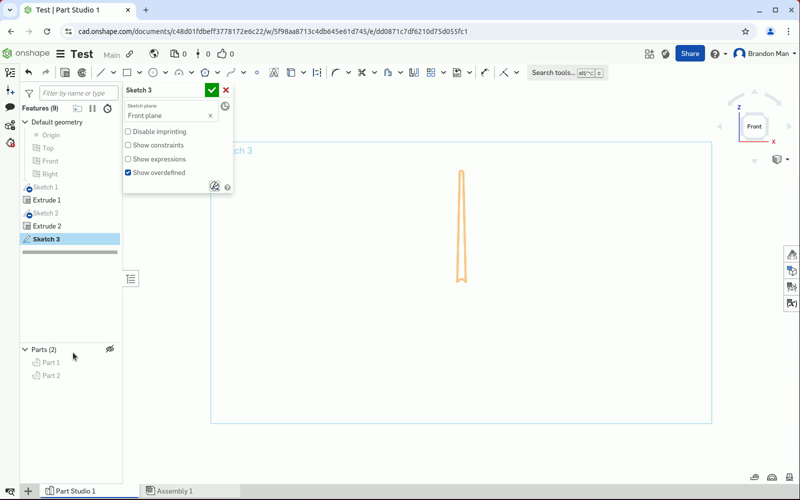
key_down(shift)
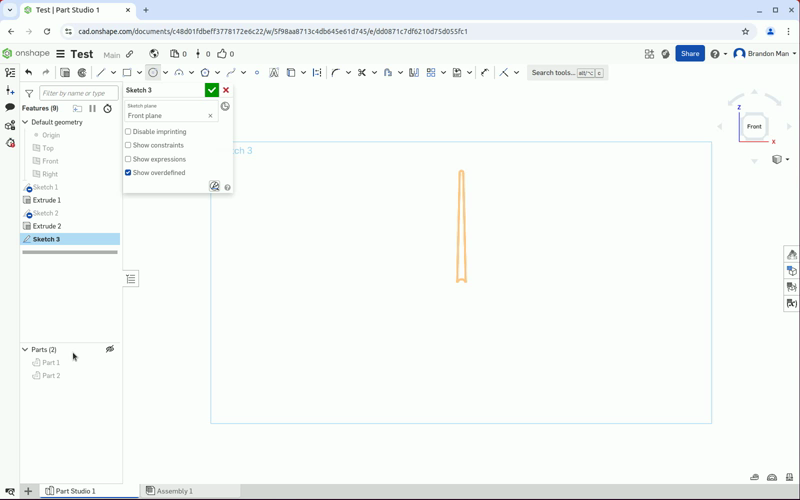
mouse_move(460, 282)
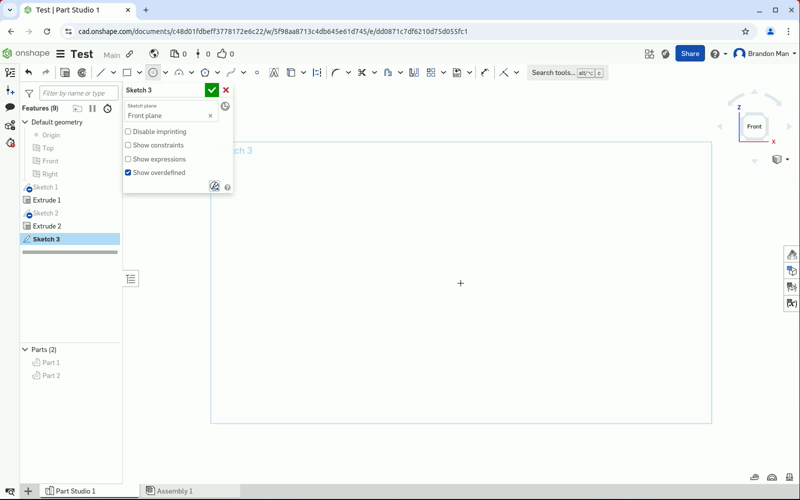
click(460, 282)
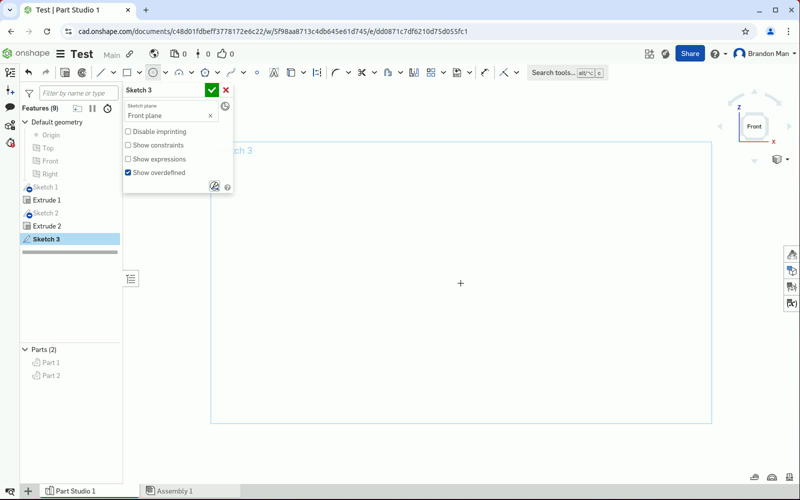
key_up(shift)
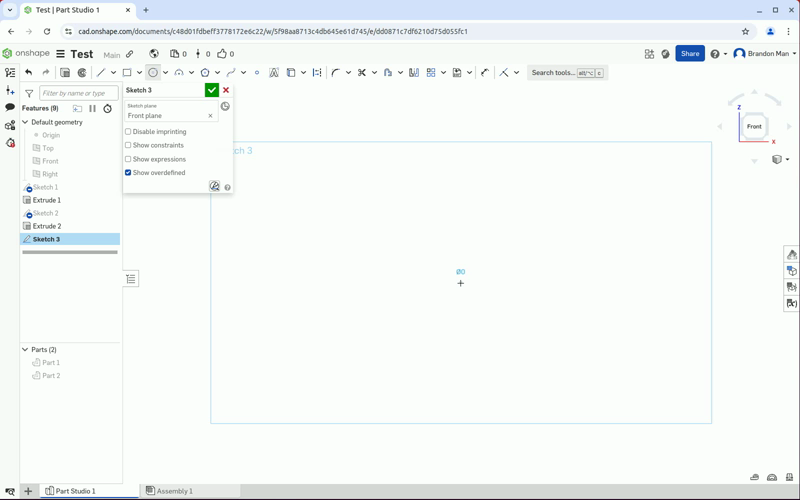
mouse_move(464, 282)
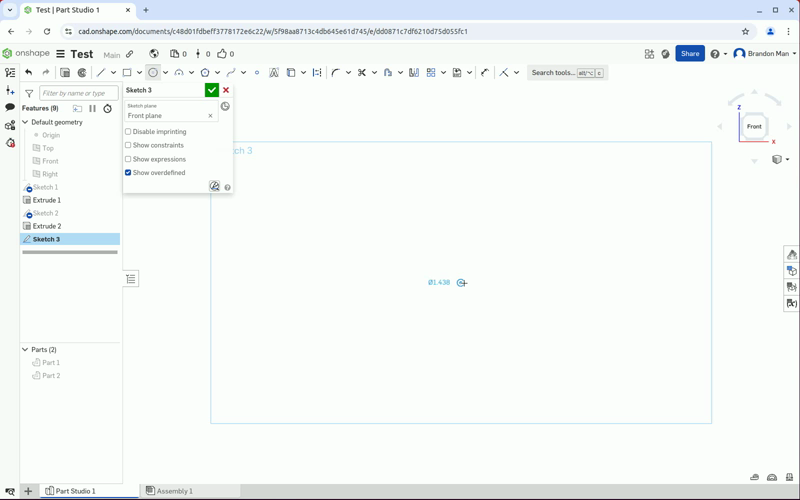
click(464, 282)
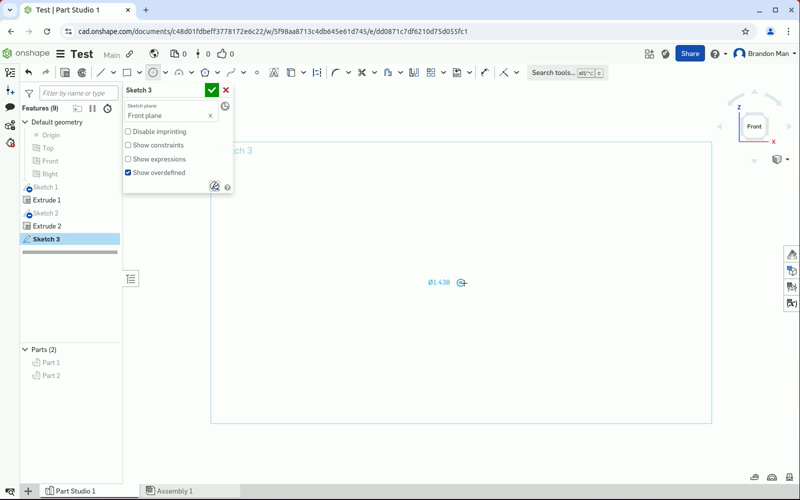
key(esc)
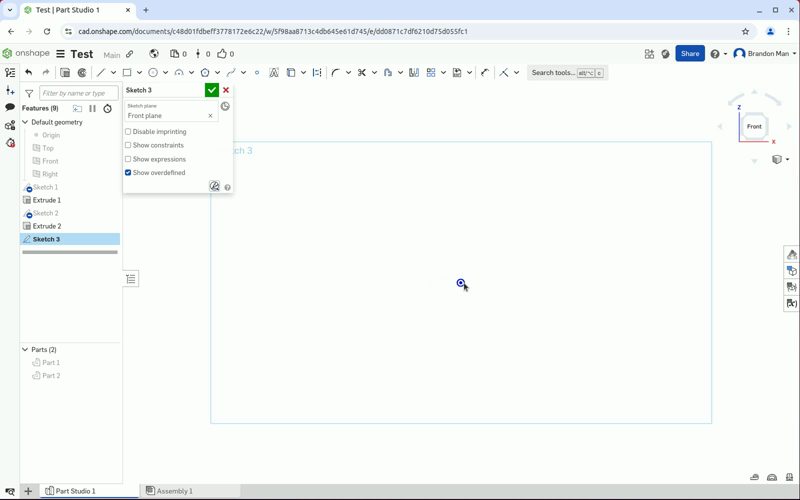
mouse_move(462, 284)
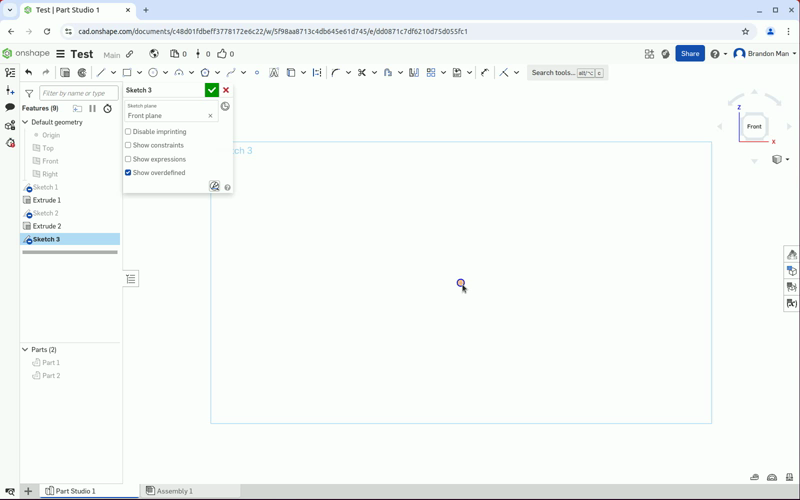
scroll(6)
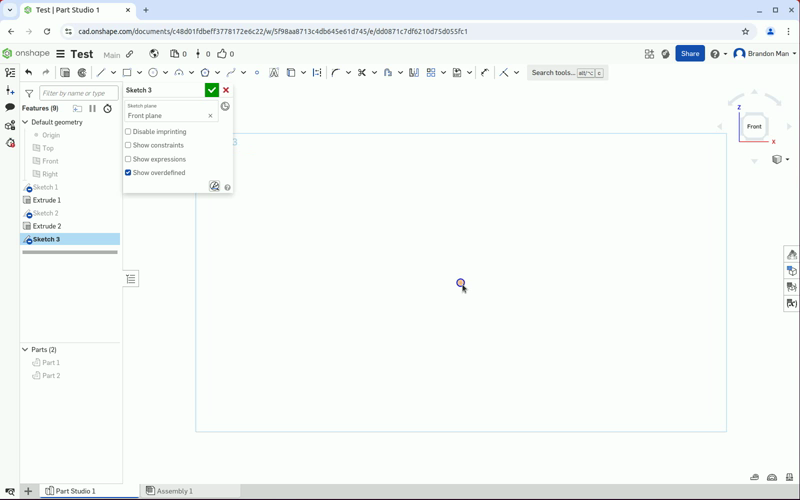
scroll(6)
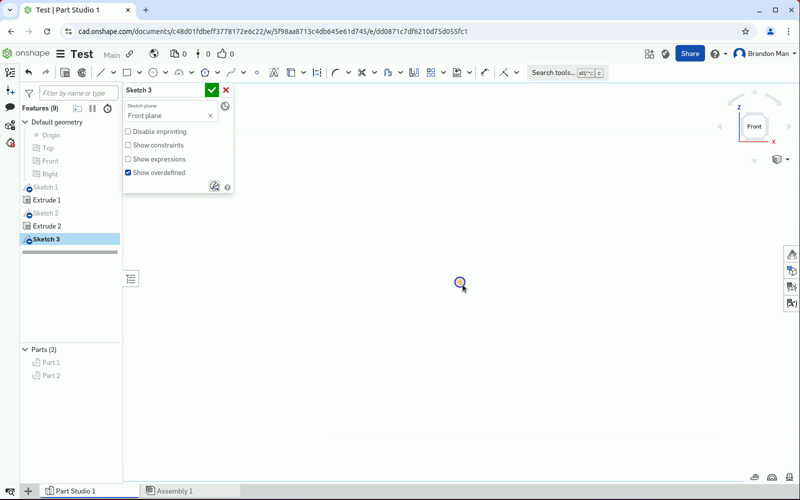
scroll(6)
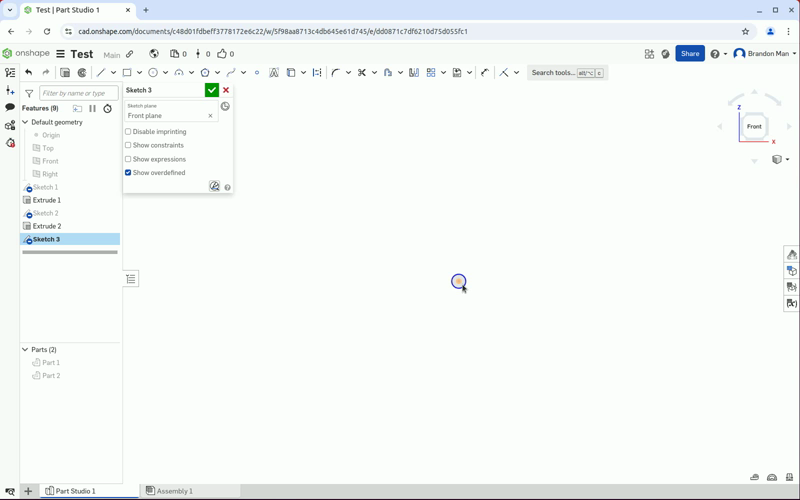
scroll(6)
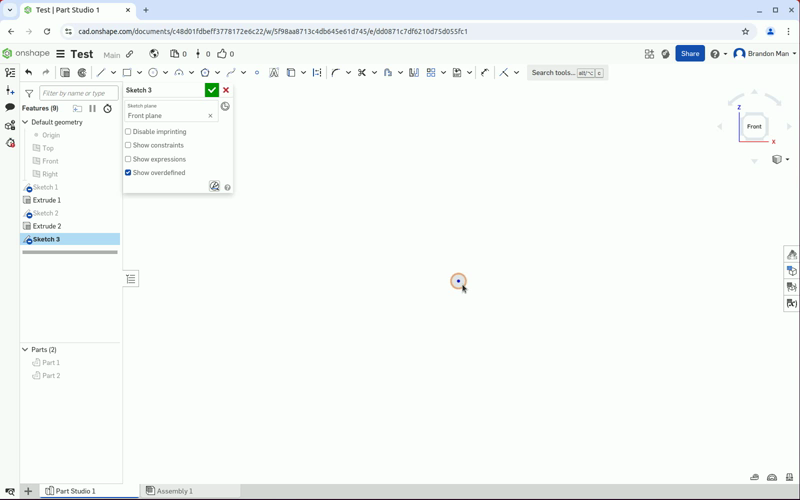
scroll(6)
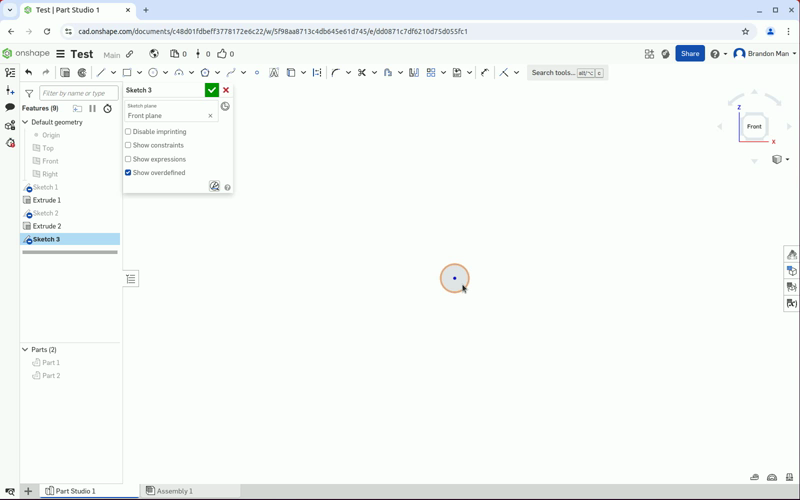
scroll(6)
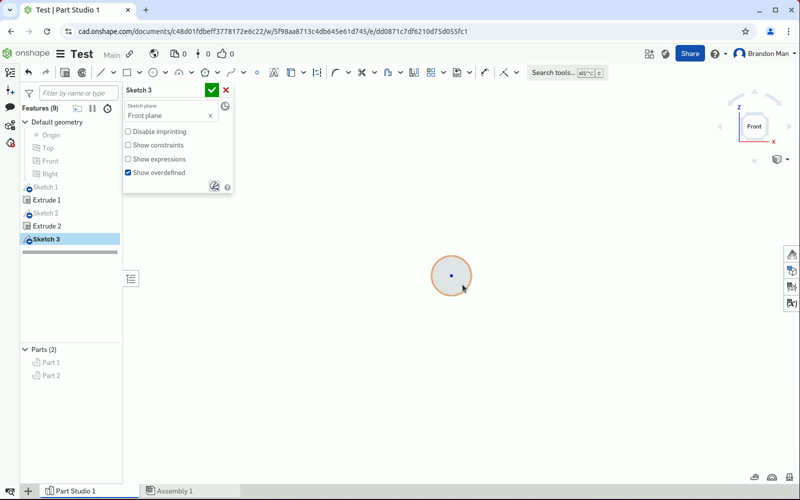
scroll(6)
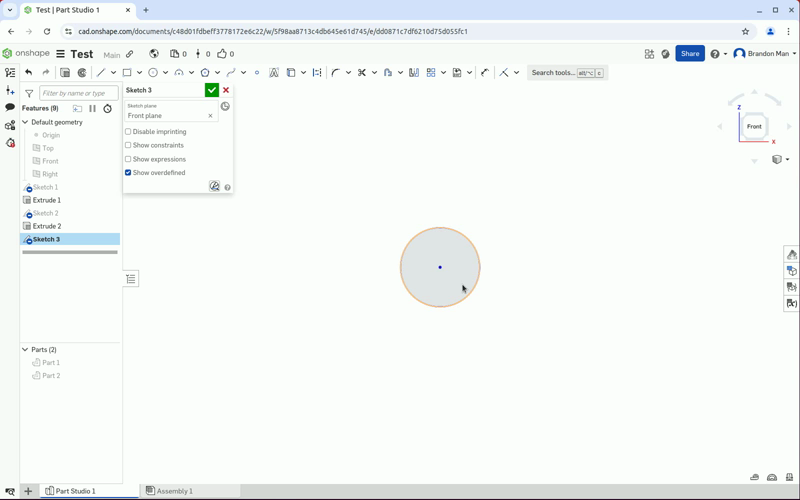
click(462, 284)
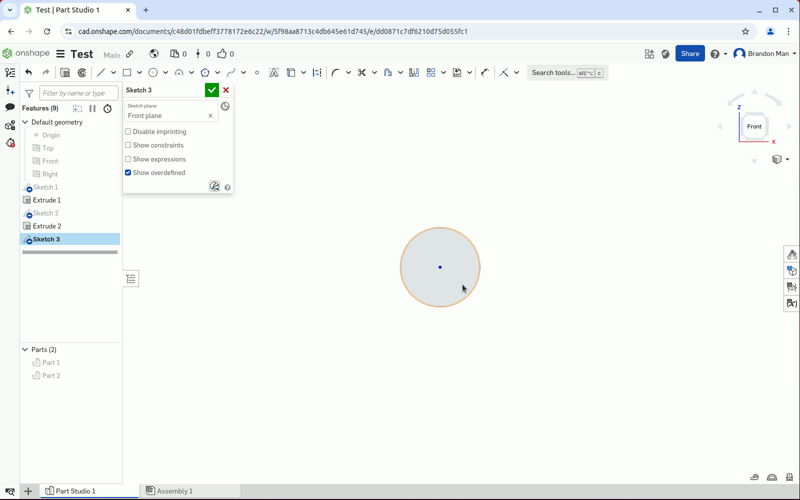
scroll(-6)
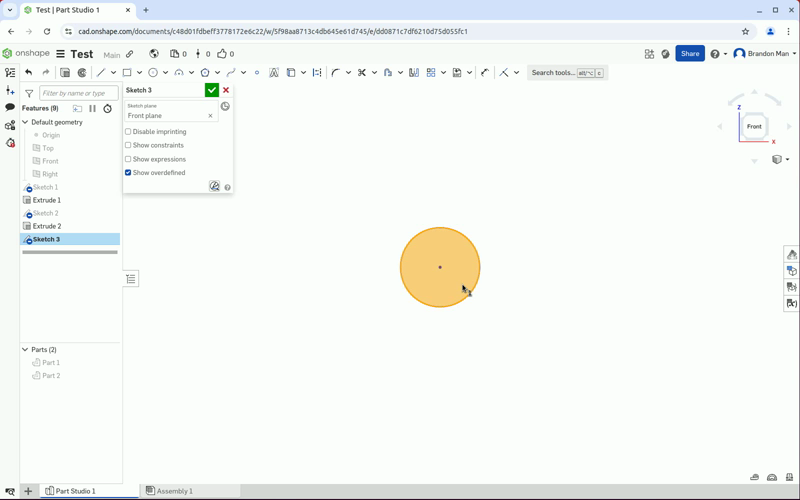
scroll(-6)
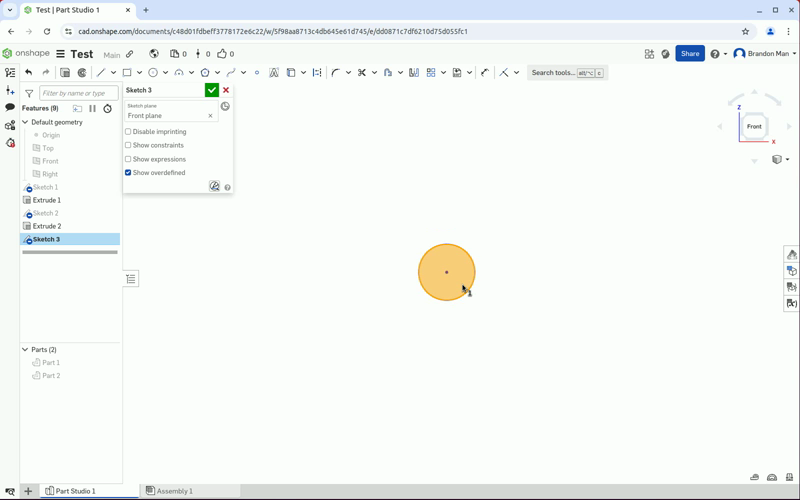
scroll(-6)
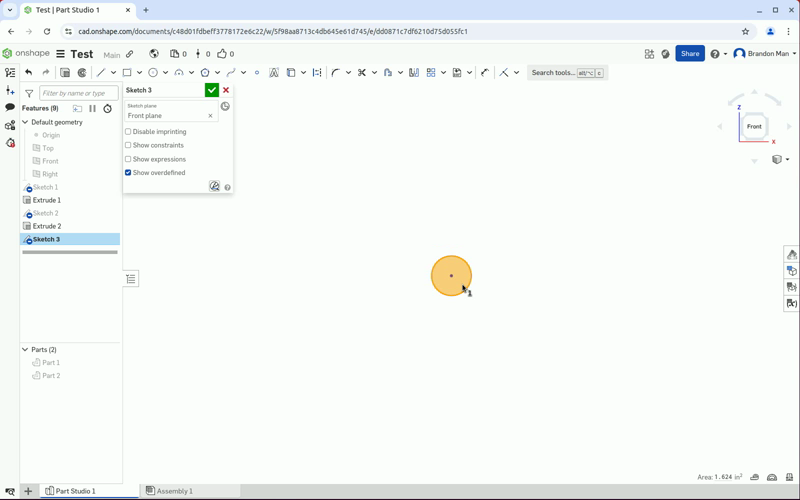
scroll(-6)
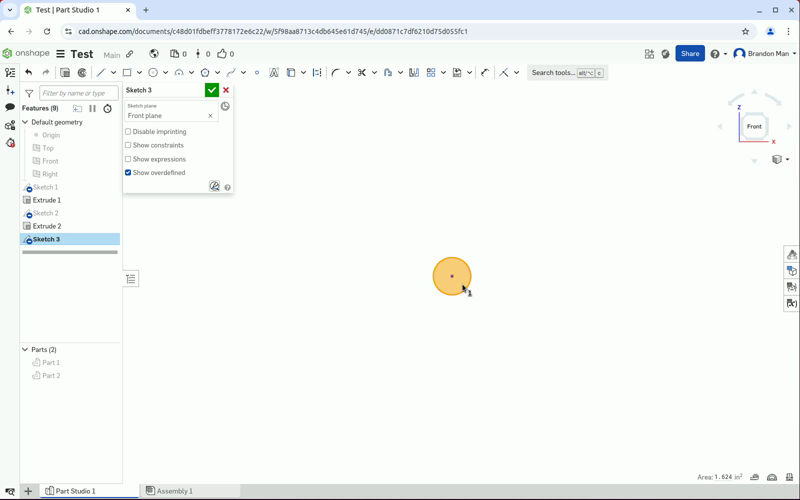
scroll(-6)
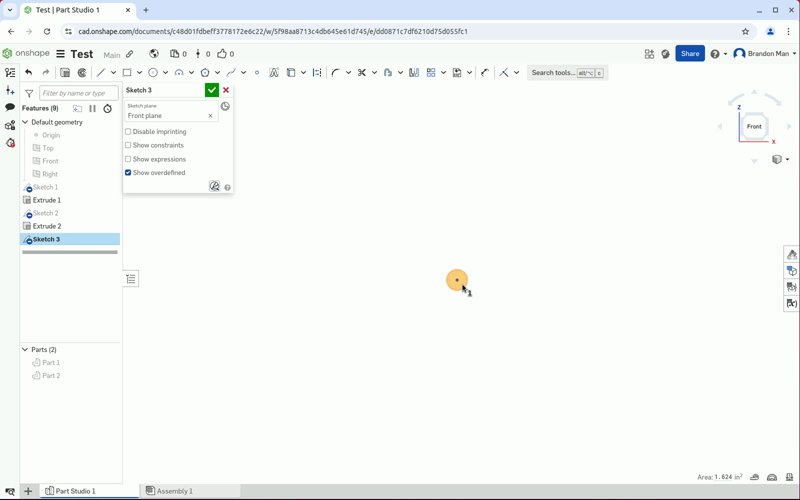
scroll(-6)
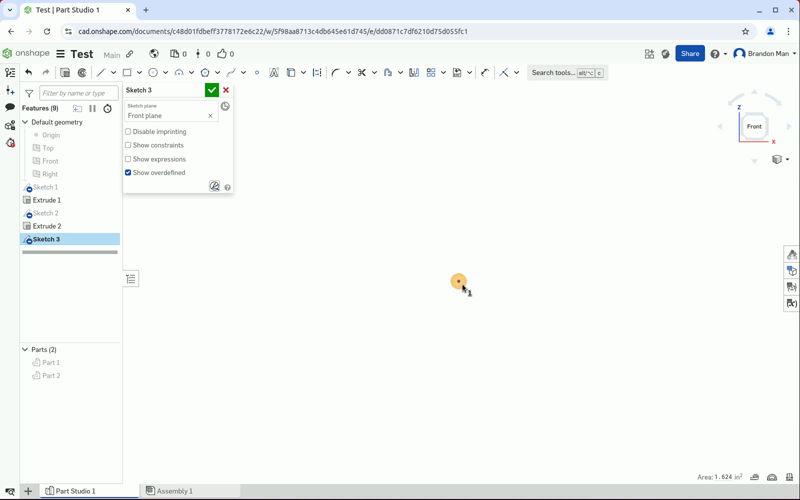
scroll(-6)
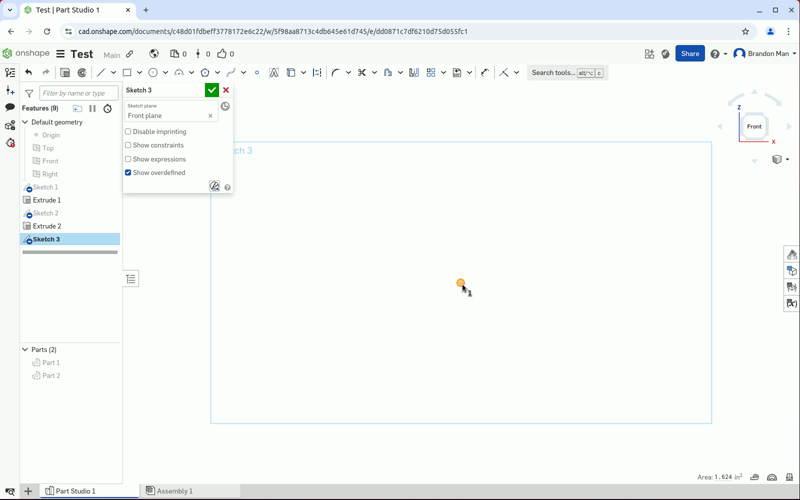
mouse_move(73, 352)
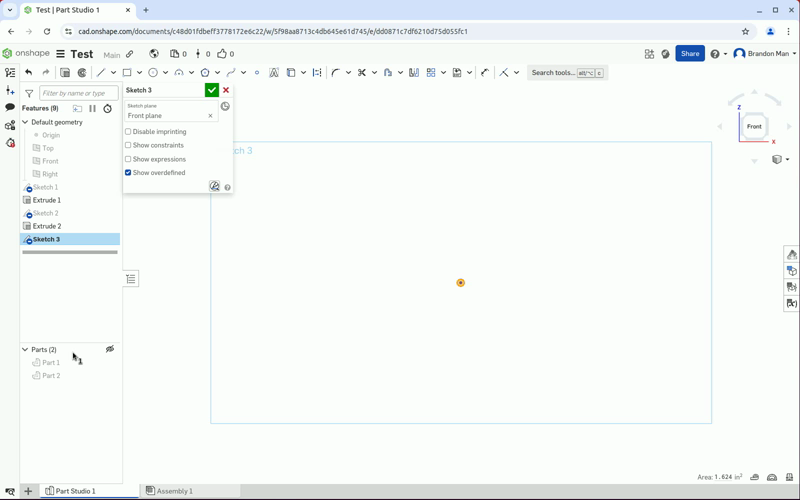
key(shift+y)
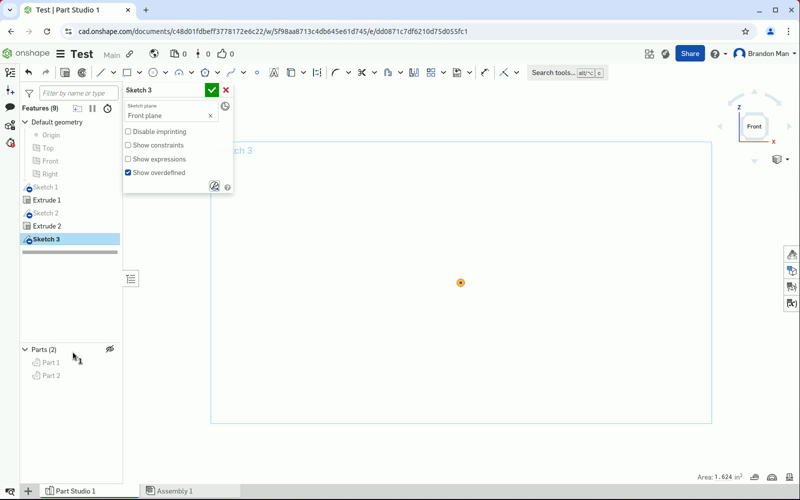
key(shift+e)
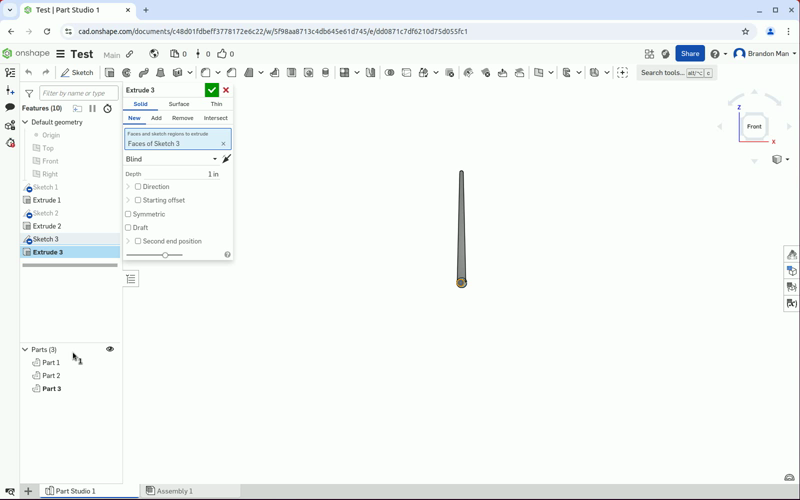
mouse_move(143, 106)
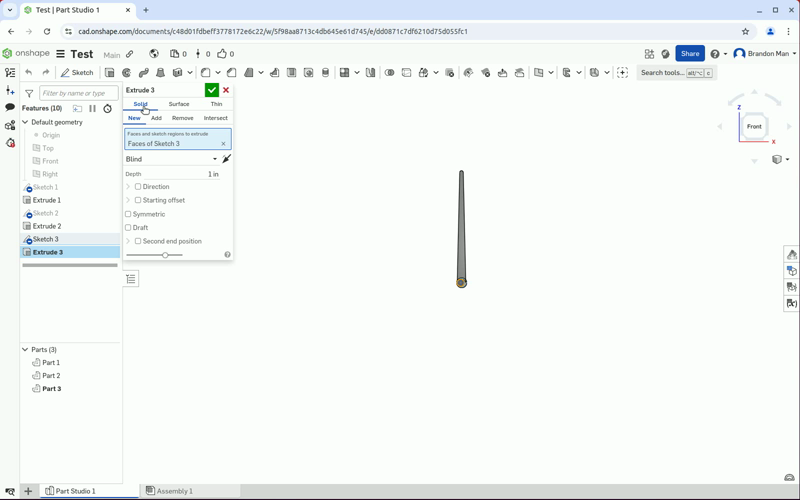
click(143, 106)
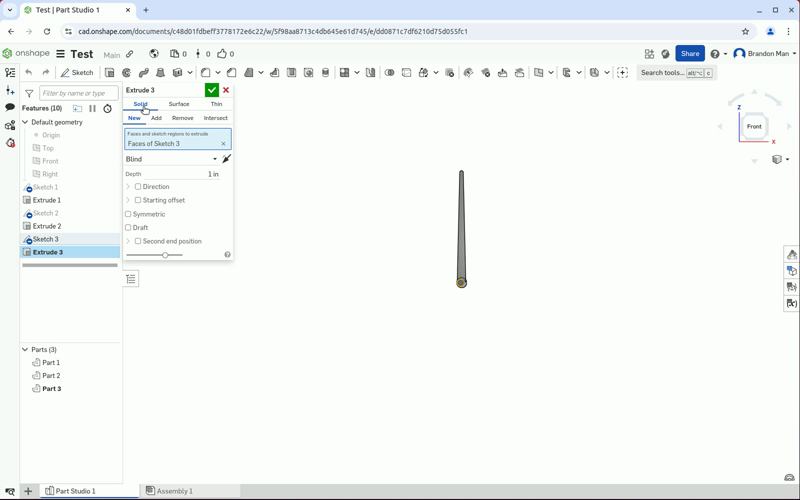
mouse_move(186, 120)
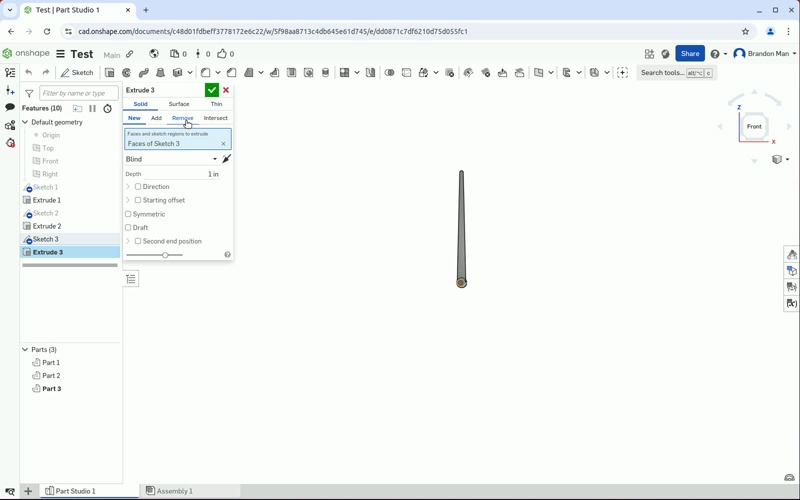
click(186, 120)
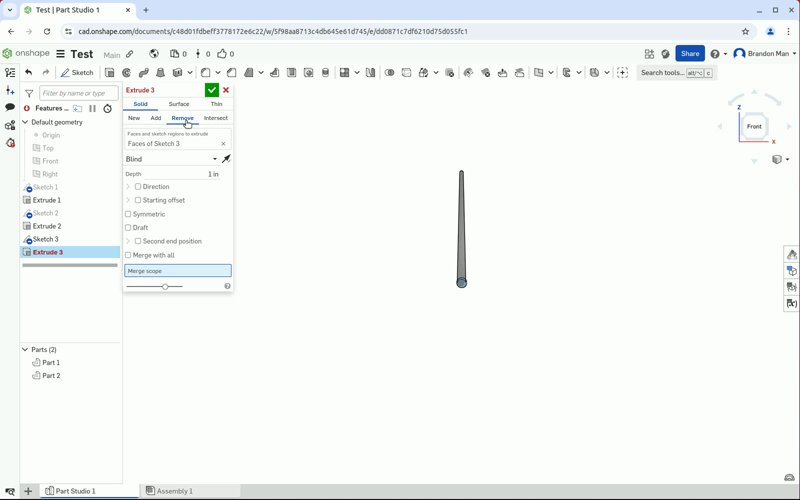
key(tab, 4)
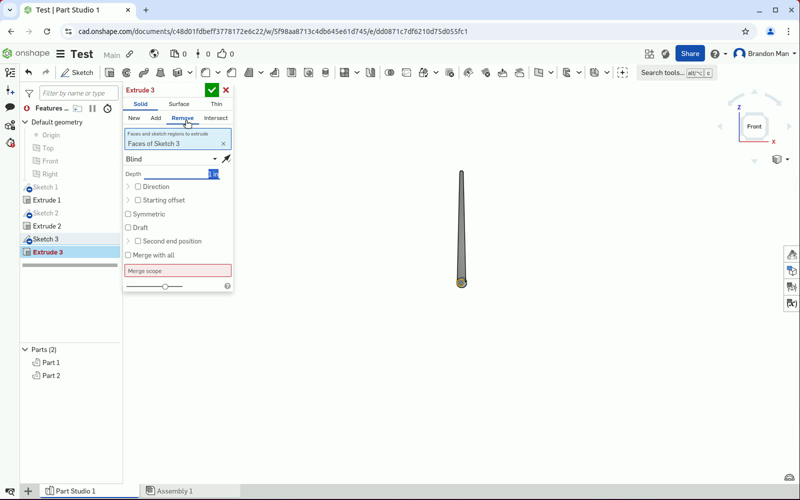
text(-25.756)
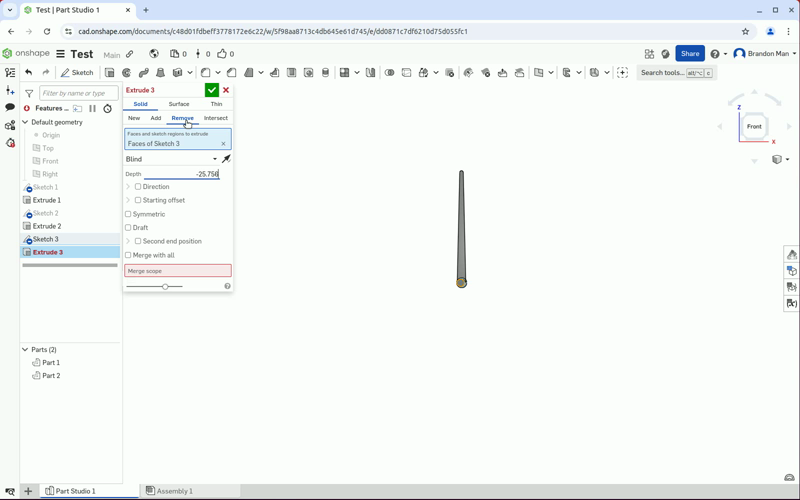
key(tab, 6)
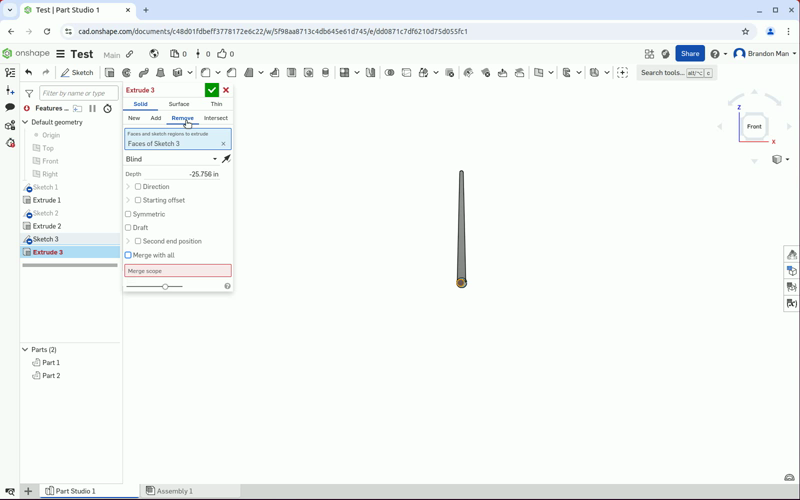
key(space)
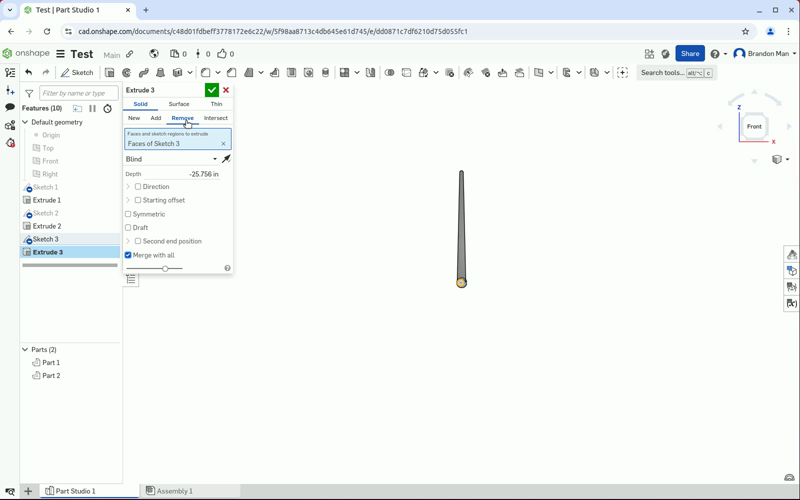
key(enter)
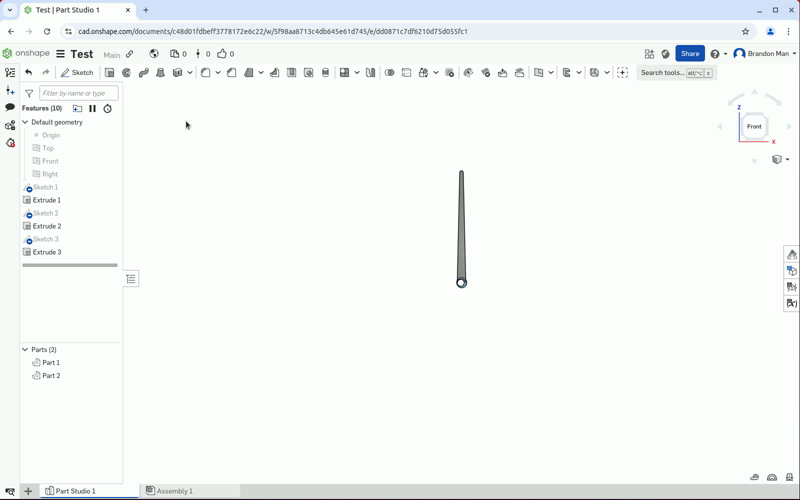
key(shift+h)
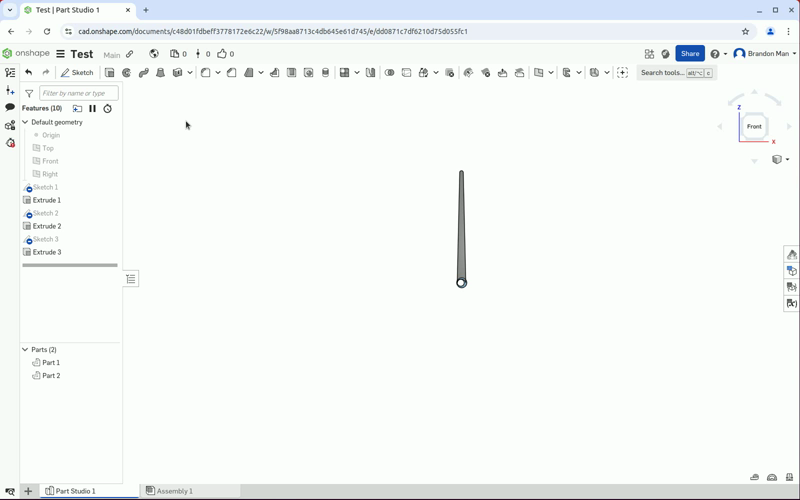
key(shift+h)
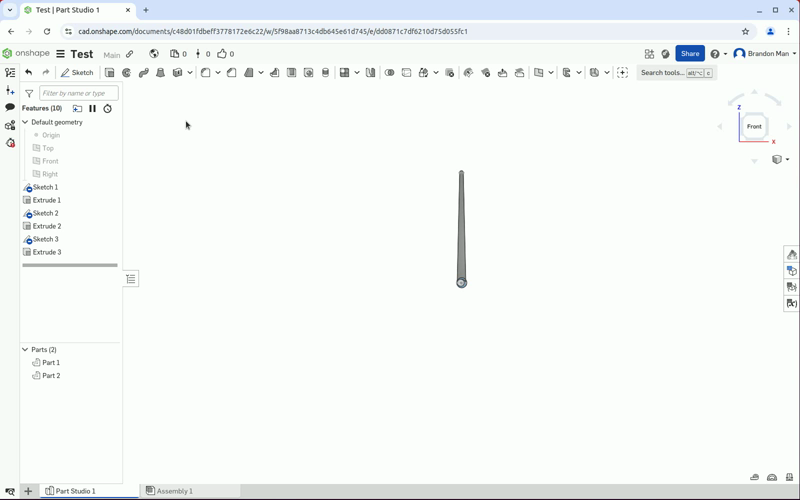
key(shift+7)
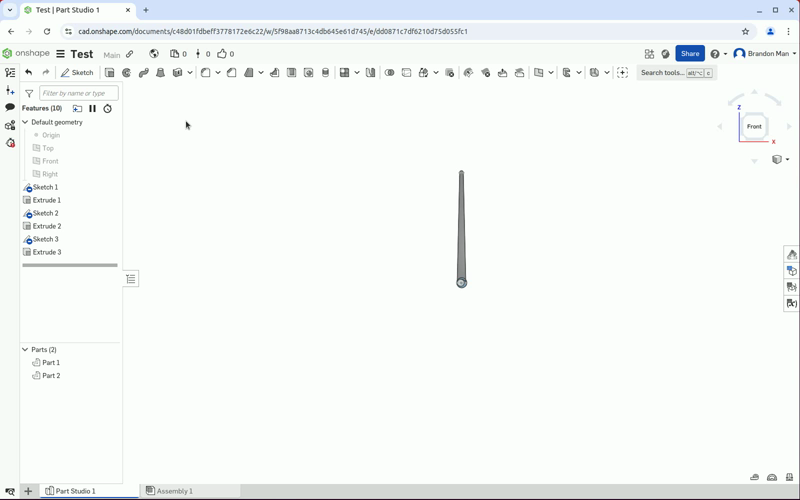
key(left, 2)
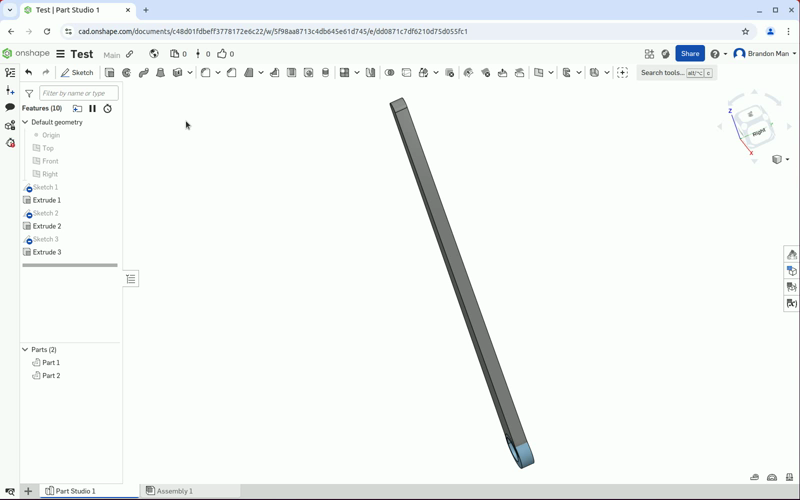
key(down, 2)
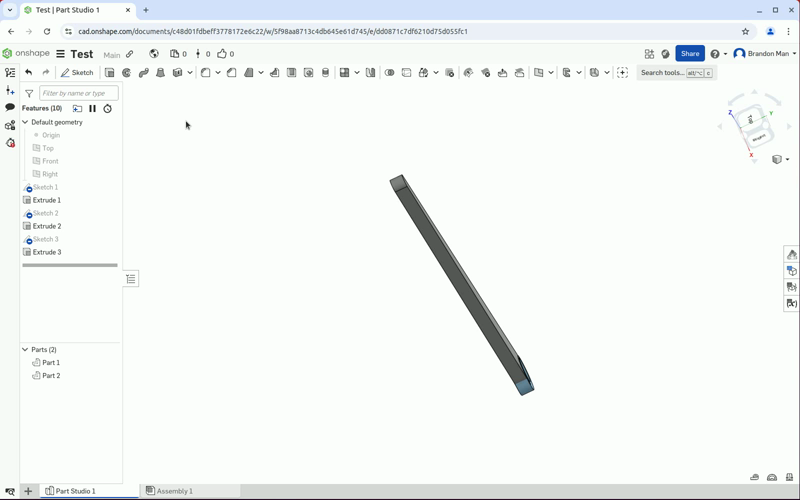
key(up, 2)
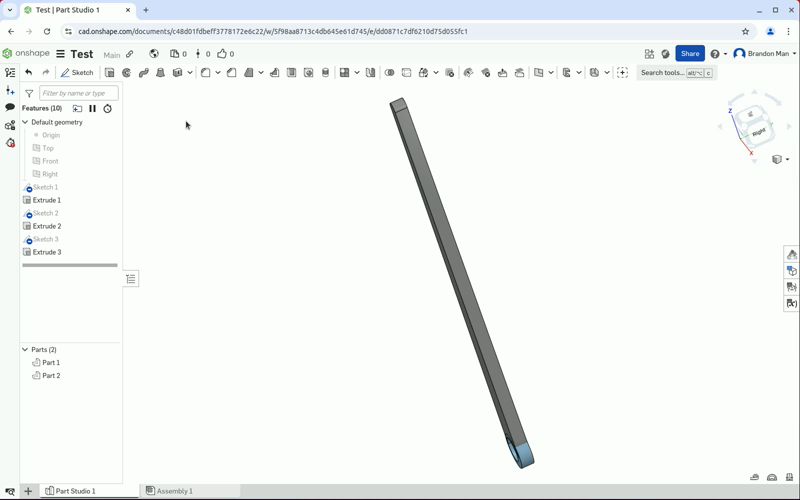
key(right, 2)
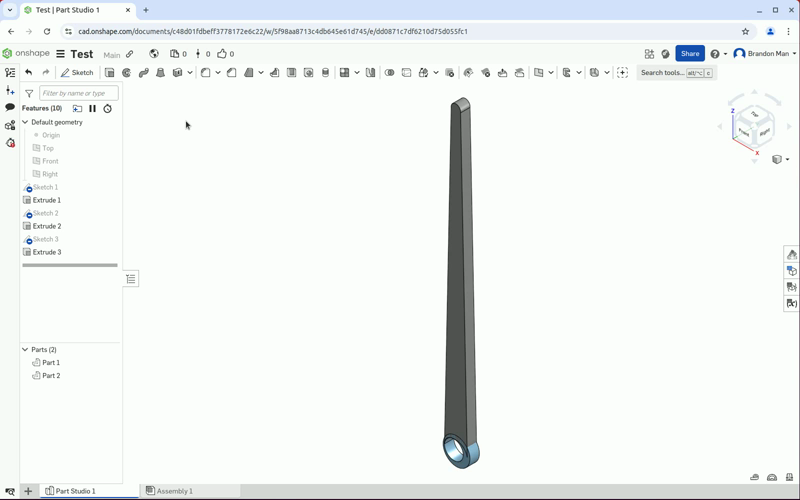
mouse_move(73, 189)
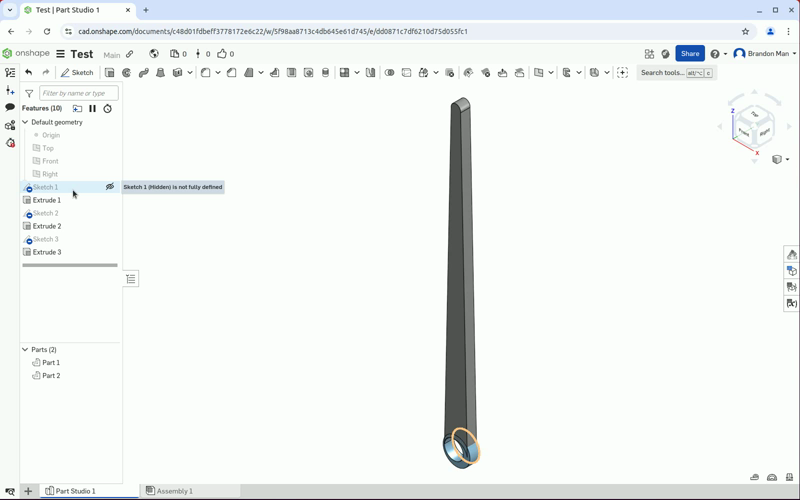
click(73, 189)